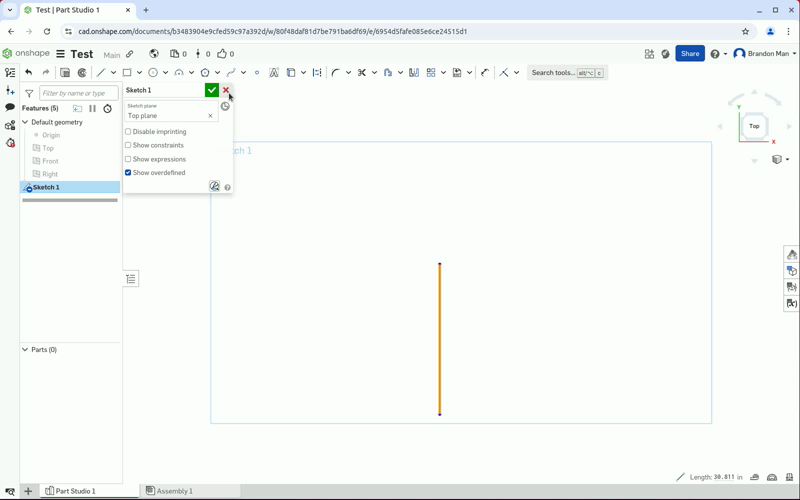
key(shift+h)
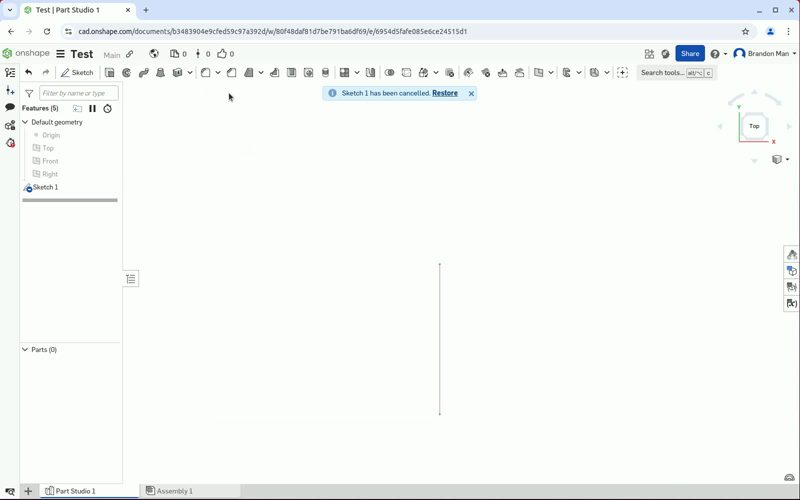
key(shift+s)
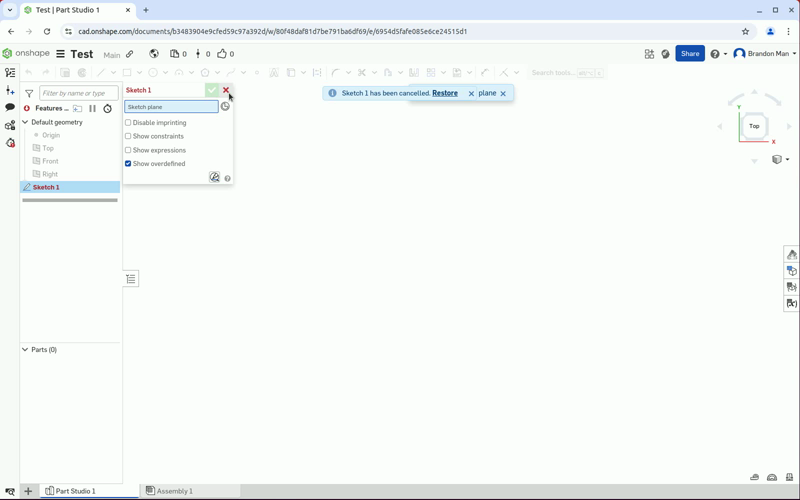
mouse_move(73, 150)
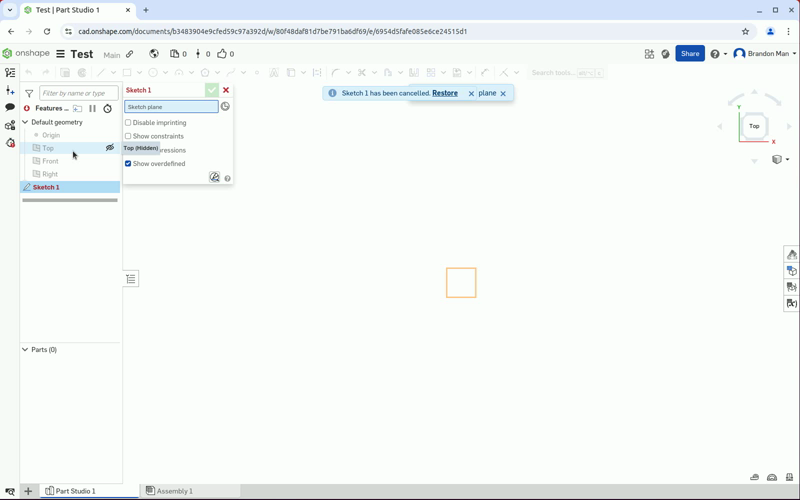
click(73, 150)
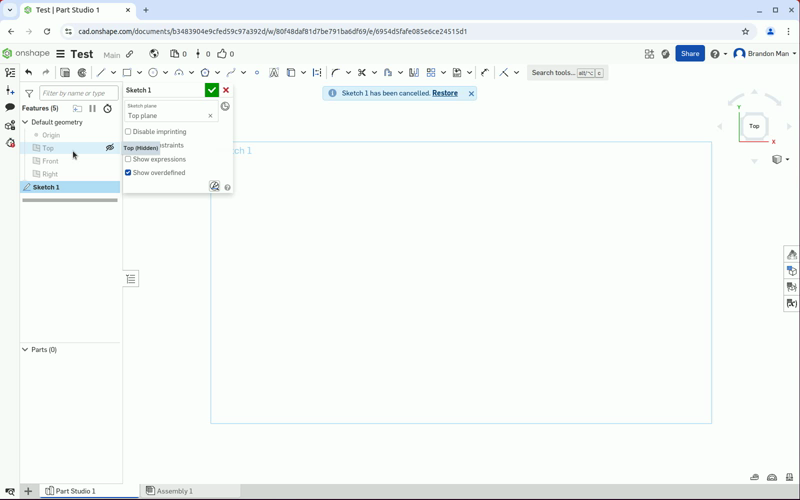
mouse_move(73, 352)
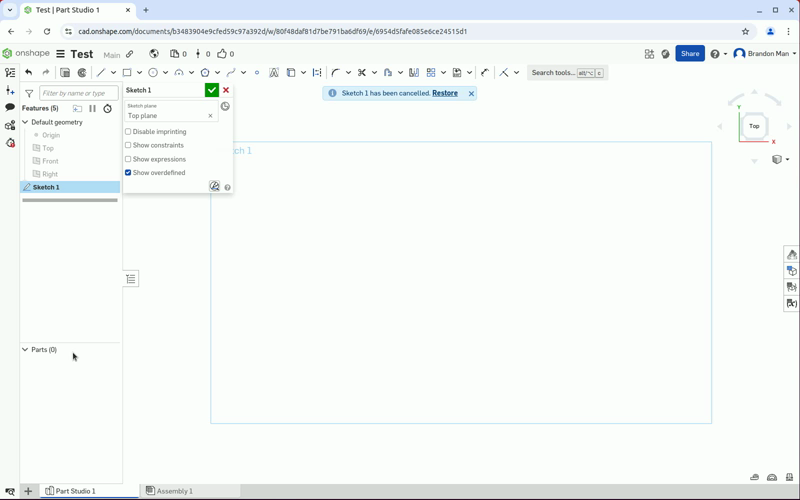
key(y)
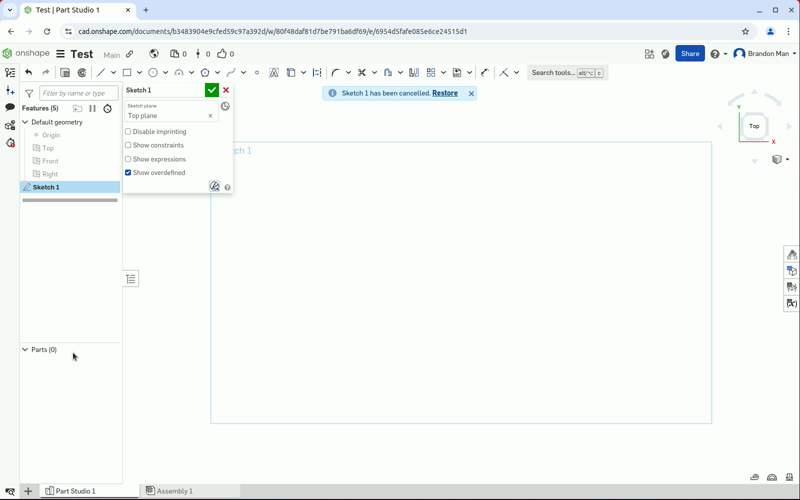
key(l)
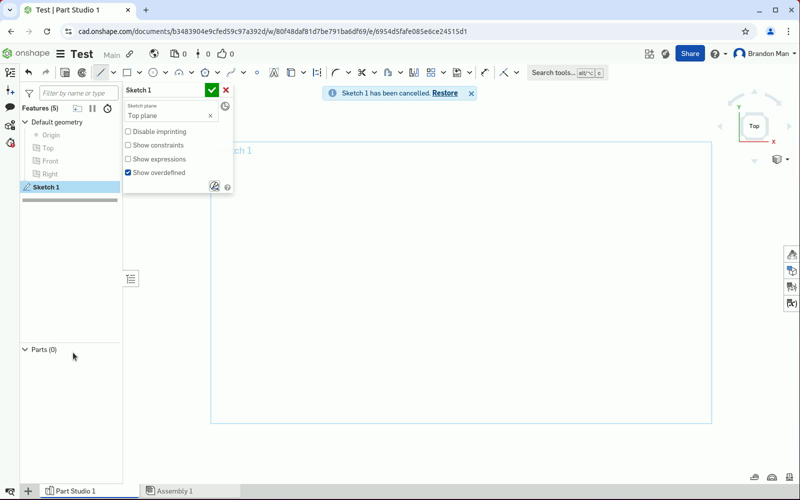
key_down(shift)
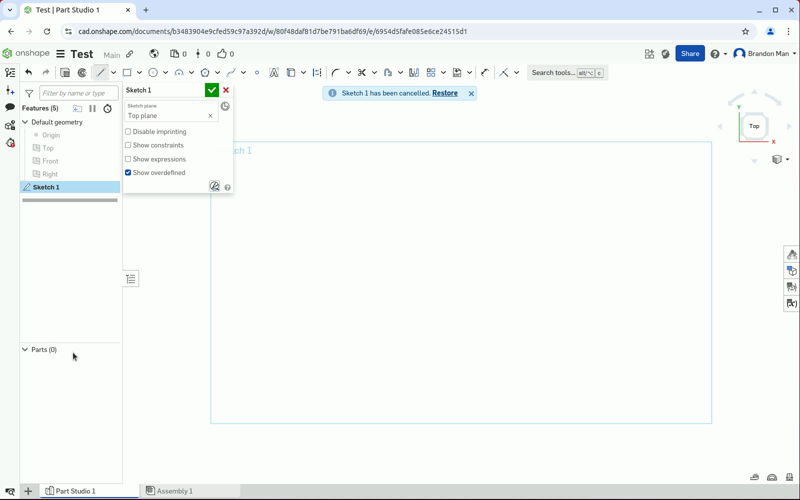
mouse_move(366, 376)
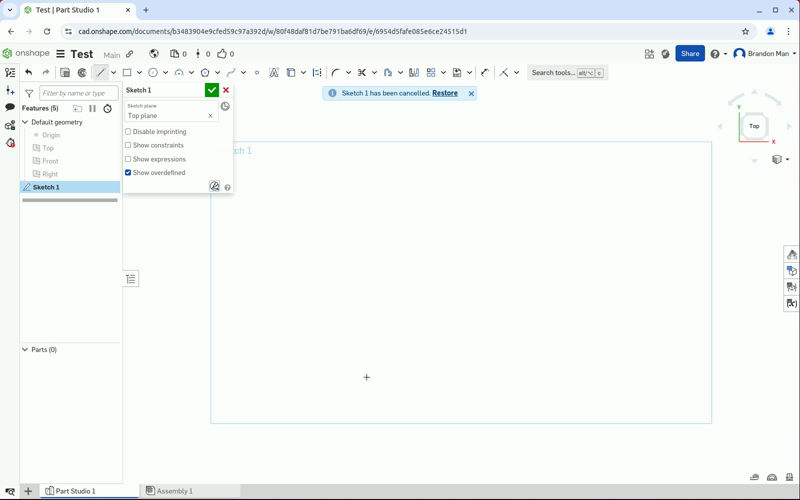
click(366, 376)
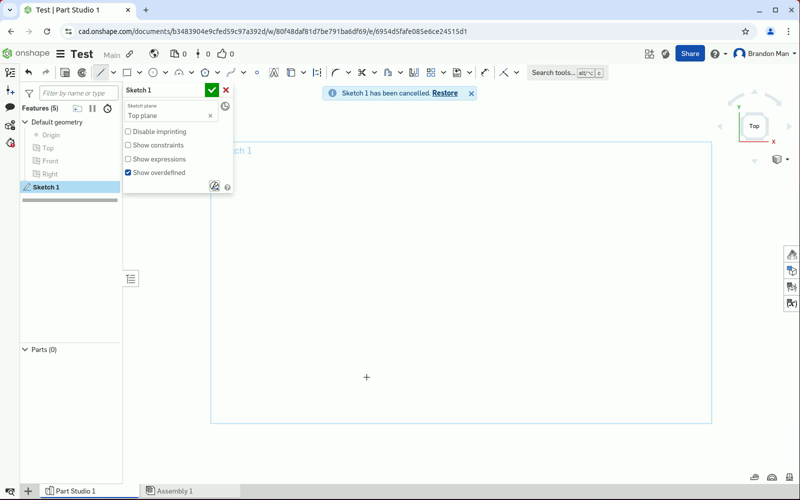
key_up(shift)
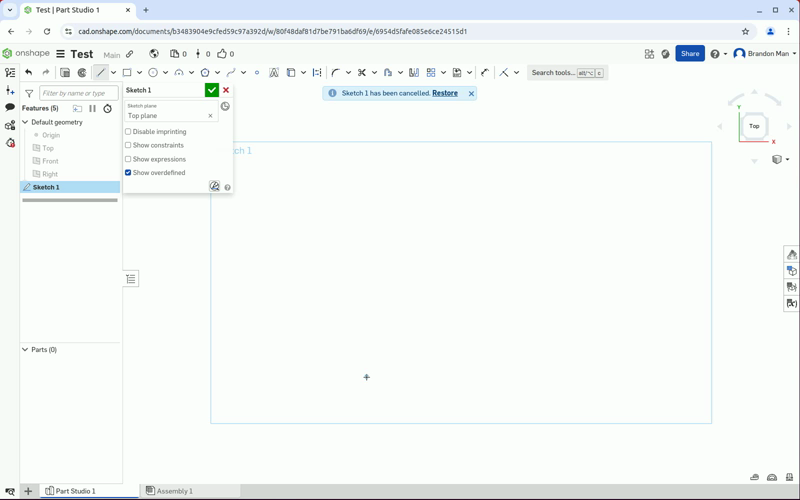
key_down(shift)
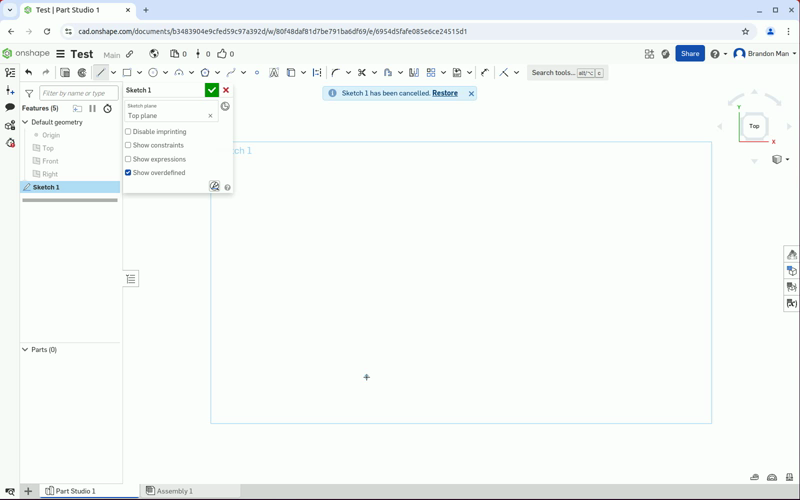
mouse_move(553, 376)
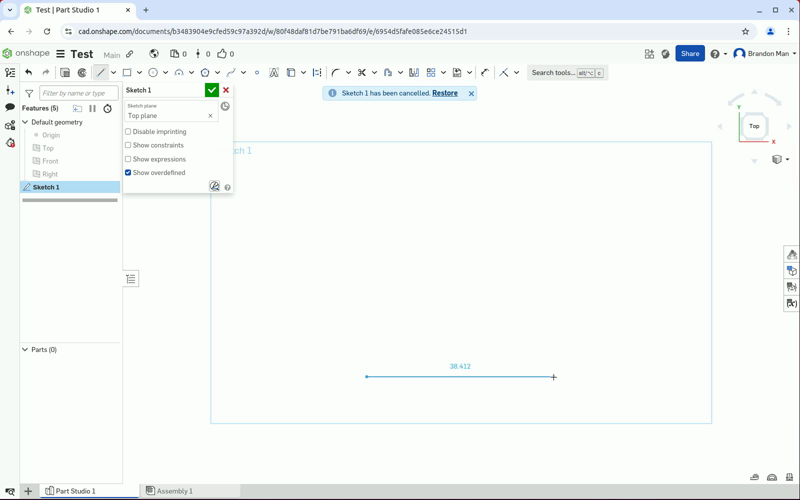
click(553, 376)
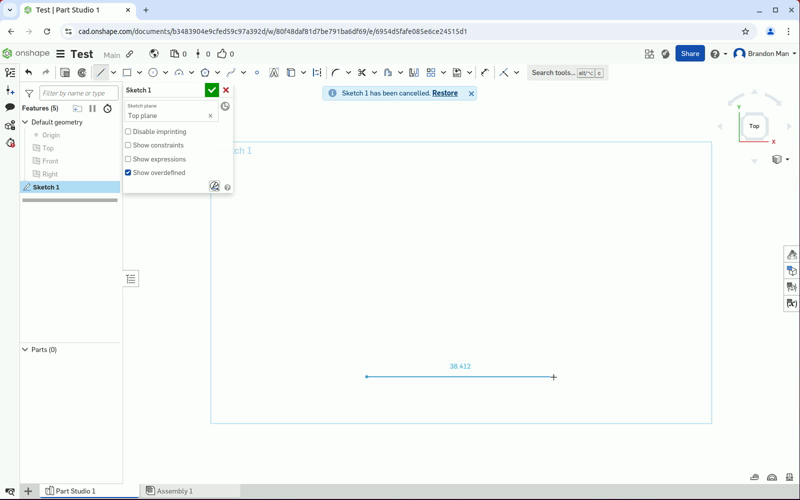
key_up(shift)
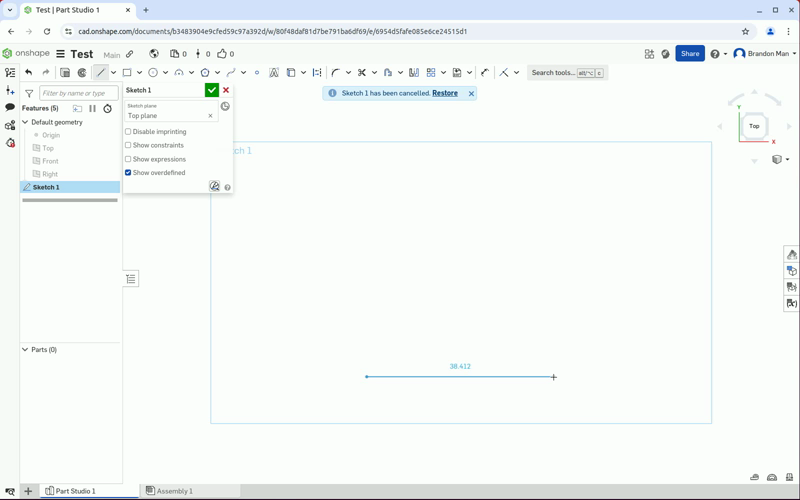
key_down(shift)
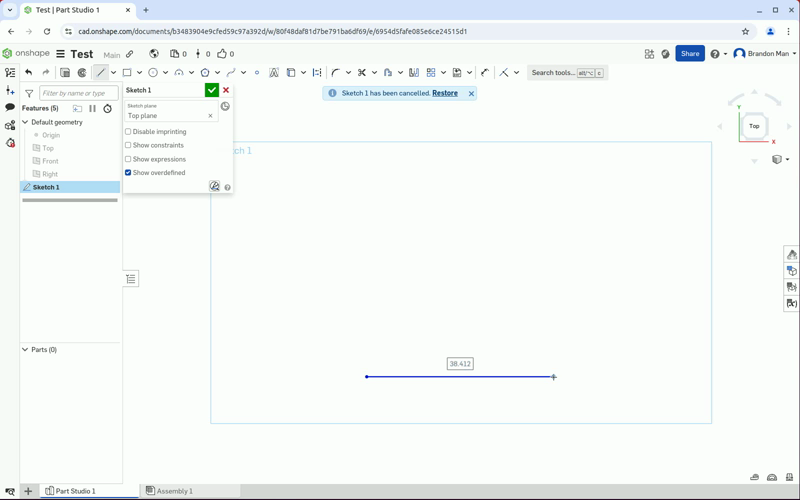
mouse_move(553, 189)
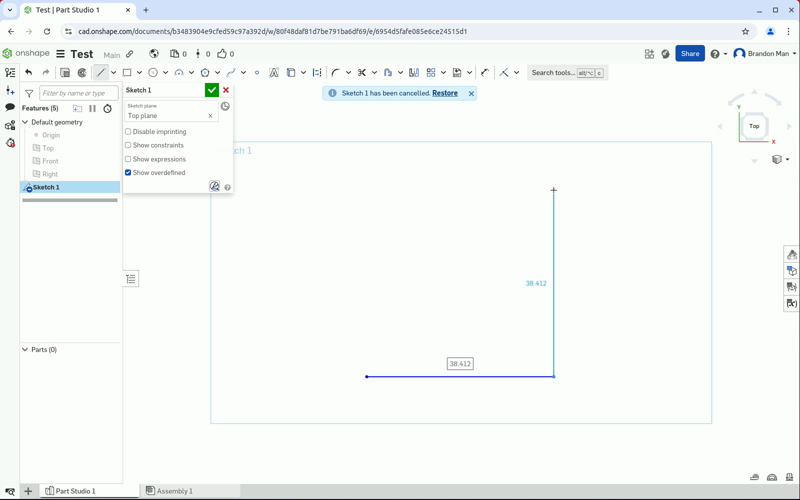
click(553, 189)
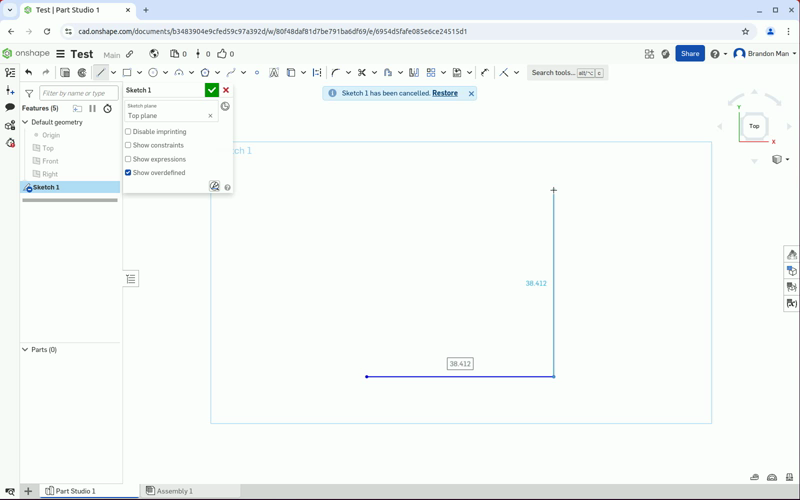
key_up(shift)
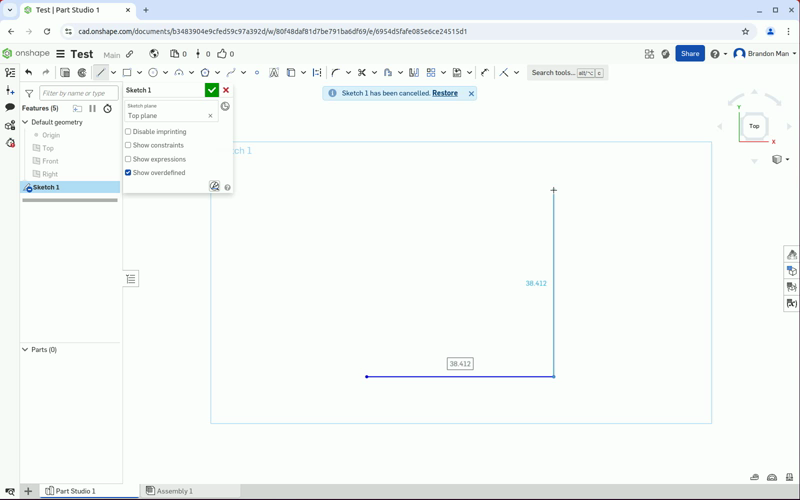
key_down(shift)
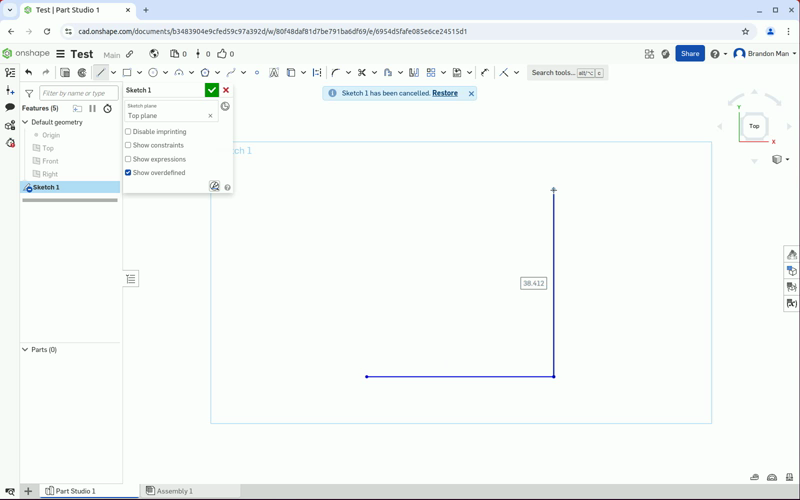
mouse_move(366, 189)
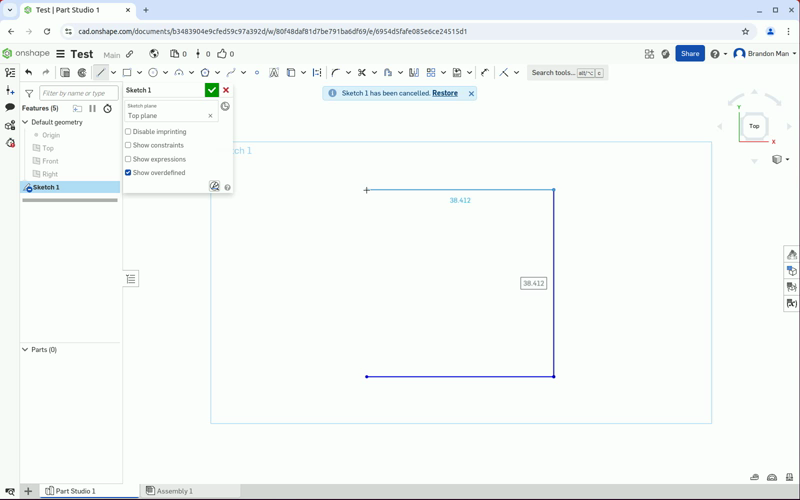
click(366, 189)
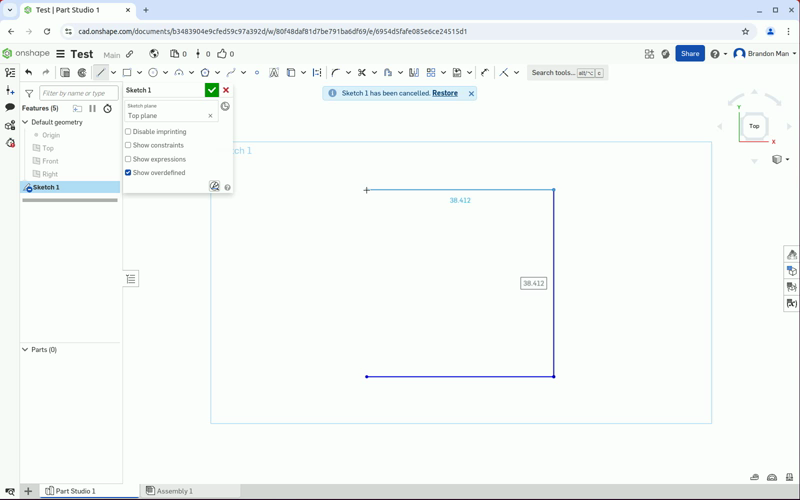
key_up(shift)
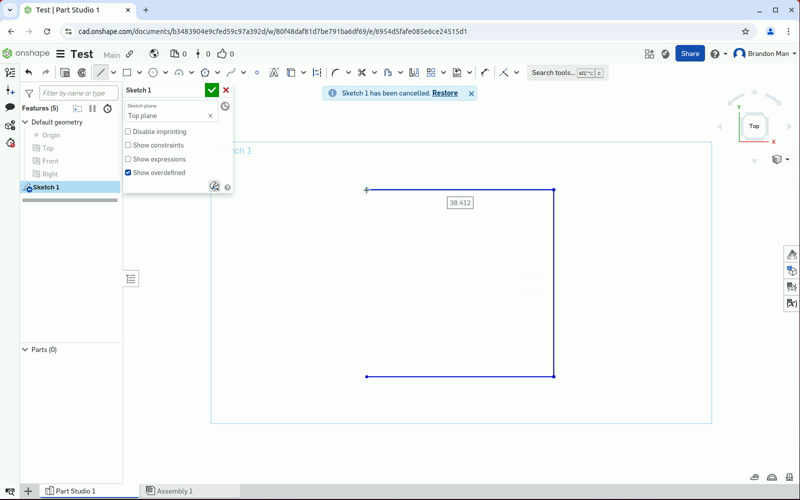
key_down(shift)
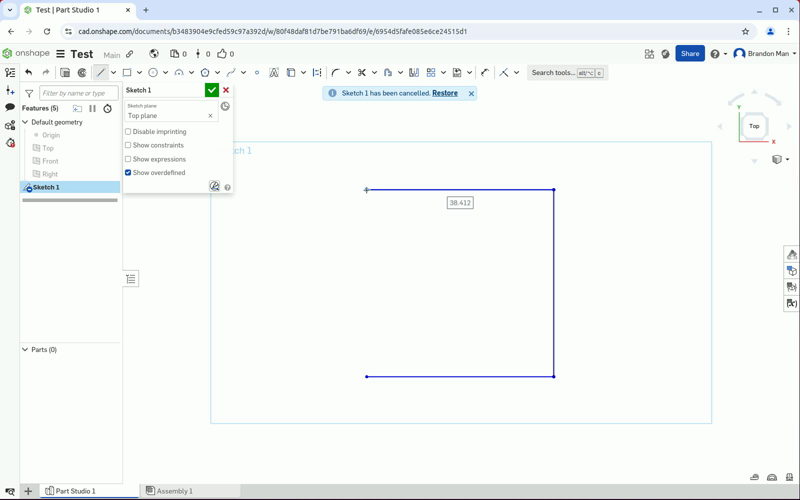
mouse_move(366, 376)
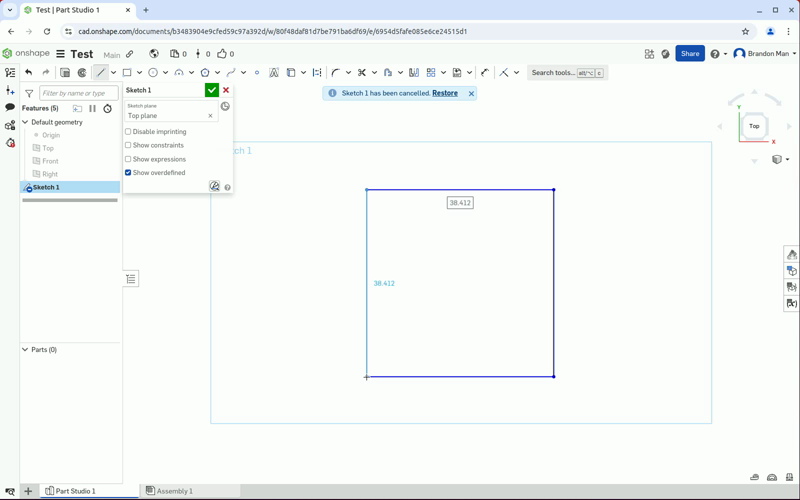
key_up(shift)
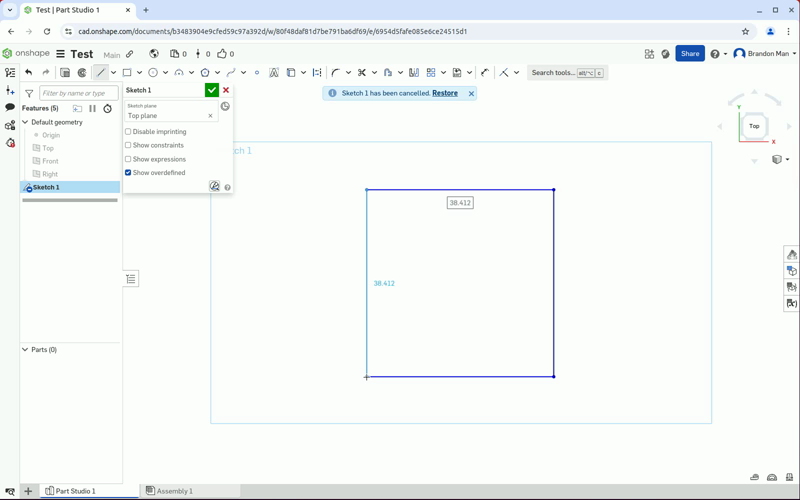
click(366, 376)
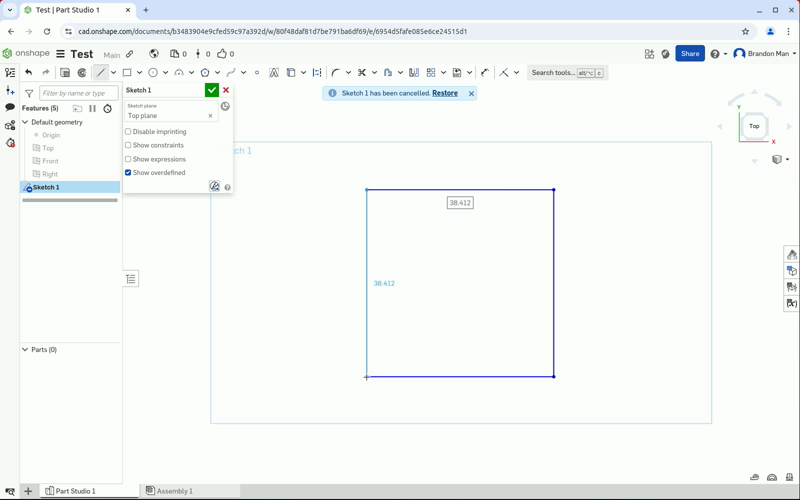
key(esc)
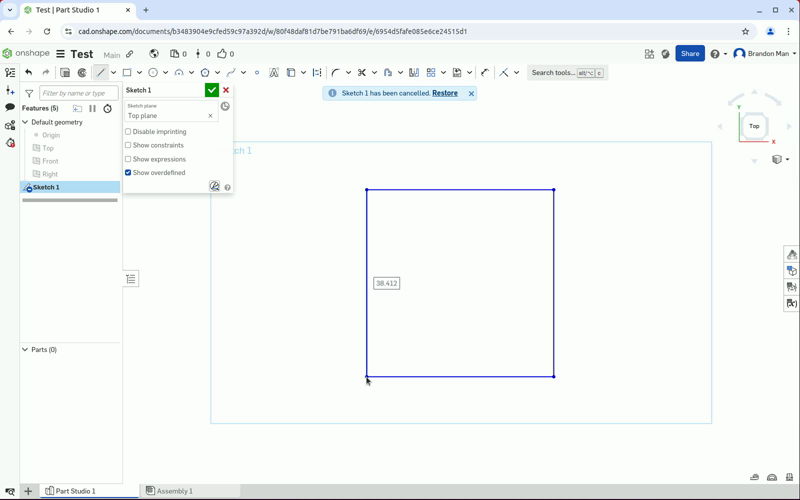
mouse_move(479, 284)
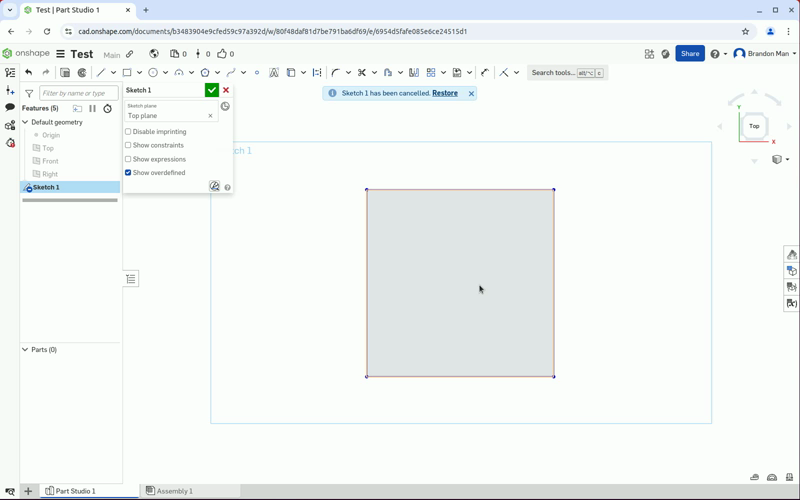
click(479, 284)
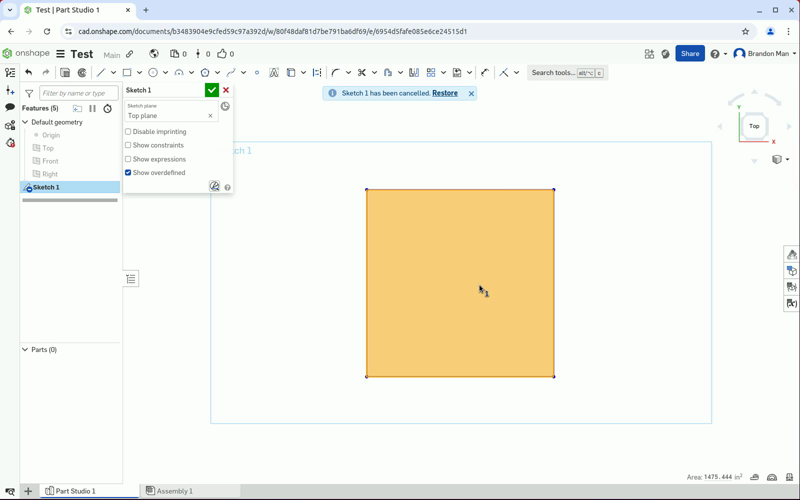
mouse_move(73, 352)
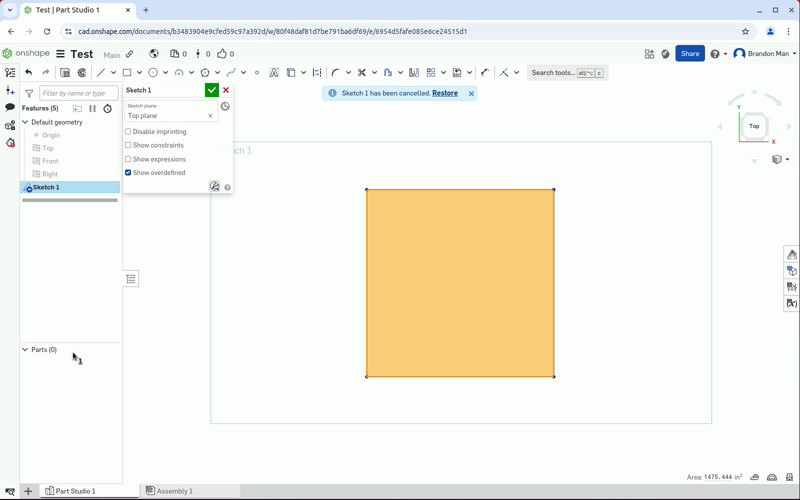
key(shift+y)
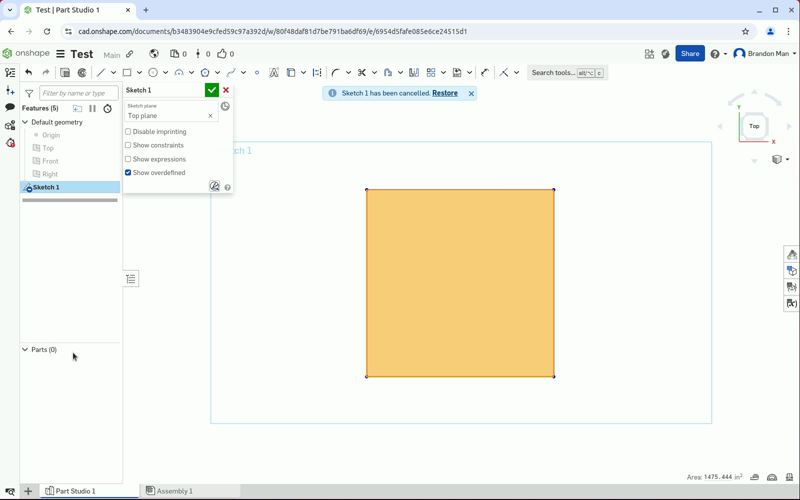
key(shift+e)
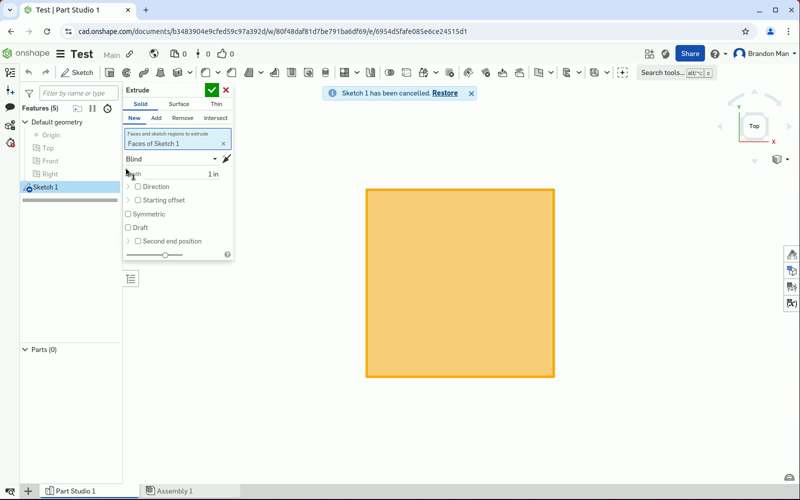
mouse_move(143, 106)
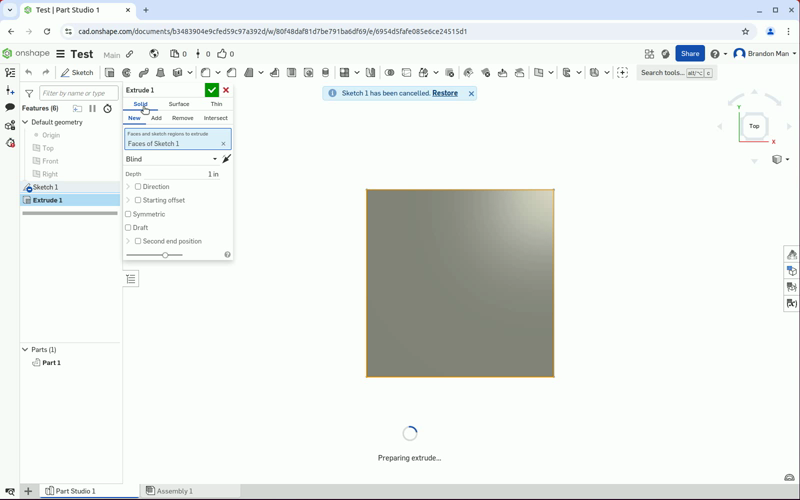
click(143, 106)
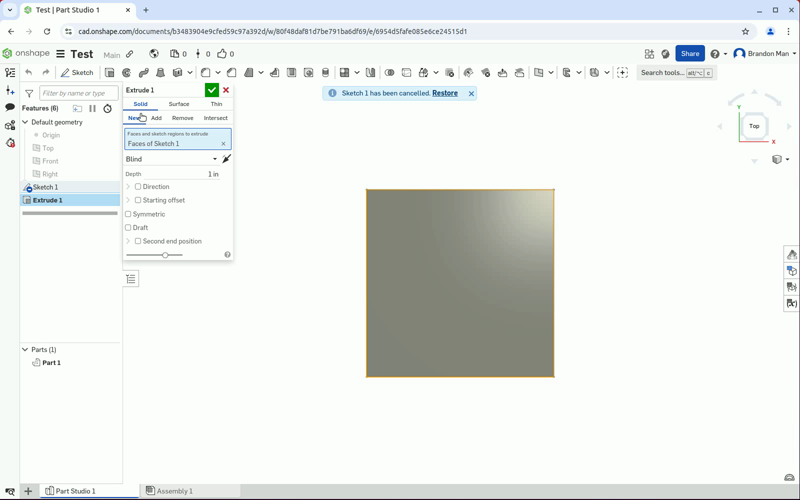
mouse_move(137, 120)
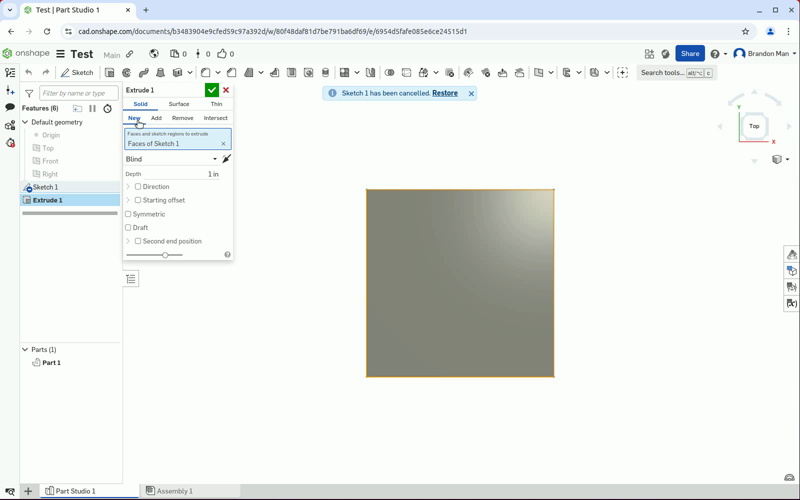
click(137, 120)
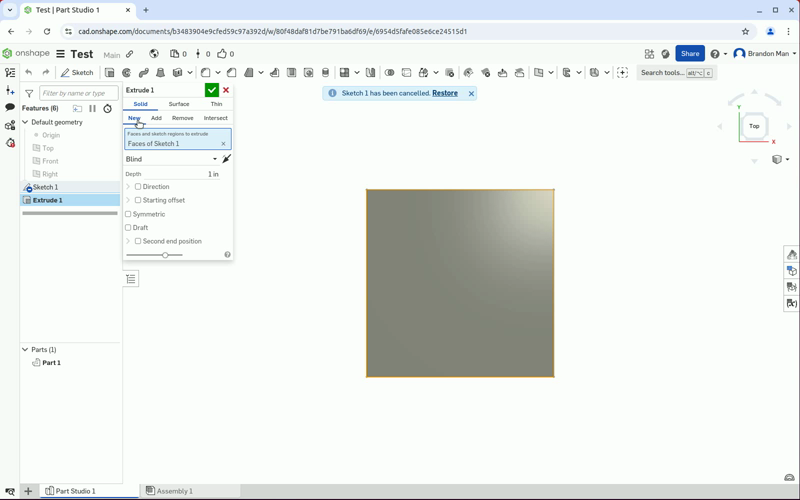
key(tab, 4)
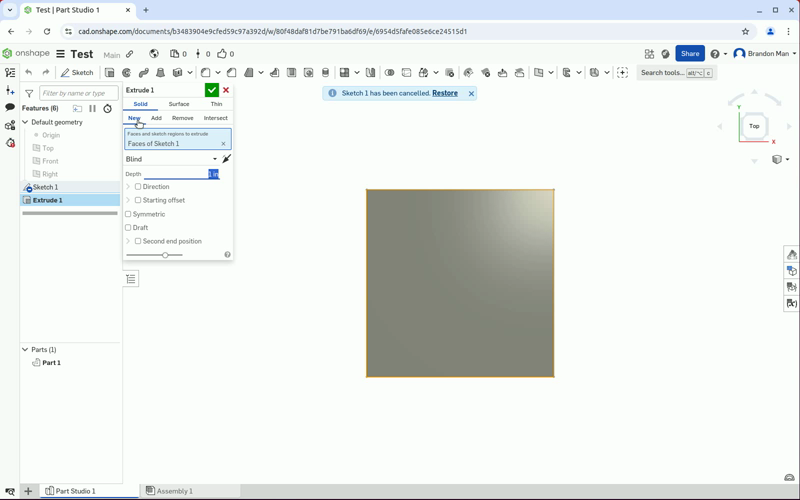
text(15.405)
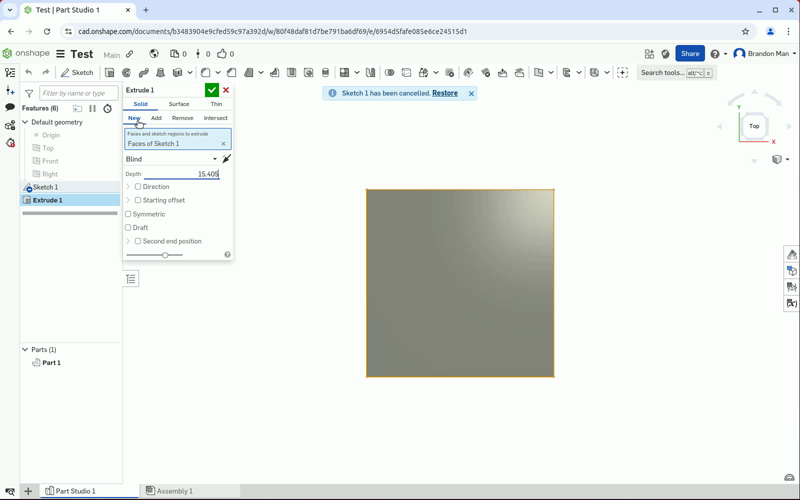
key(enter)
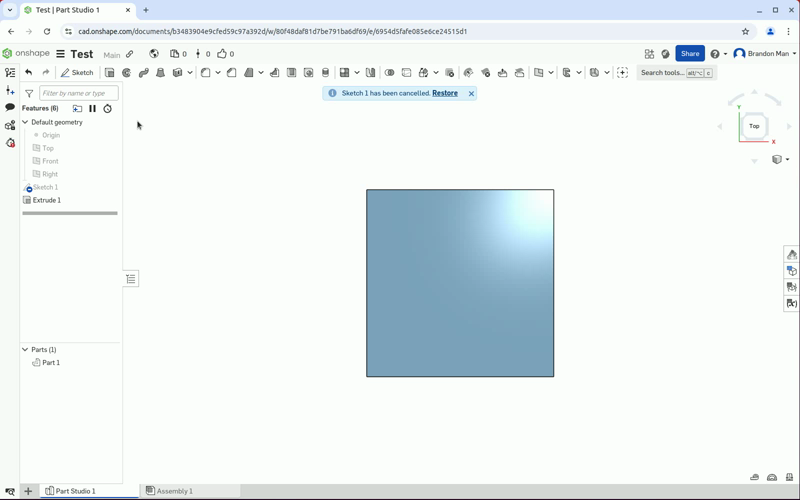
key(shift+h)
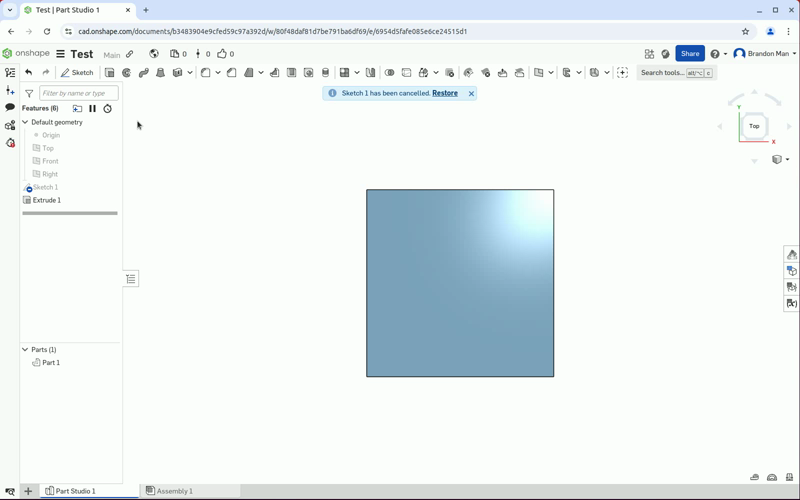
key(shift+h)
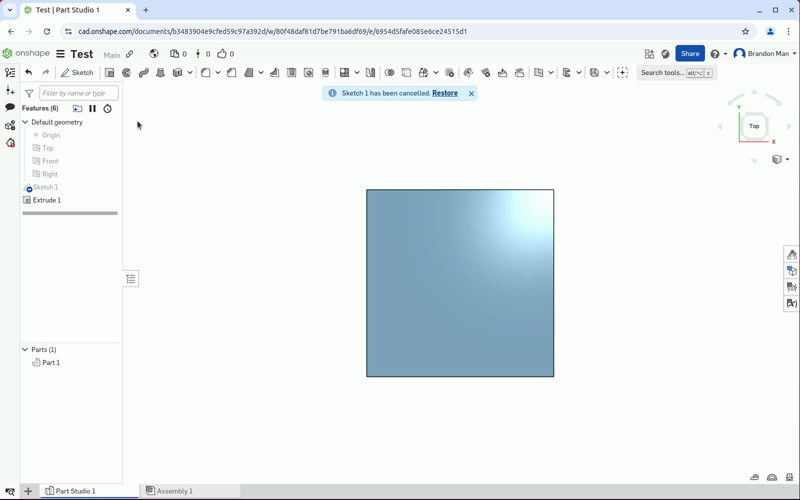
mouse_move(73, 189)
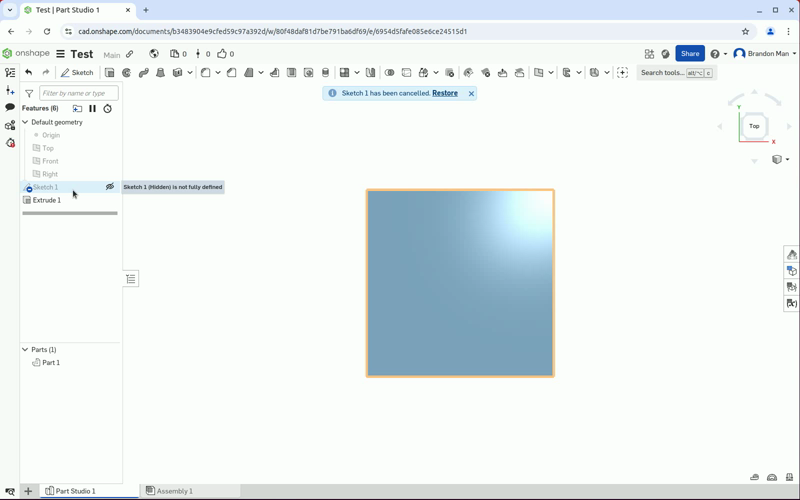
click(73, 189)
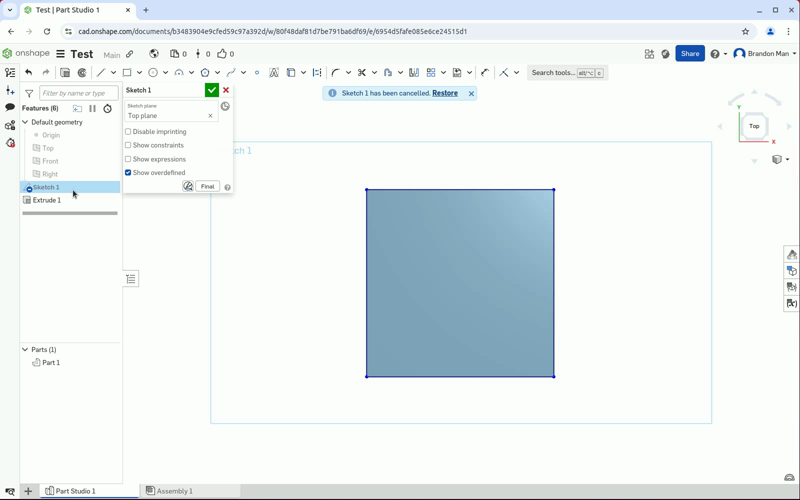
mouse_move(229, 92)
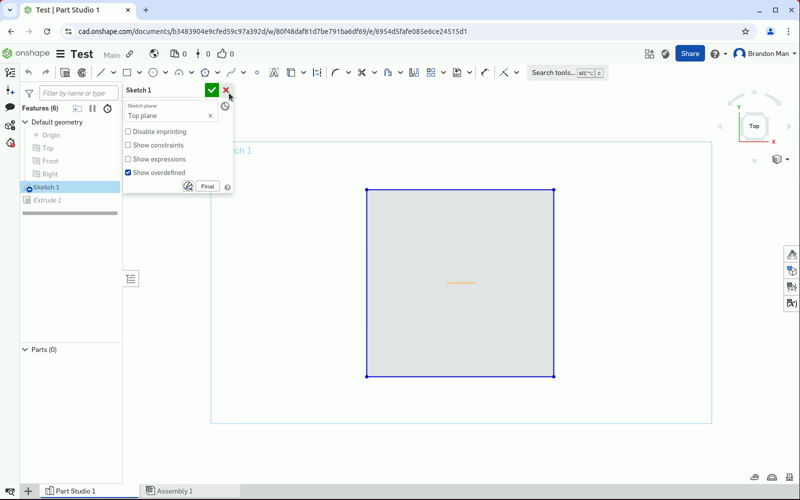
click(229, 92)
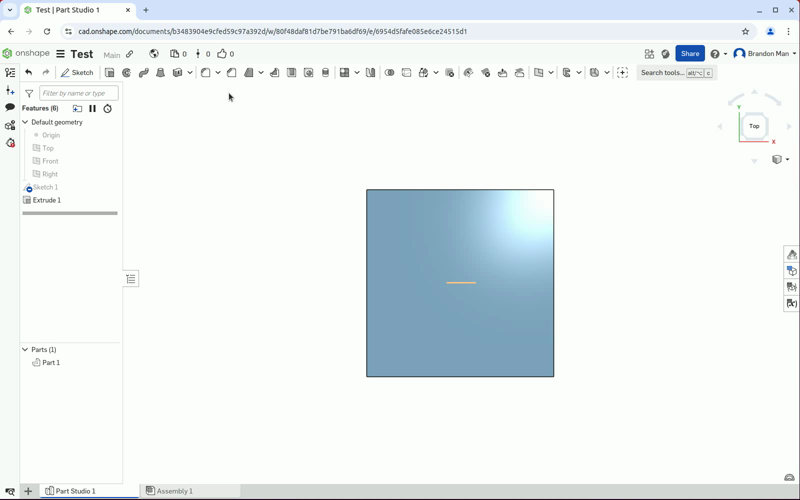
mouse_move(541, 75)
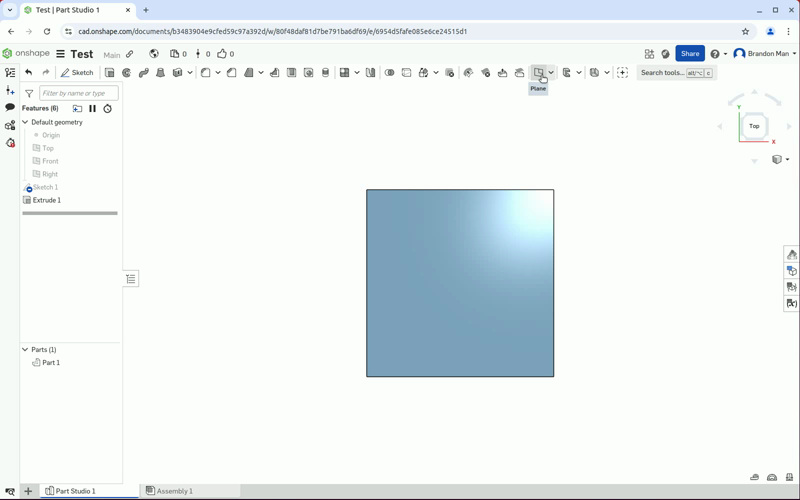
click(541, 75)
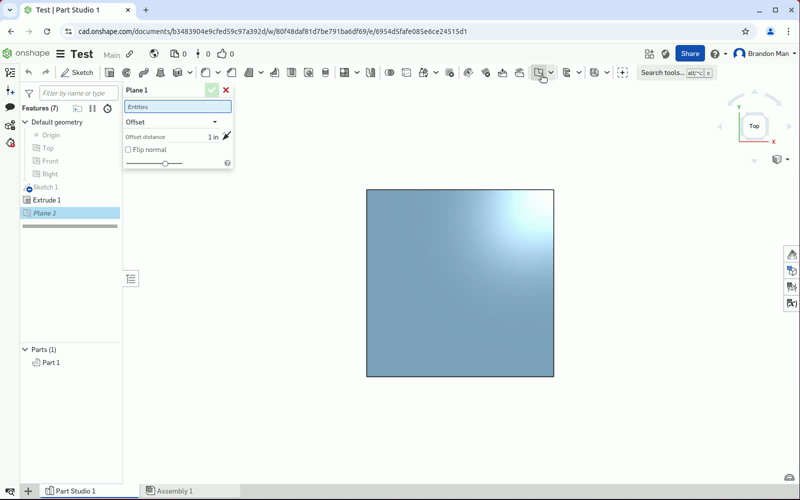
mouse_move(73, 150)
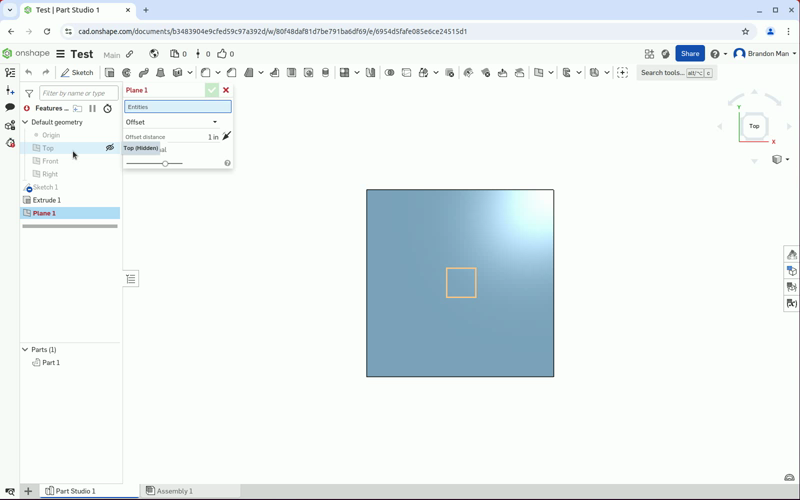
click(73, 150)
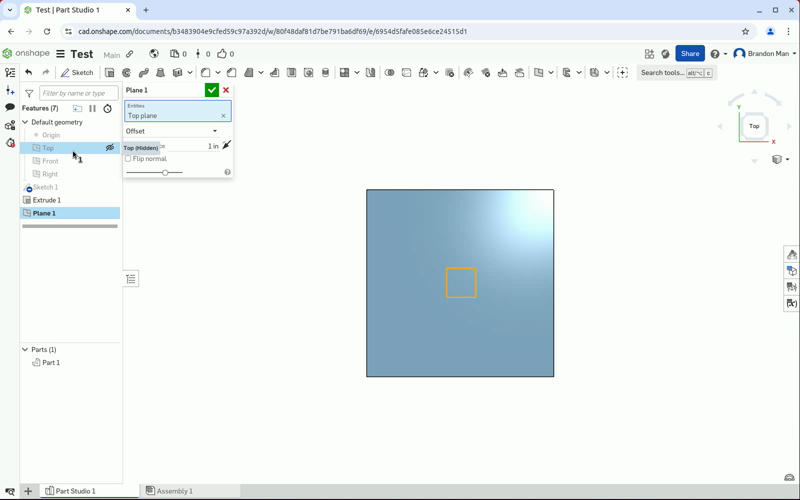
key(tab, 2)
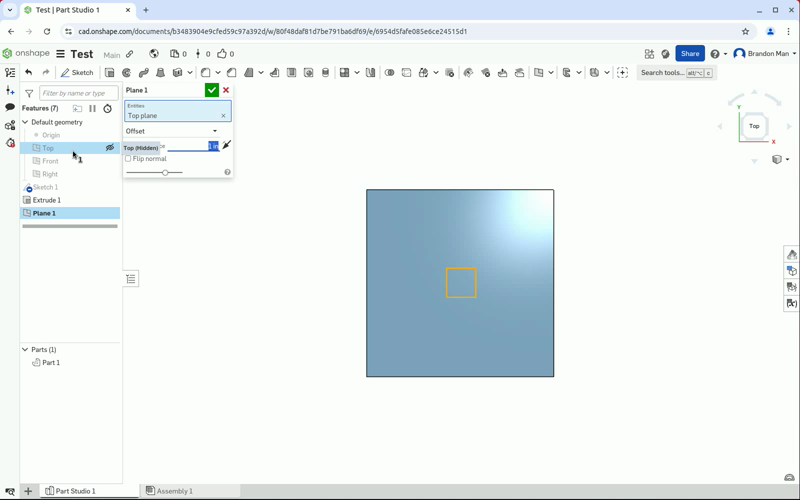
text(15.405)
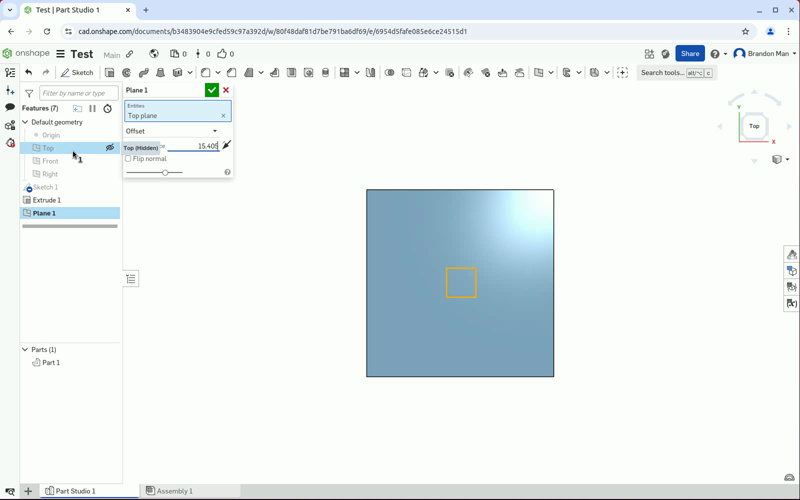
key(enter, 2)
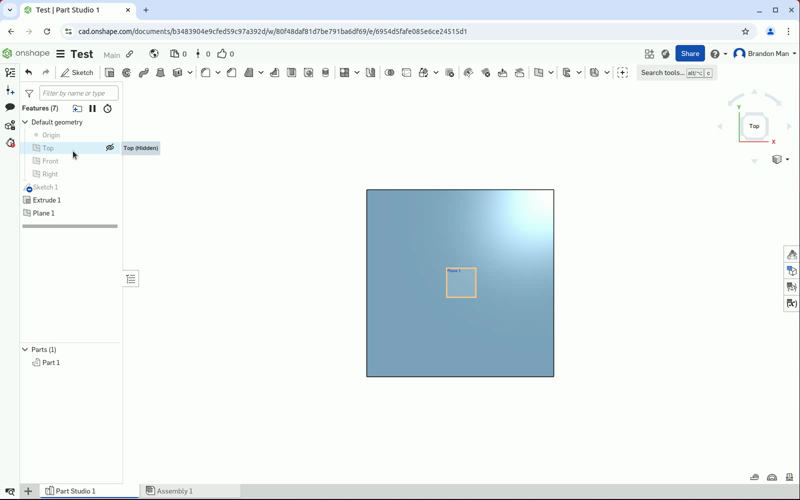
key(shift+s)
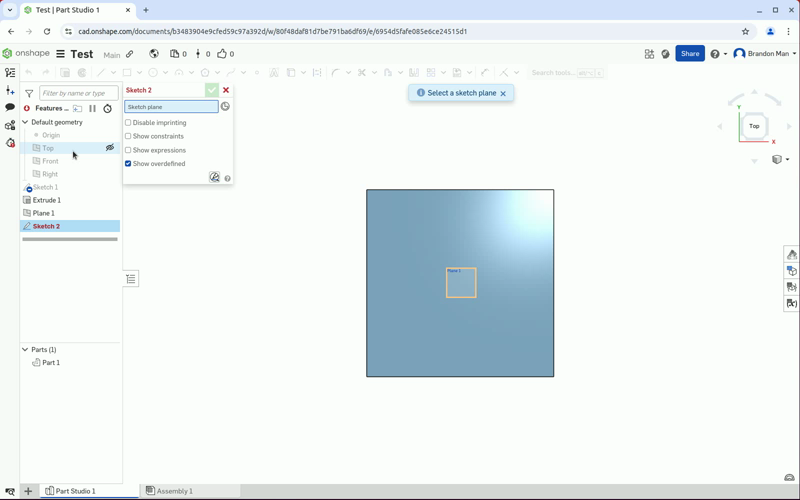
mouse_move(73, 215)
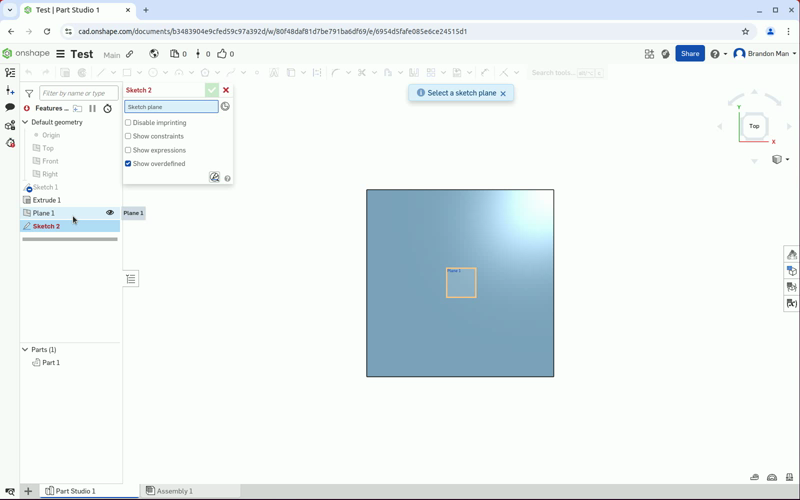
click(73, 215)
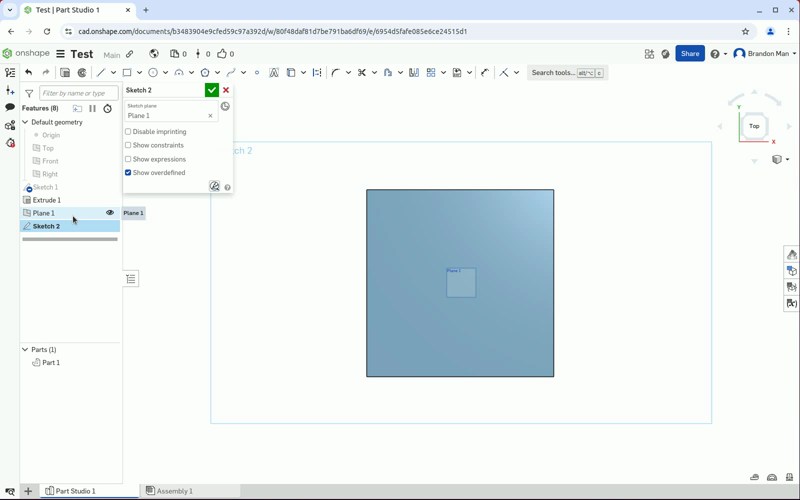
mouse_move(73, 352)
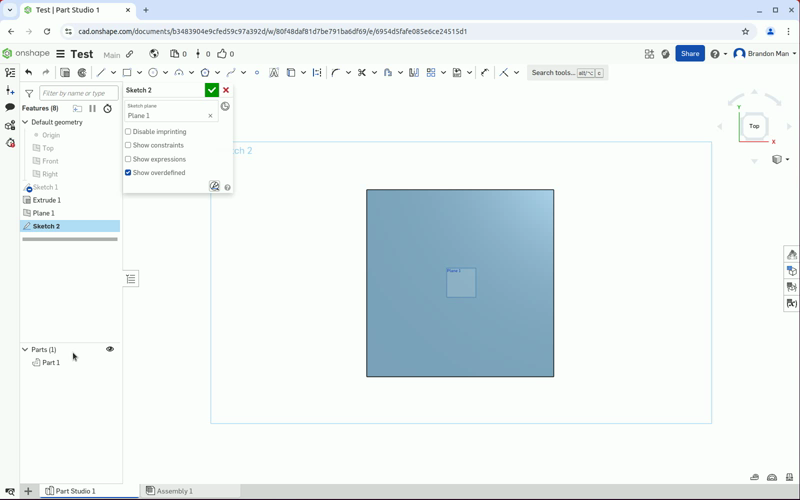
key(y)
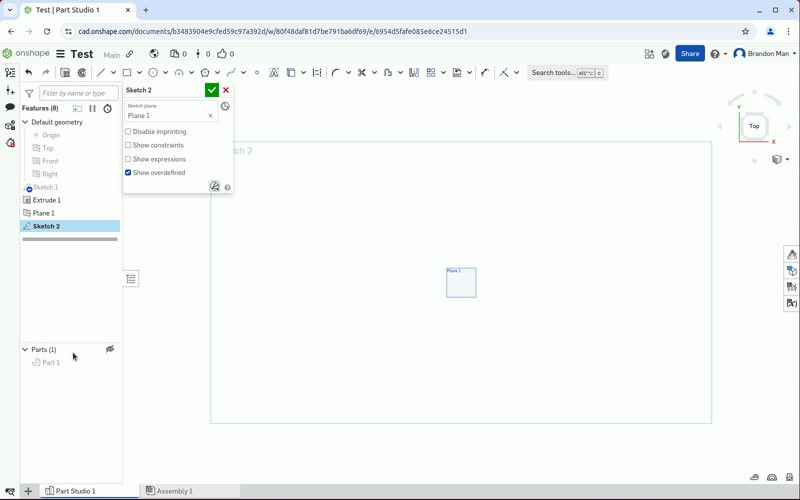
key(l)
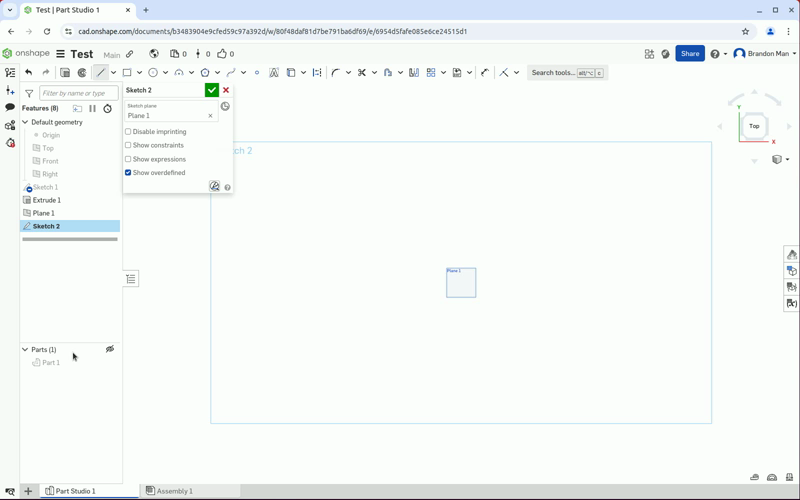
key_down(shift)
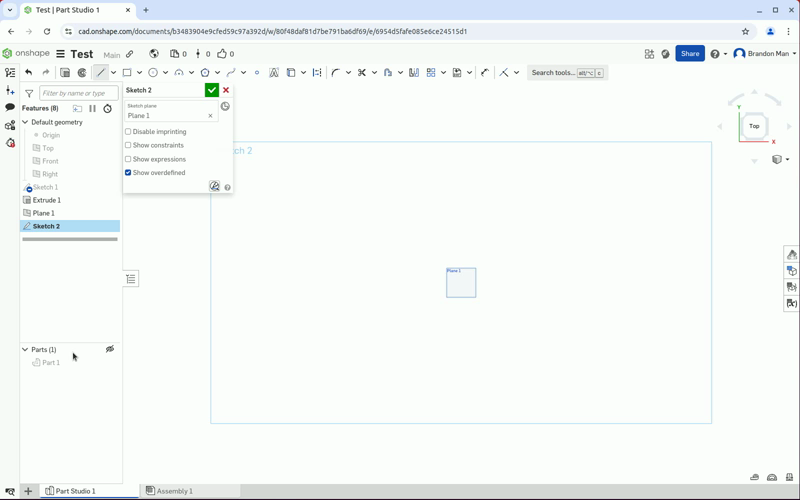
mouse_move(423, 320)
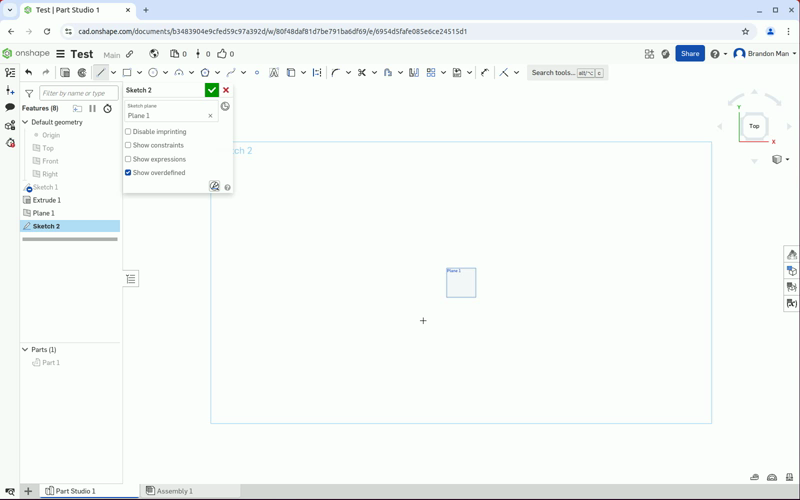
click(423, 320)
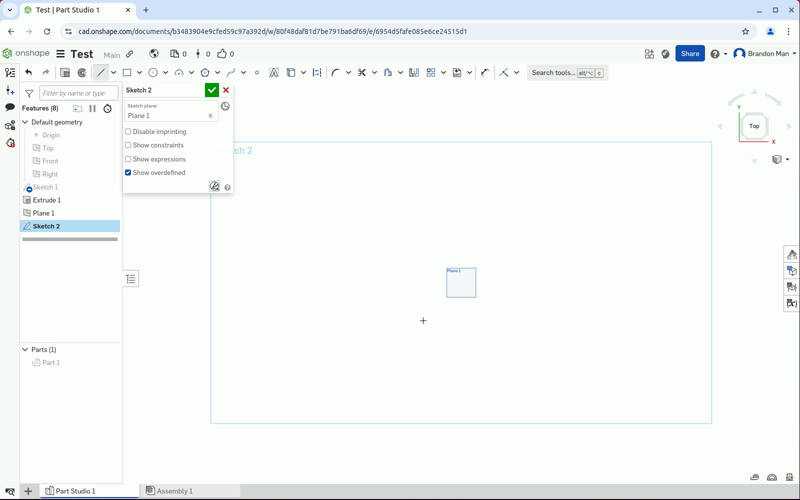
key_up(shift)
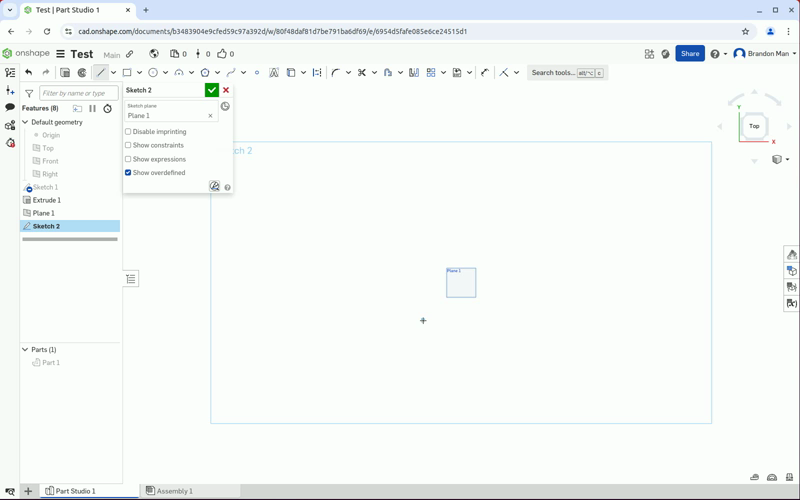
key_down(shift)
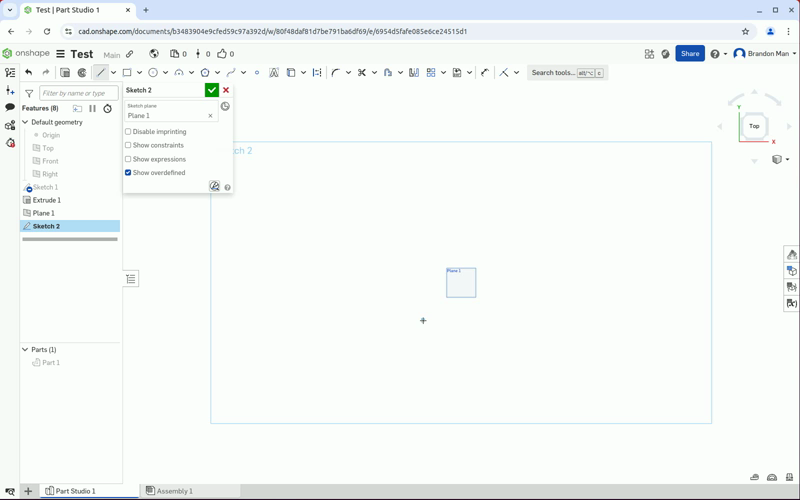
mouse_move(498, 320)
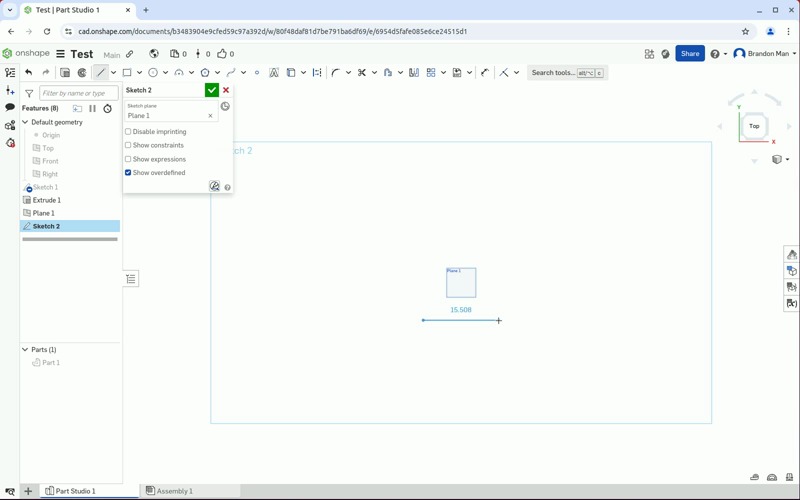
click(498, 320)
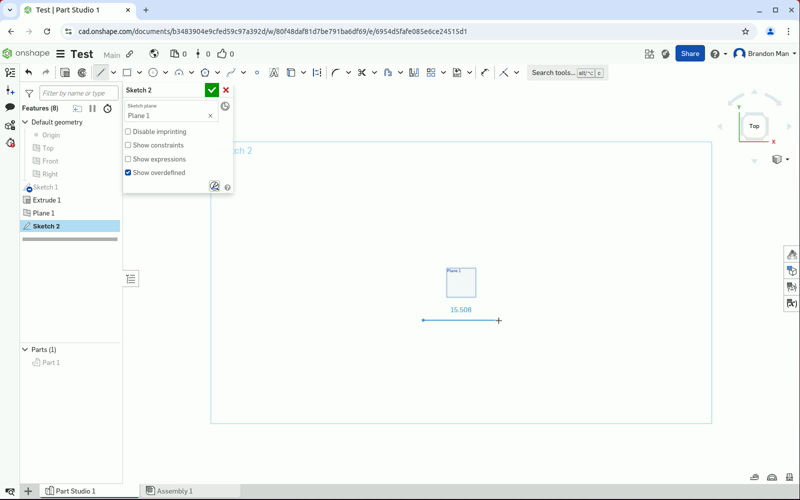
key_up(shift)
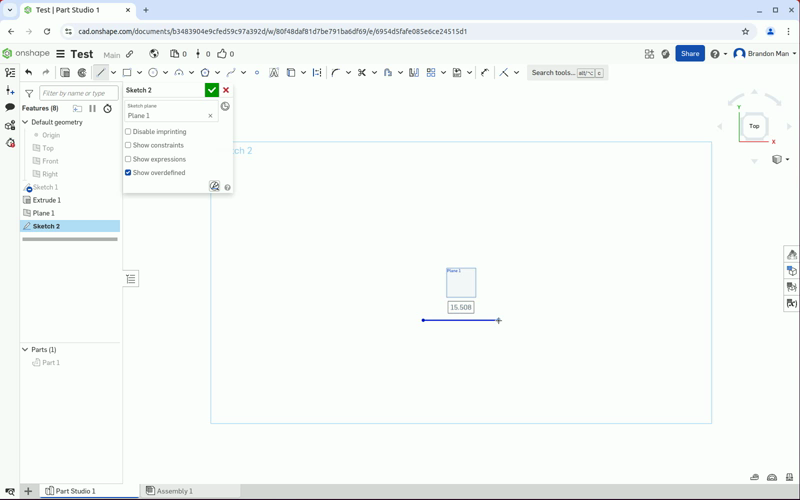
key_down(shift)
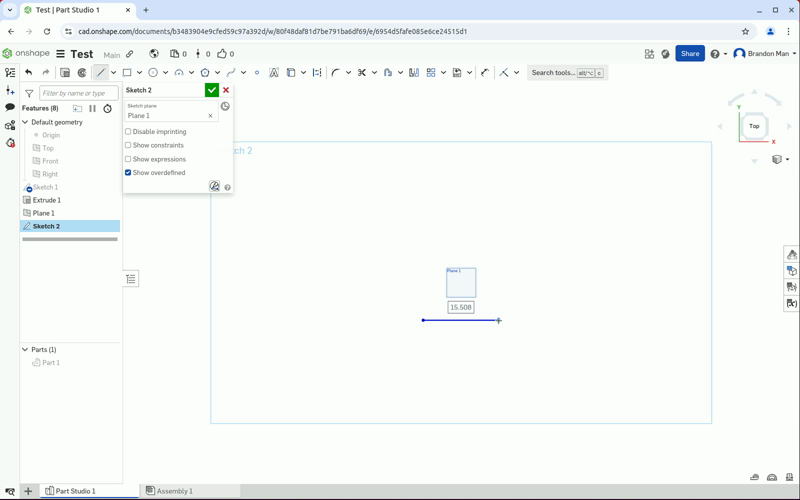
mouse_move(498, 245)
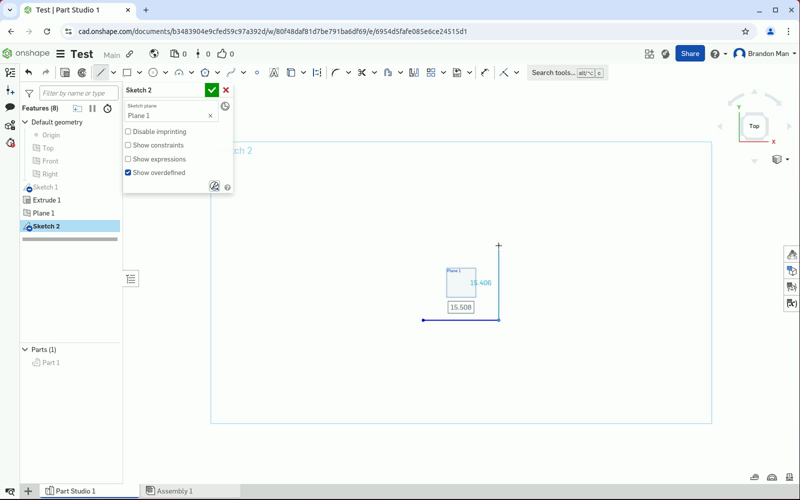
click(498, 245)
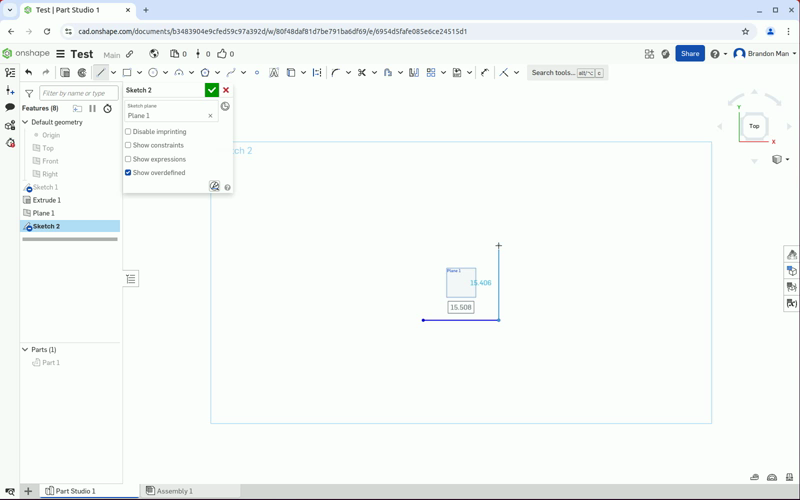
key_up(shift)
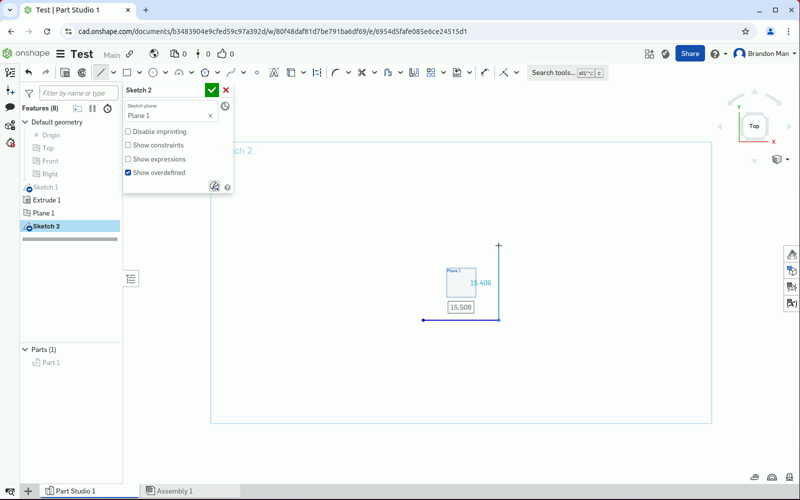
key_down(shift)
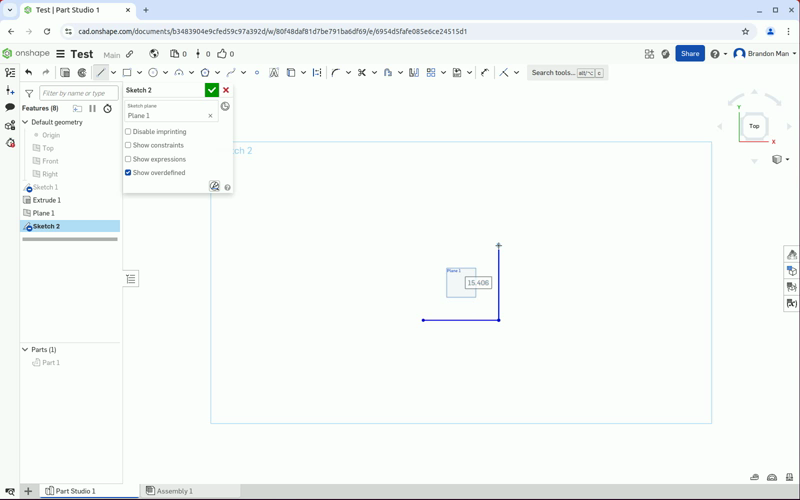
mouse_move(423, 245)
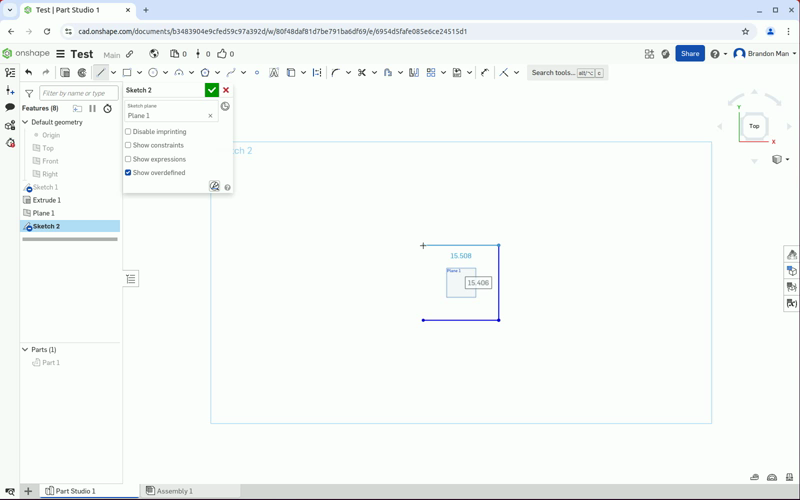
click(423, 245)
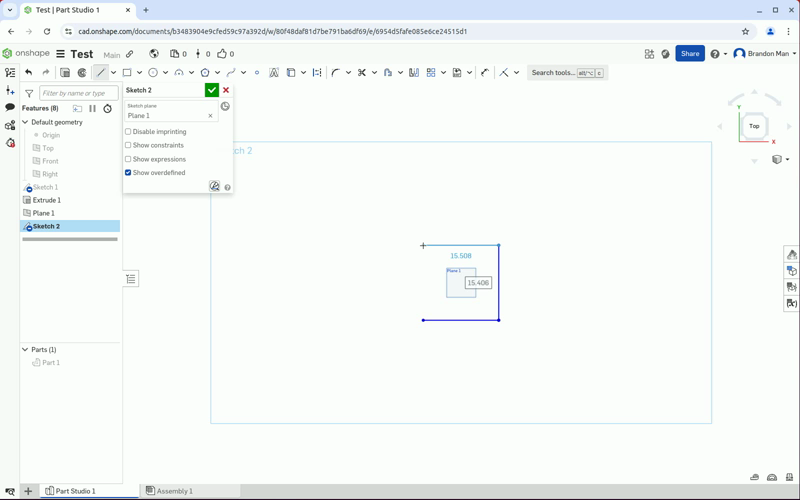
key_up(shift)
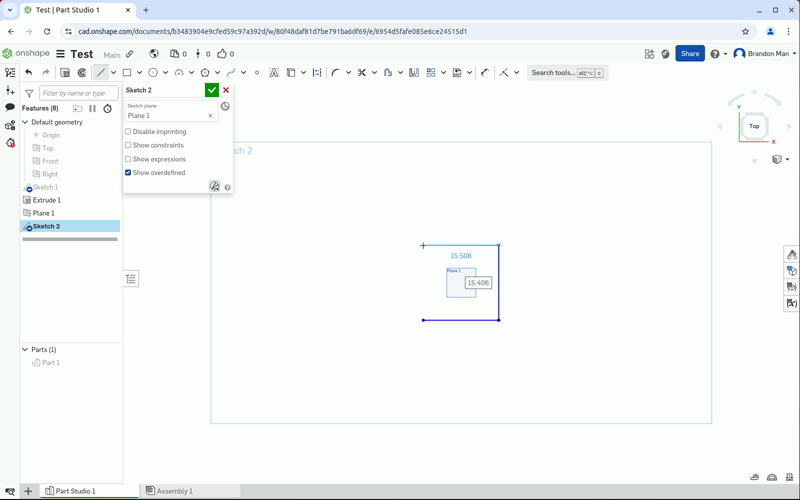
key_down(shift)
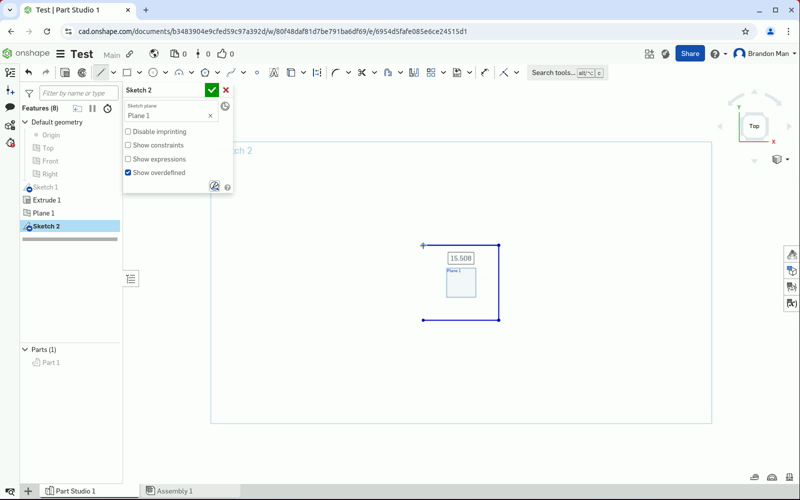
mouse_move(423, 320)
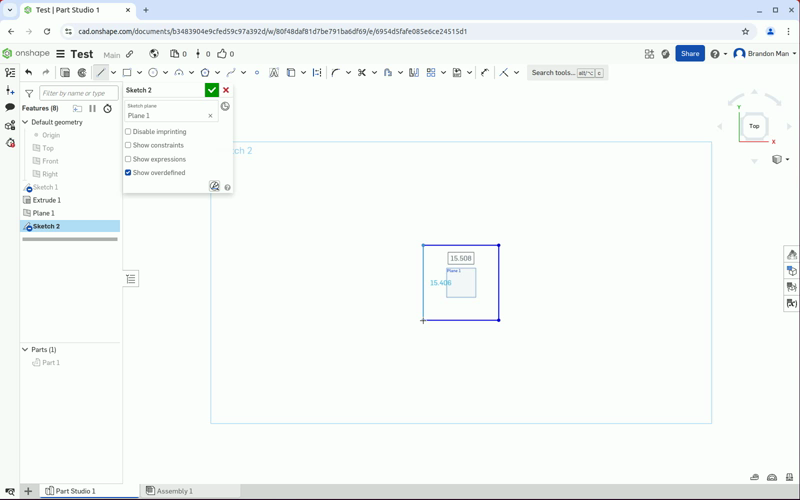
key_up(shift)
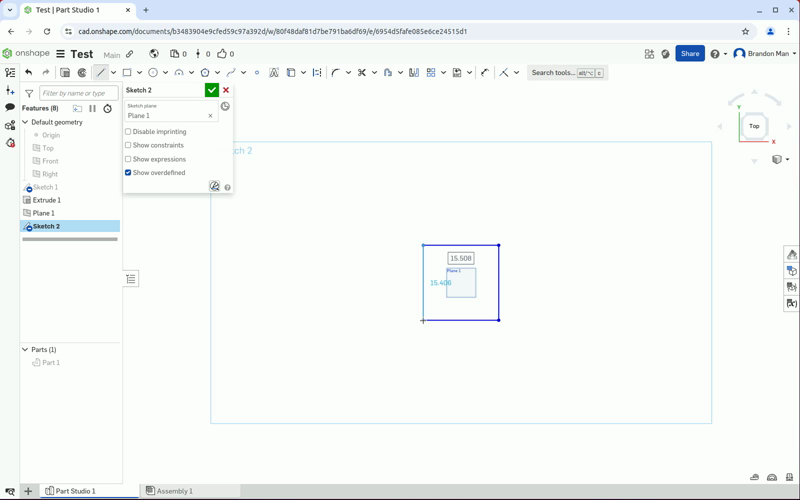
click(423, 320)
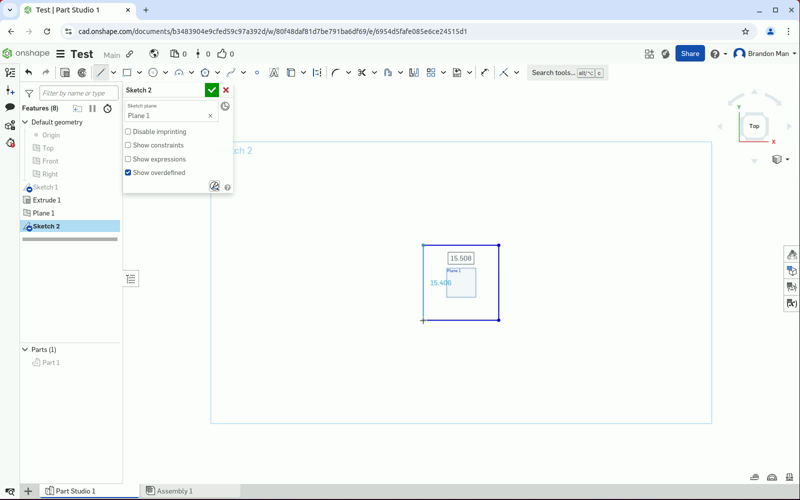
key(esc)
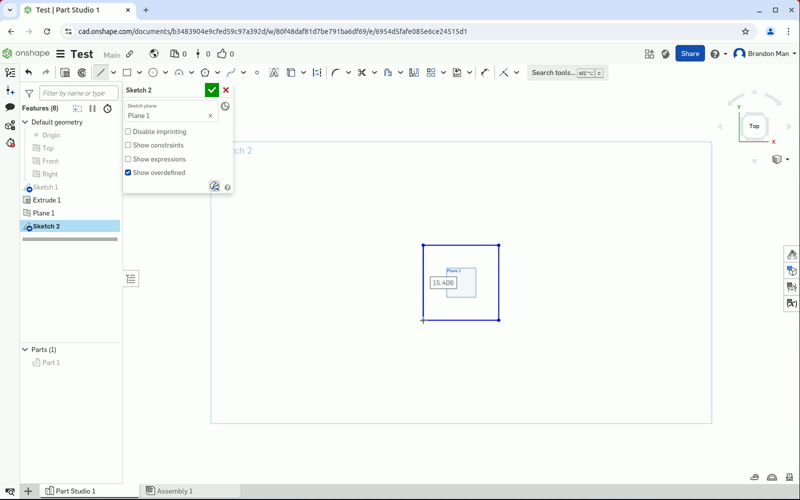
mouse_move(489, 312)
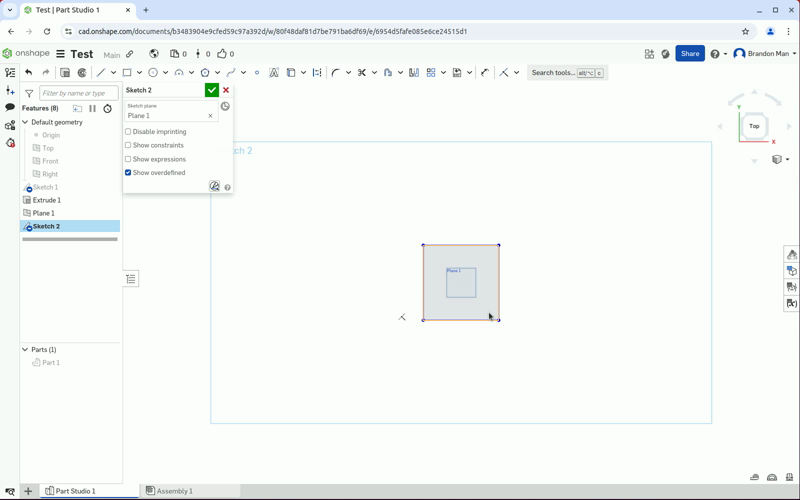
click(489, 312)
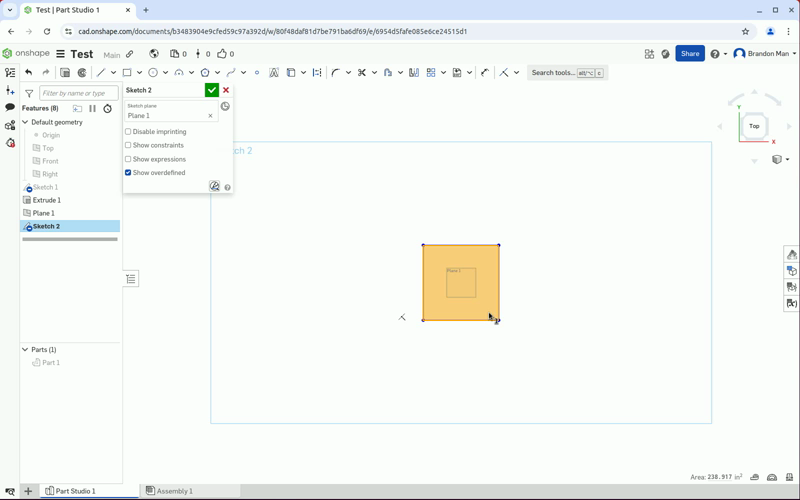
mouse_move(73, 352)
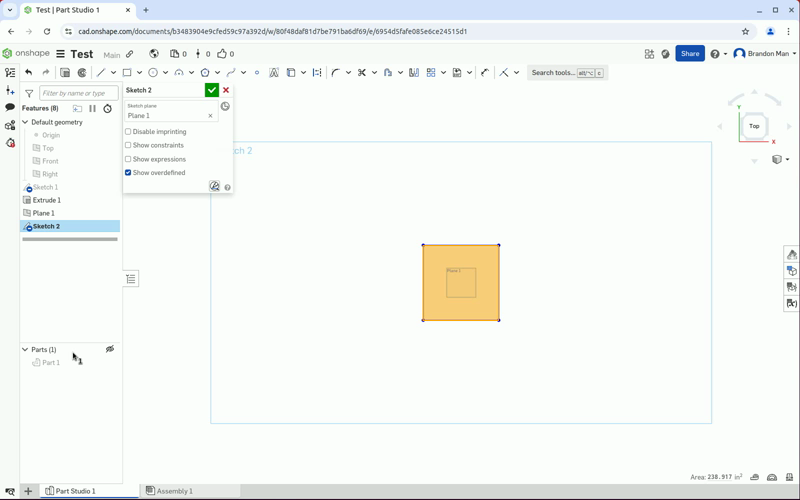
key(shift+y)
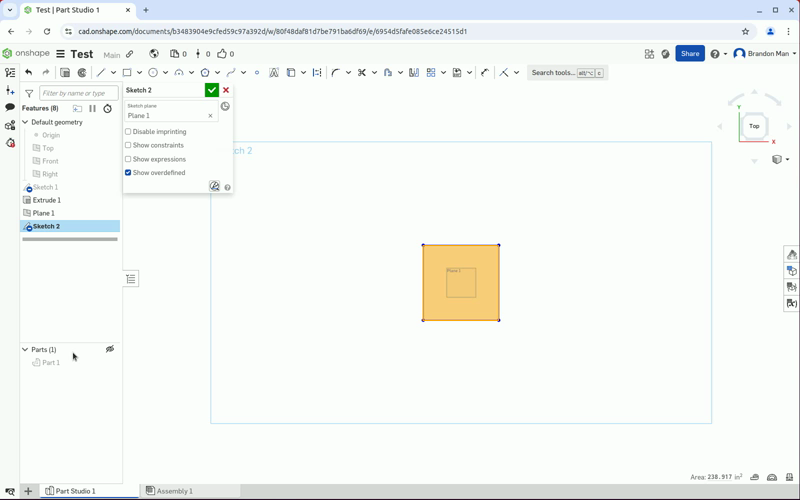
key(shift+e)
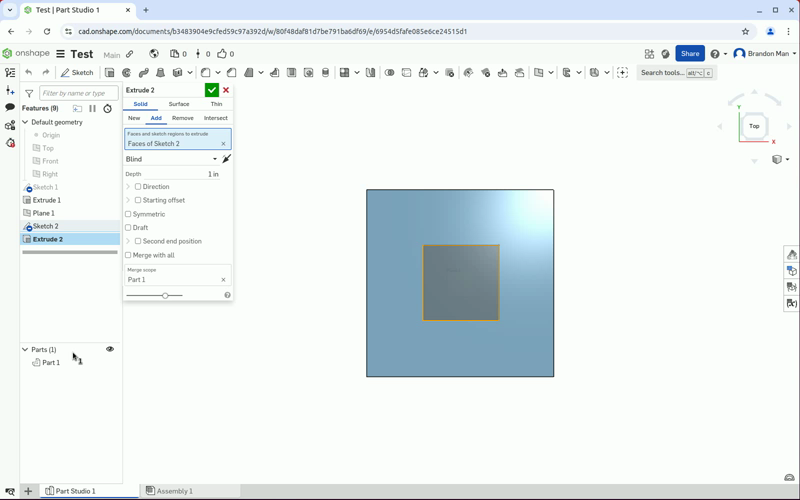
mouse_move(143, 106)
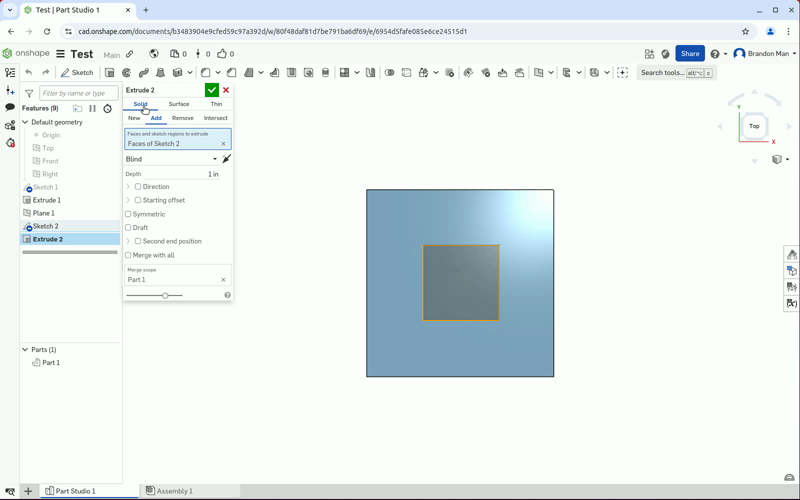
click(143, 106)
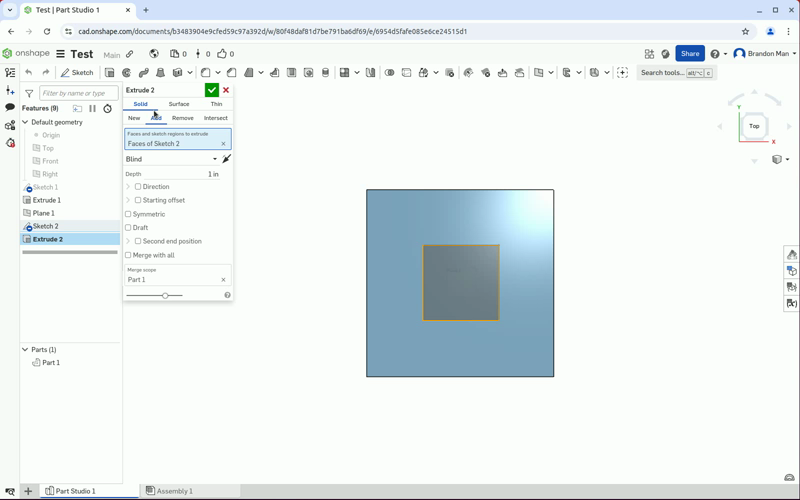
mouse_move(186, 120)
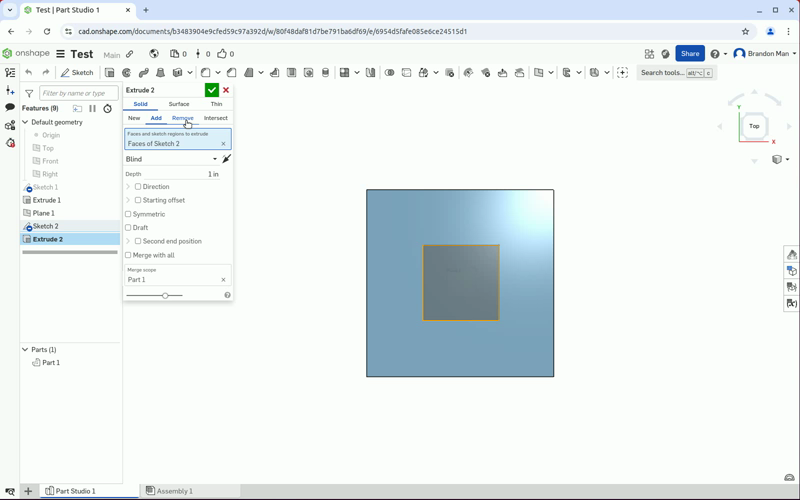
click(186, 120)
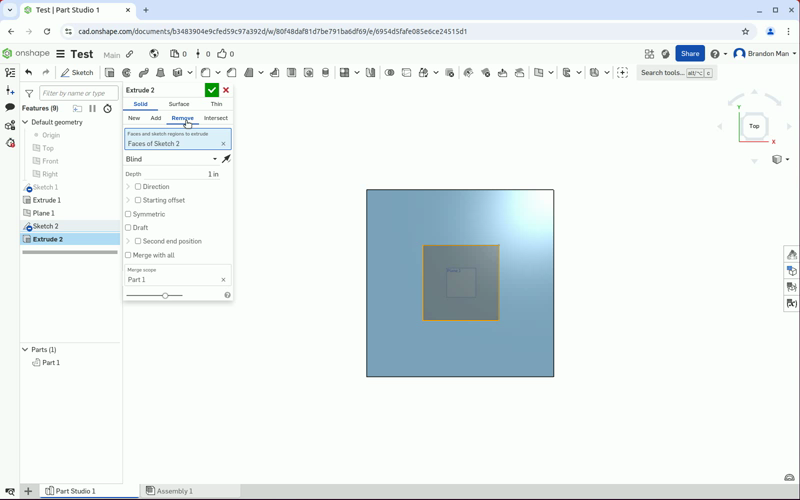
key(tab, 4)
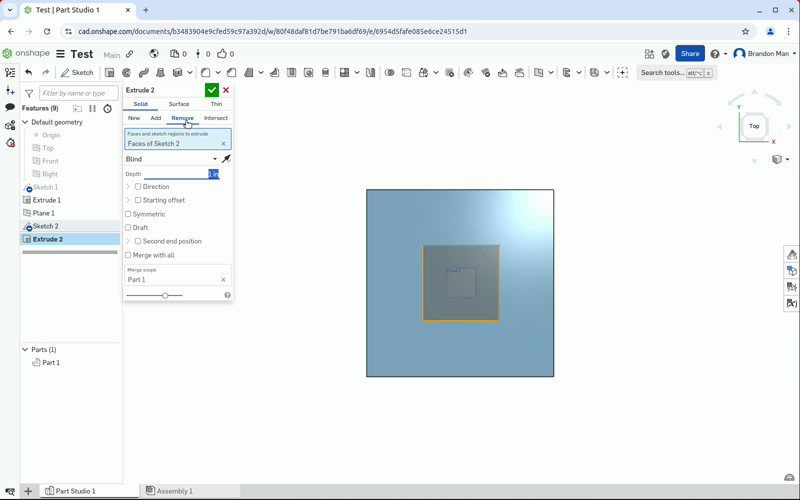
text(7.703)
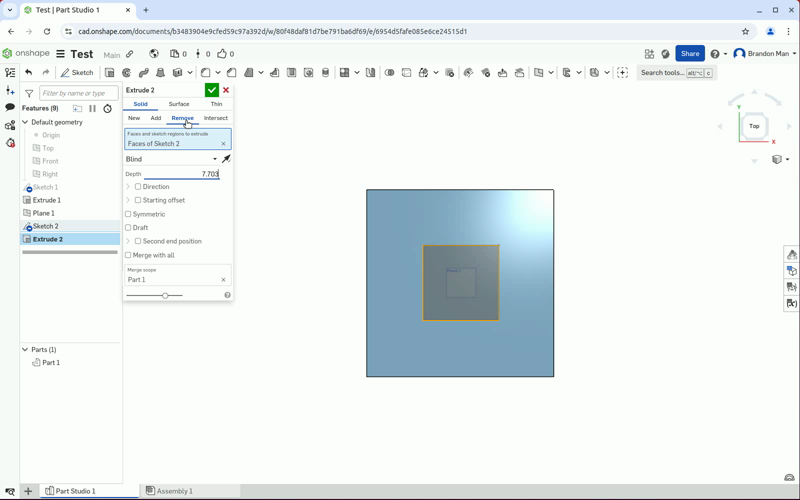
key(tab, 6)
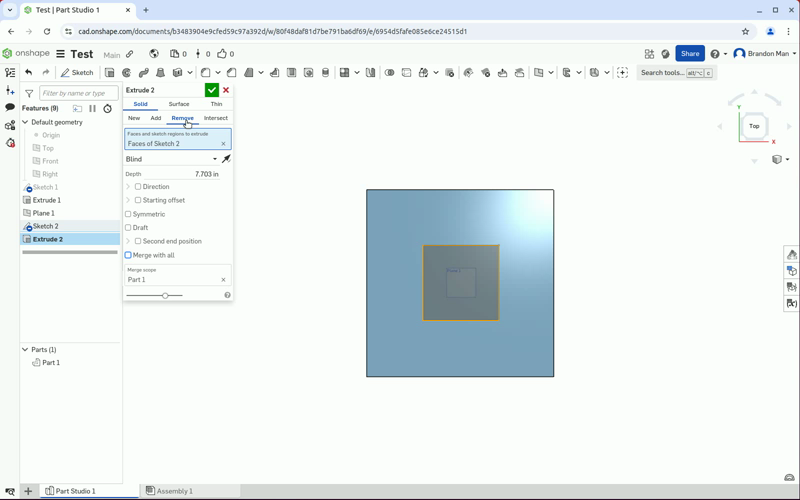
key(space)
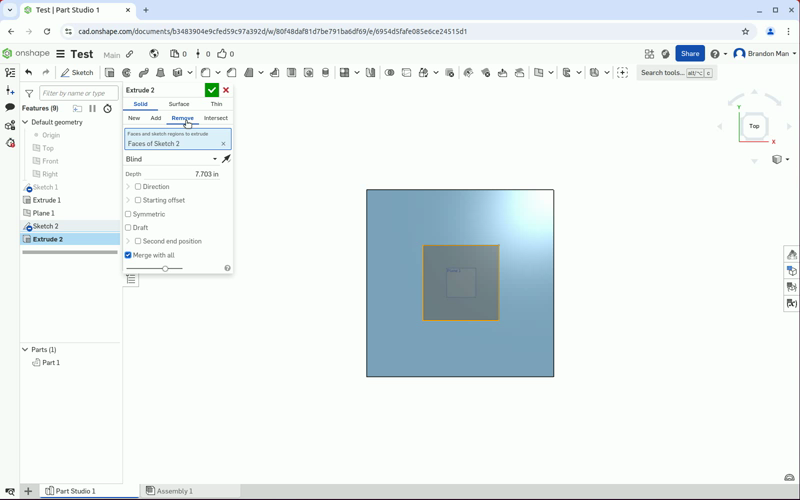
key(enter)
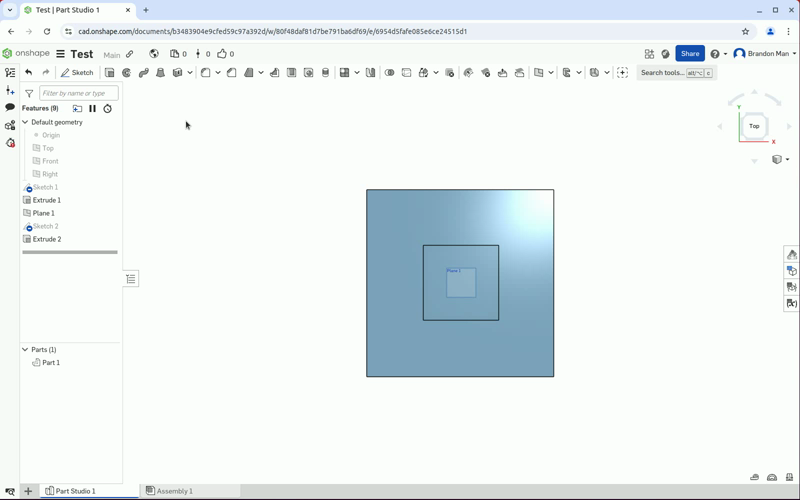
key(shift+h)
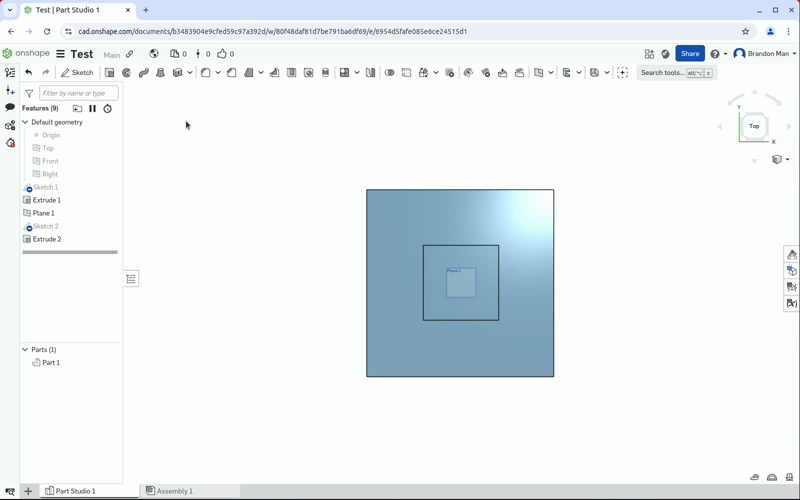
key(shift+h)
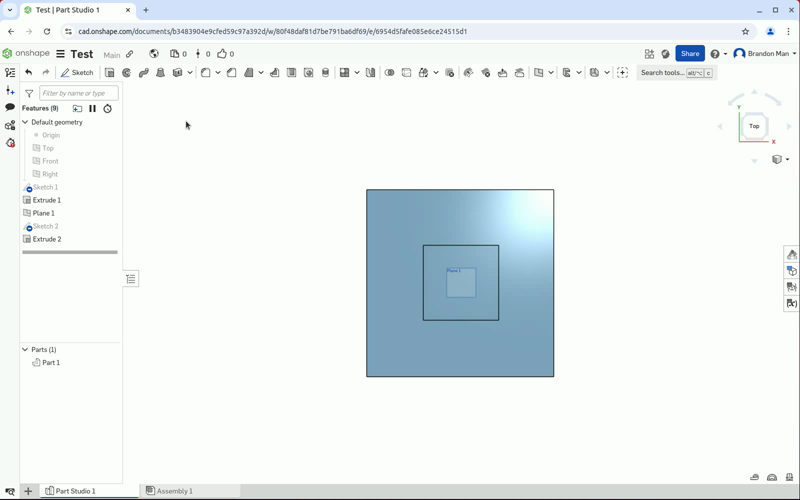
mouse_move(73, 189)
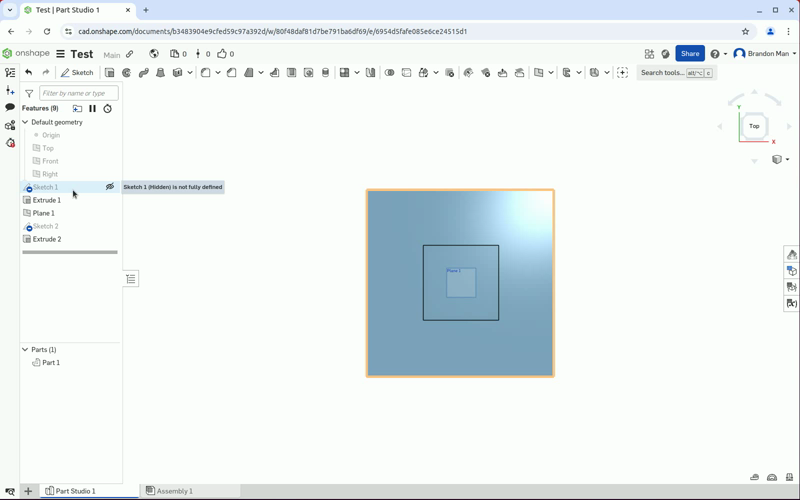
click(73, 189)
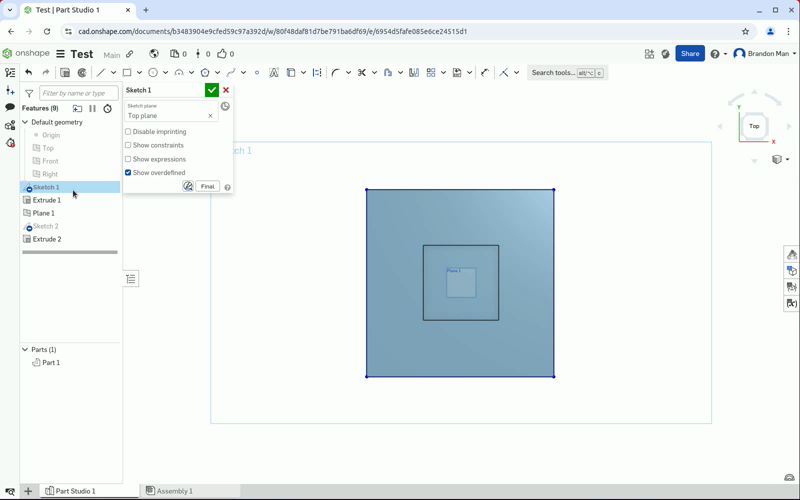
mouse_move(229, 92)
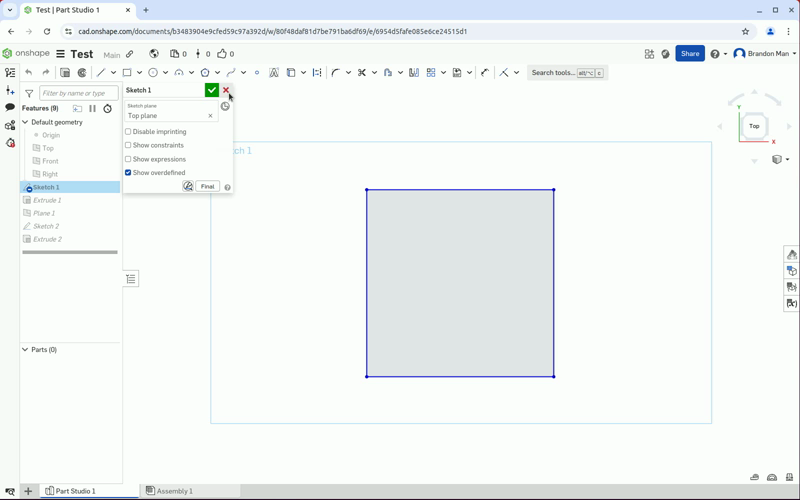
click(229, 92)
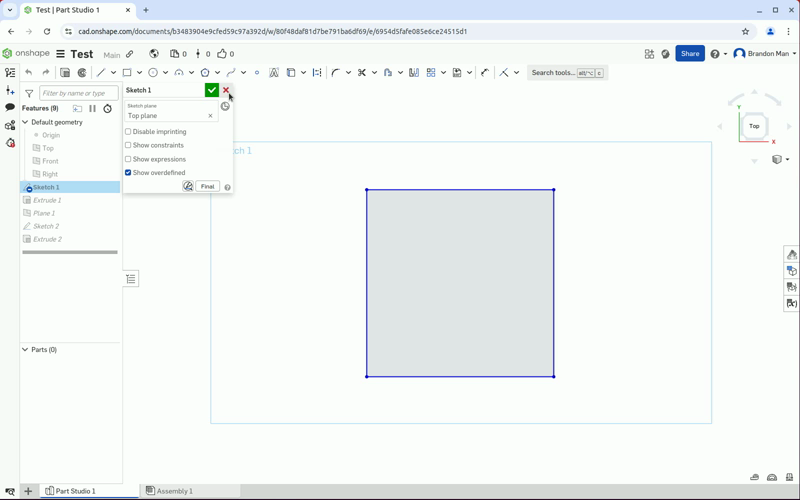
key(shift+s)
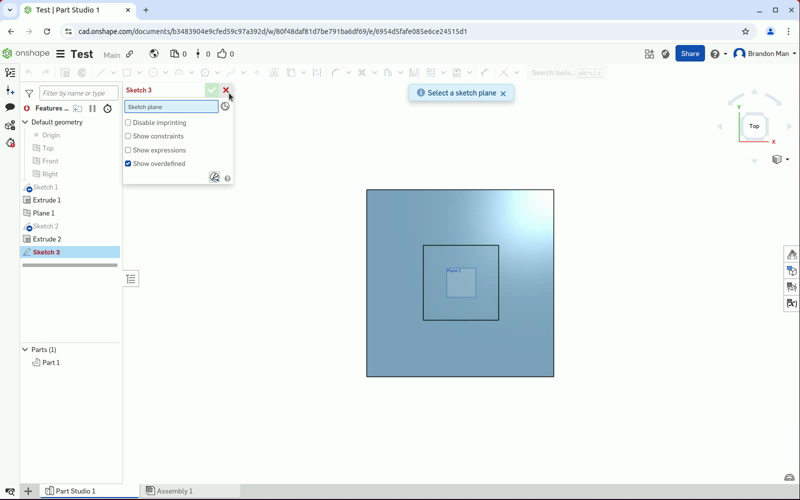
mouse_move(73, 215)
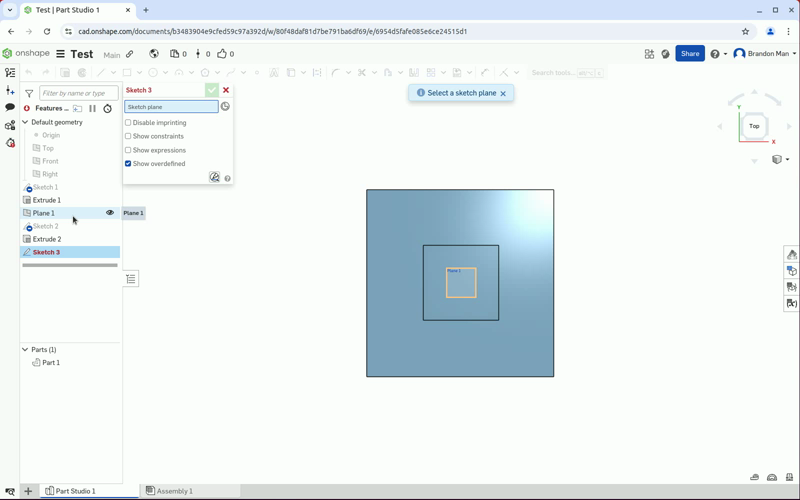
click(73, 215)
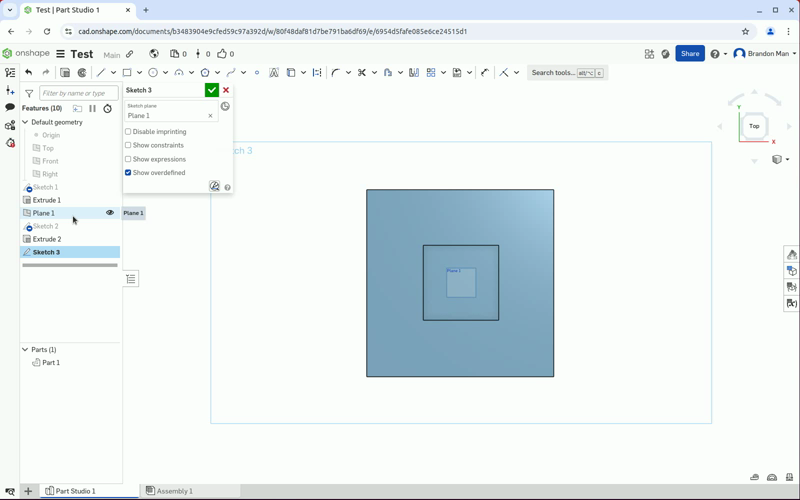
mouse_move(73, 352)
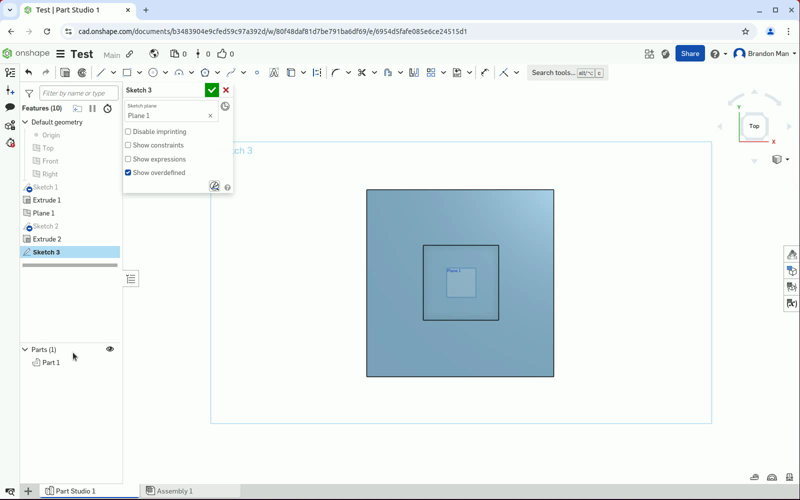
key(y)
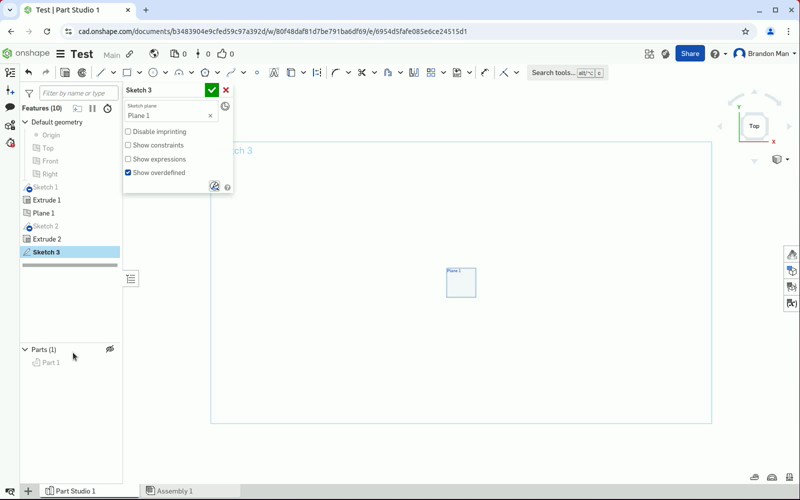
key(c)
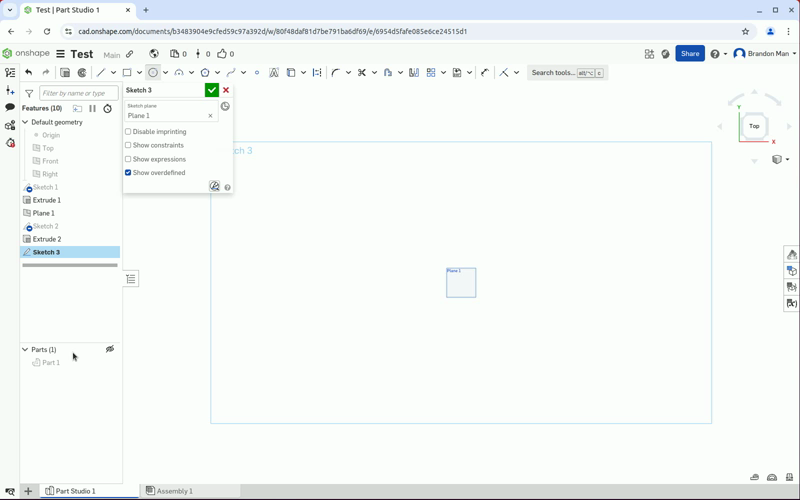
key_down(shift)
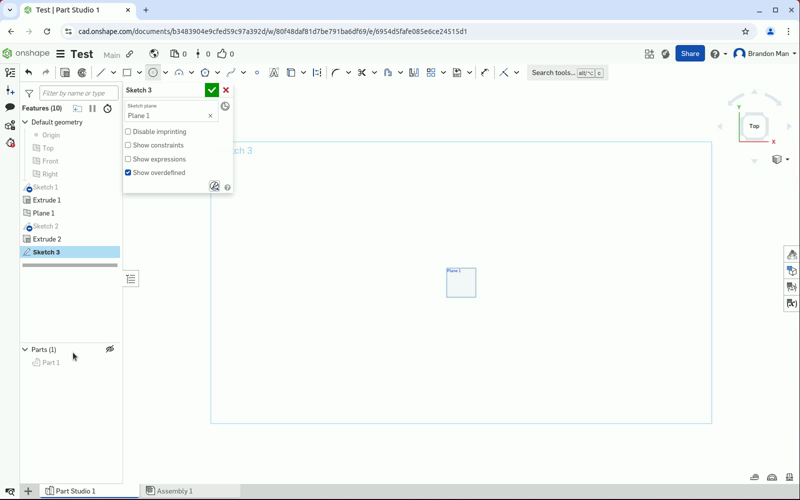
mouse_move(386, 357)
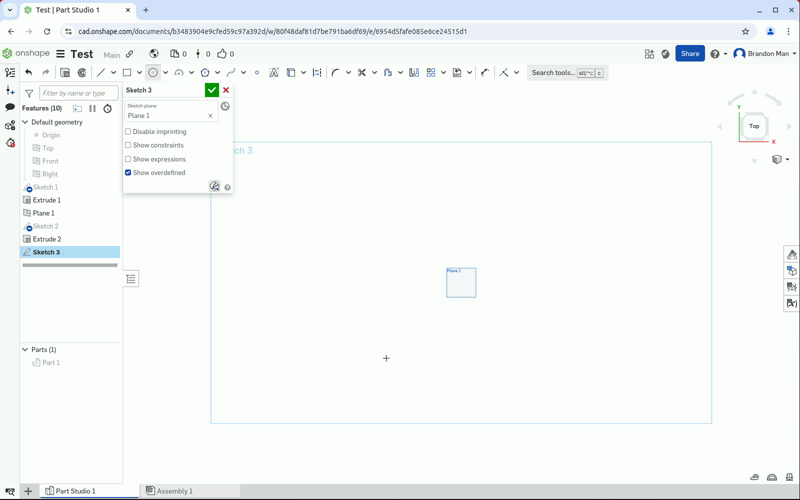
click(386, 357)
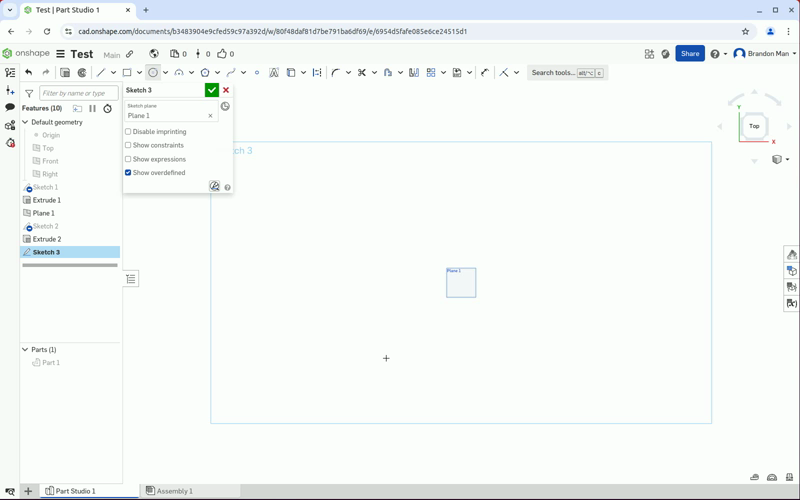
key_up(shift)
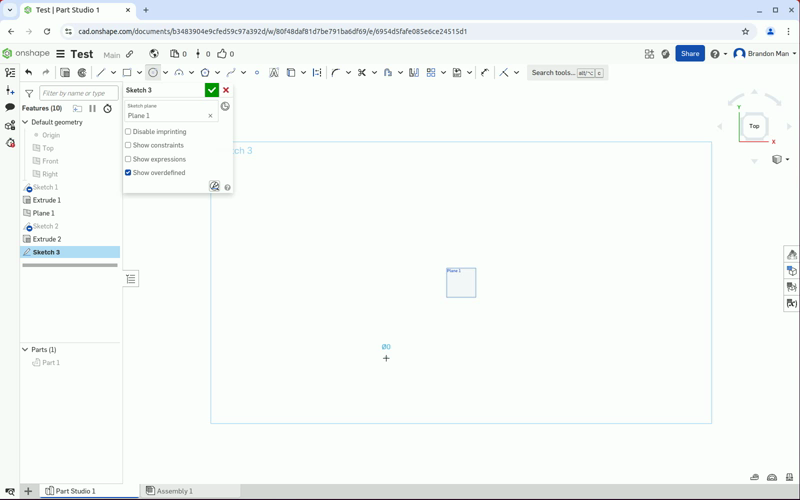
mouse_move(401, 357)
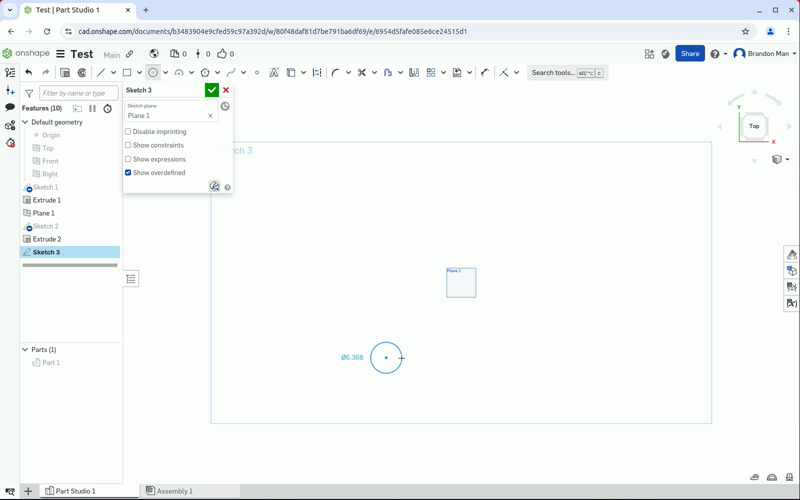
click(401, 357)
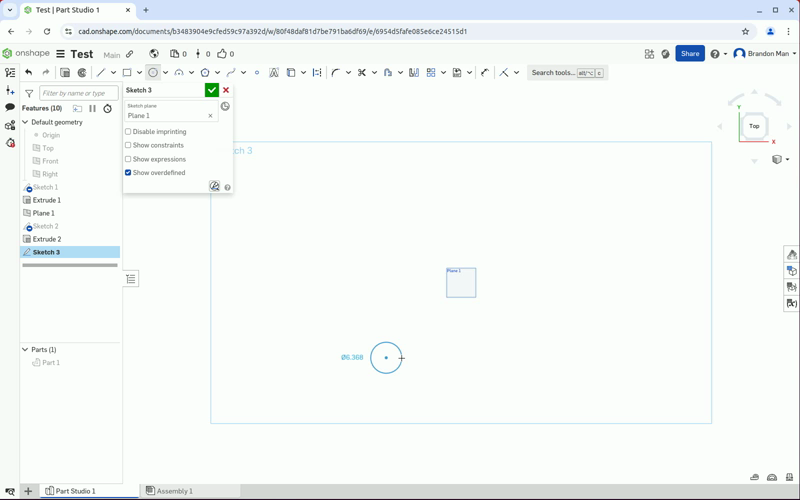
key(esc)
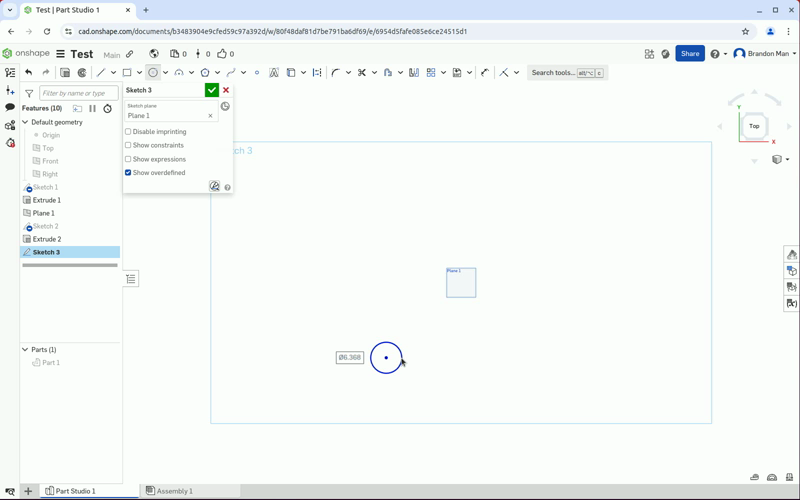
mouse_move(399, 350)
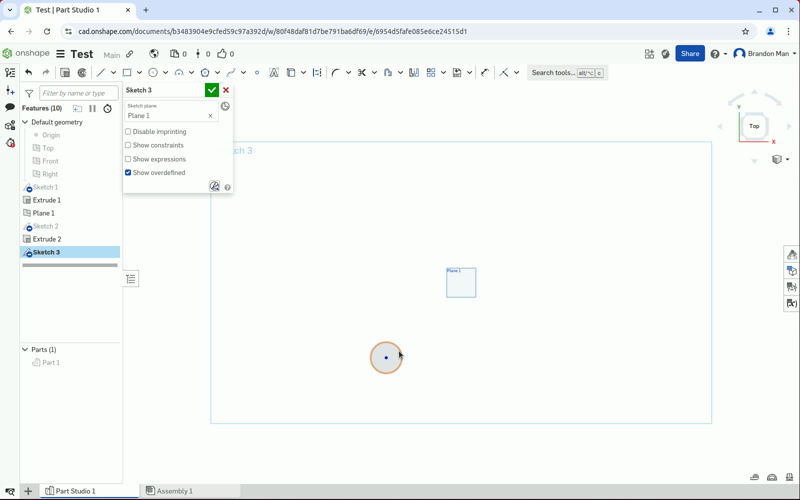
scroll(6)
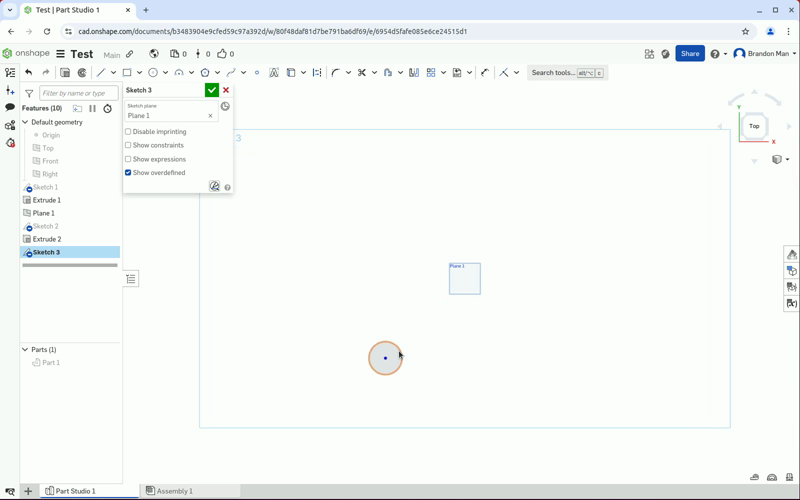
scroll(6)
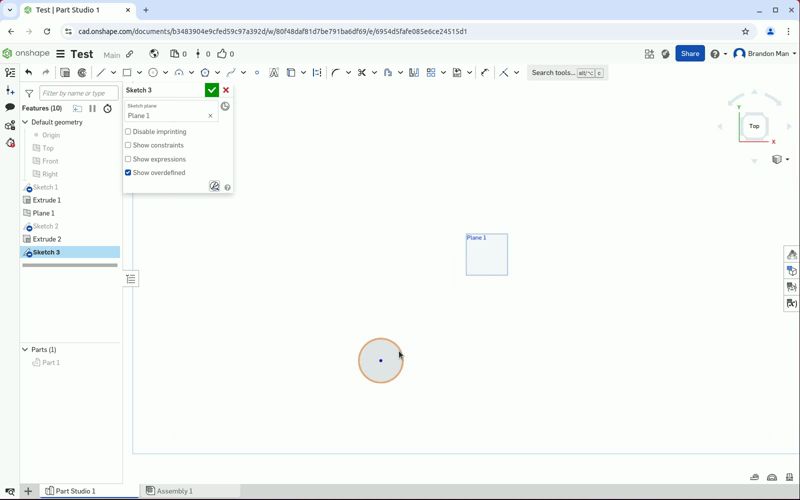
scroll(6)
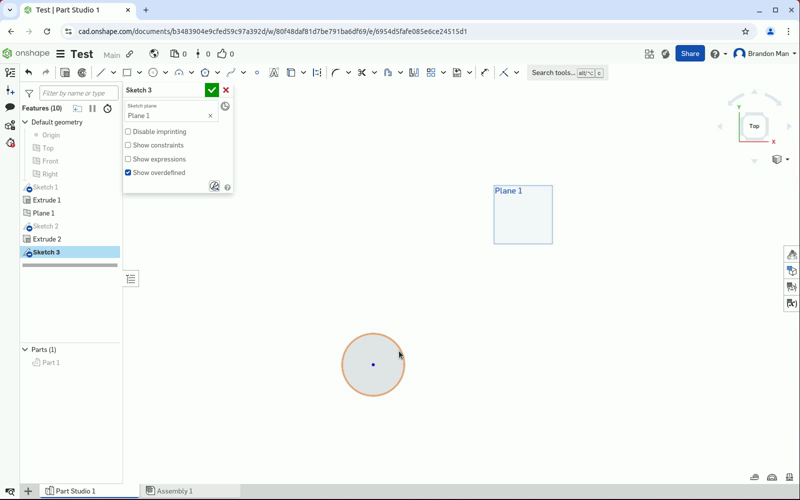
scroll(6)
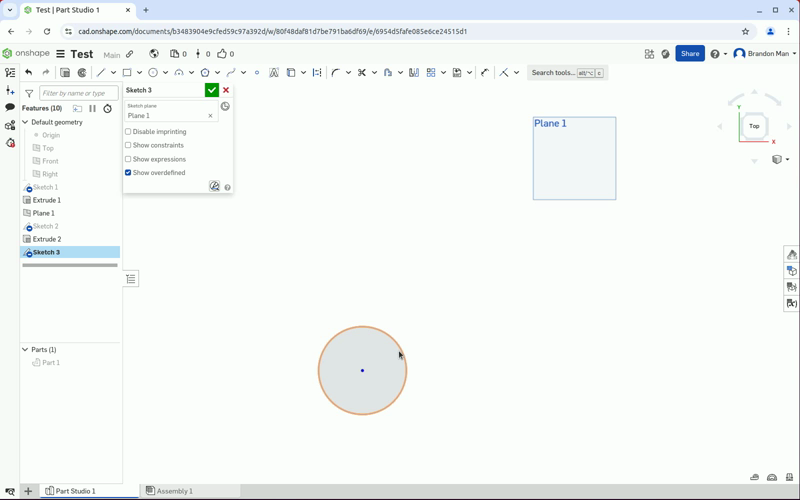
scroll(6)
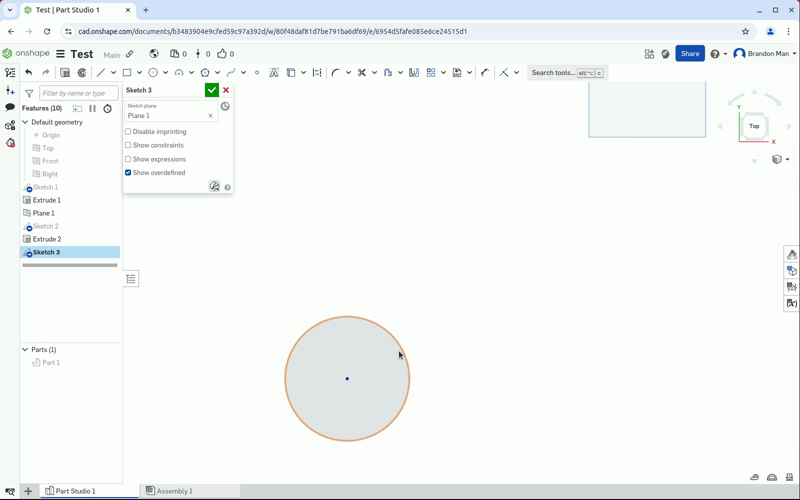
scroll(6)
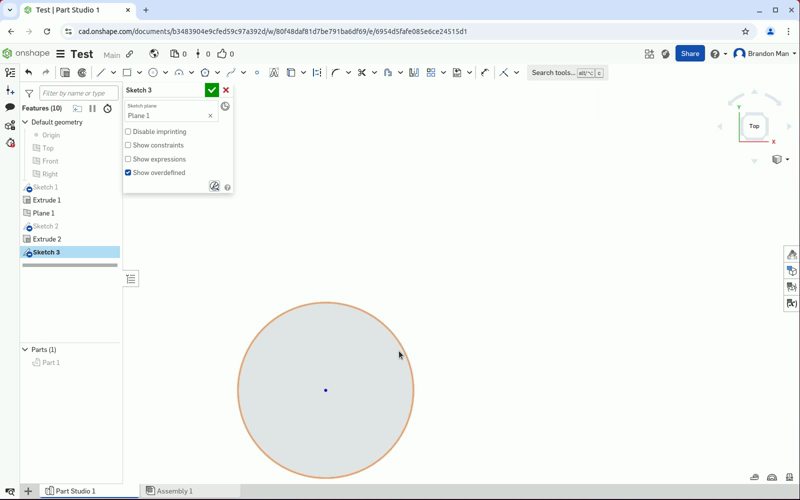
scroll(6)
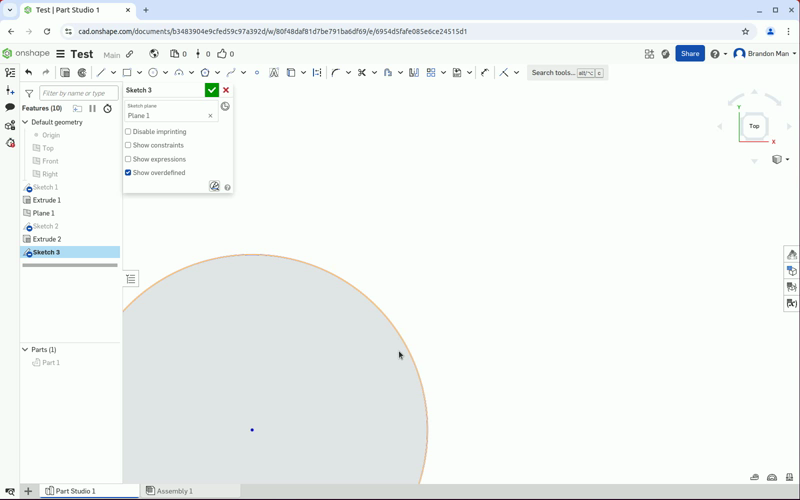
click(399, 350)
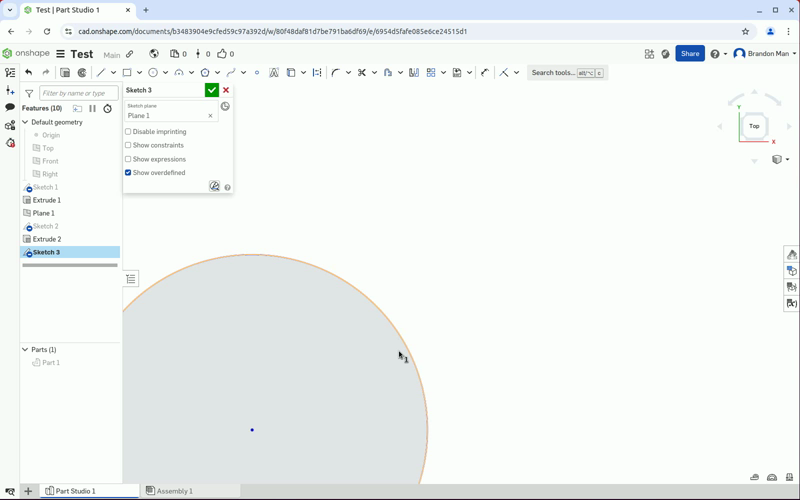
scroll(-6)
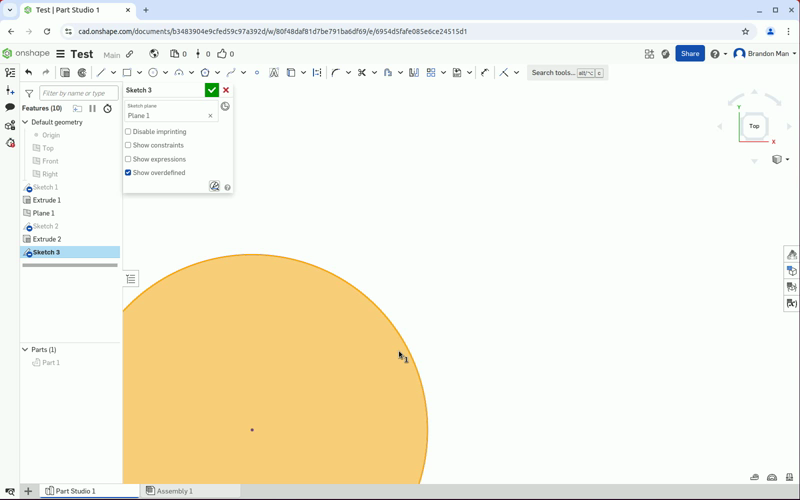
scroll(-6)
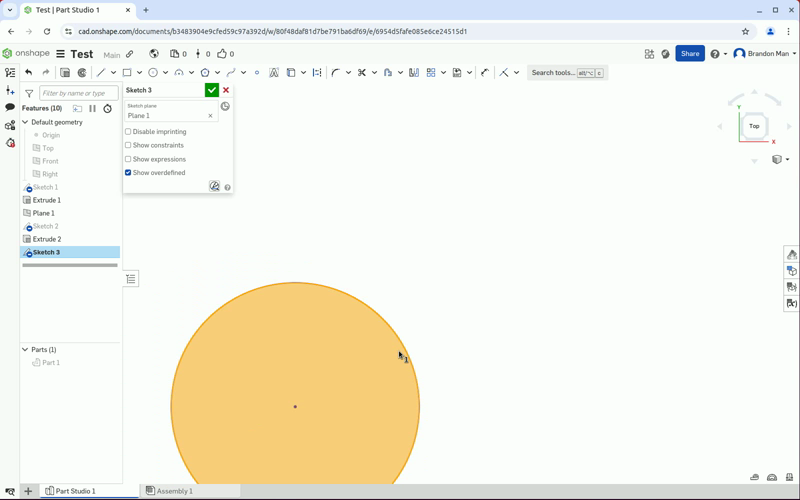
scroll(-6)
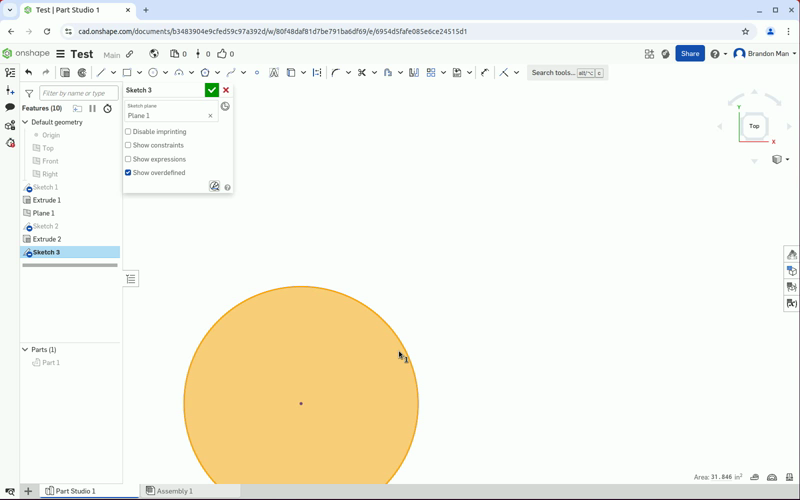
scroll(-6)
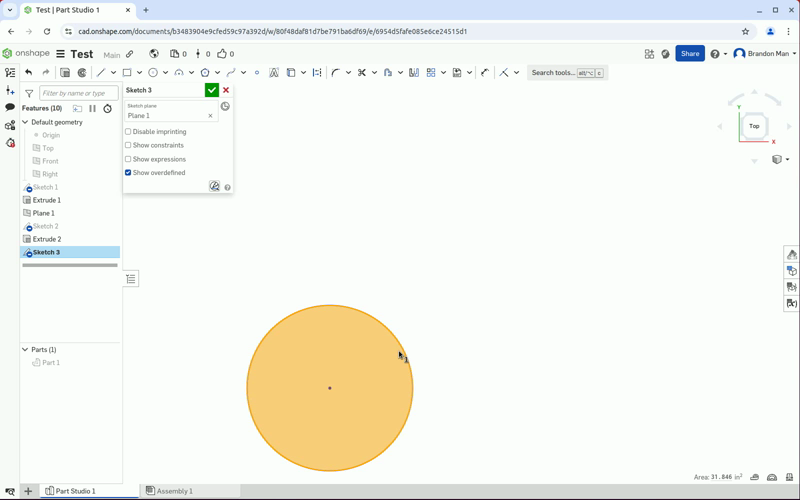
scroll(-6)
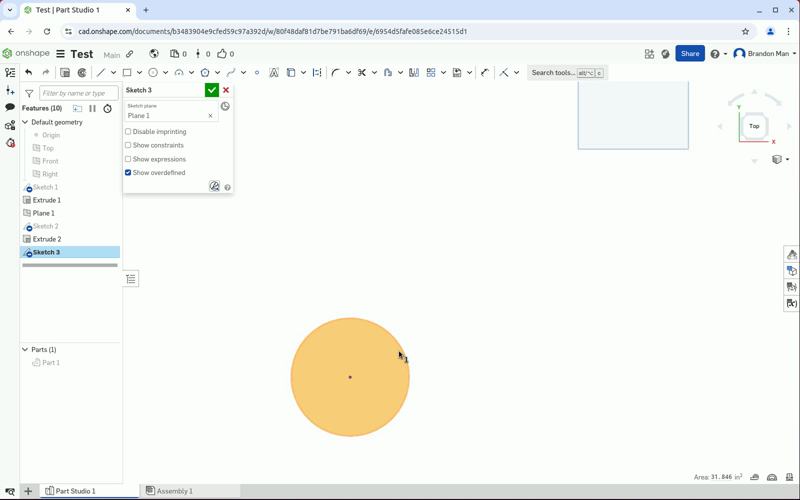
scroll(-6)
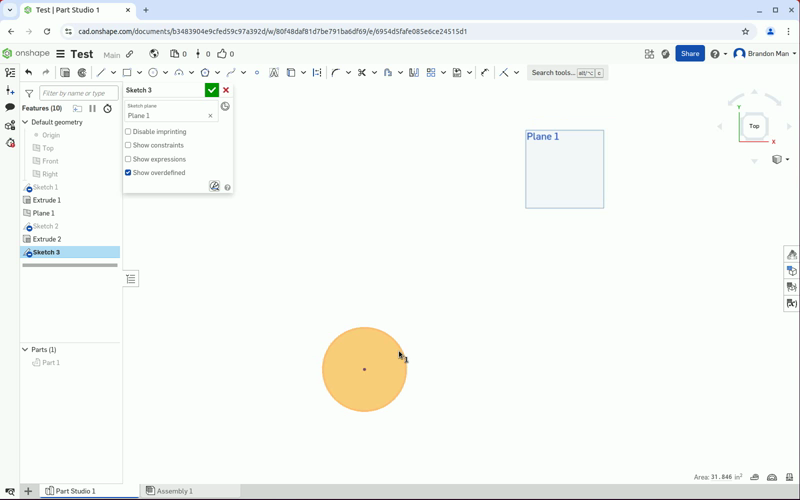
scroll(-6)
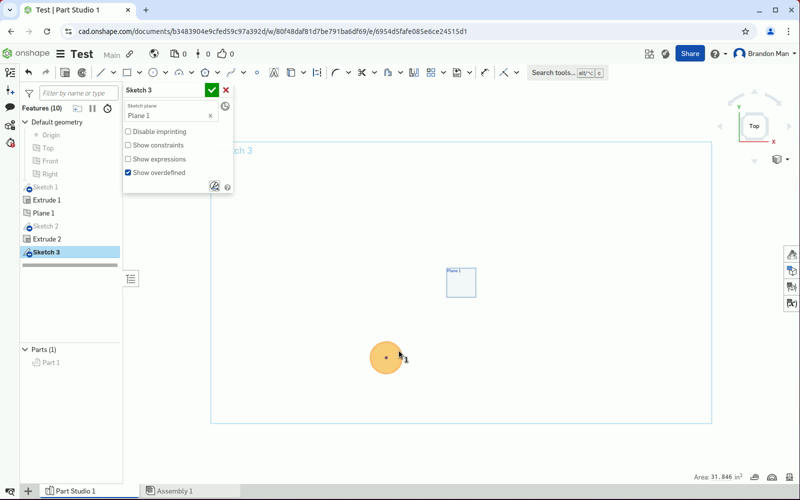
mouse_move(73, 352)
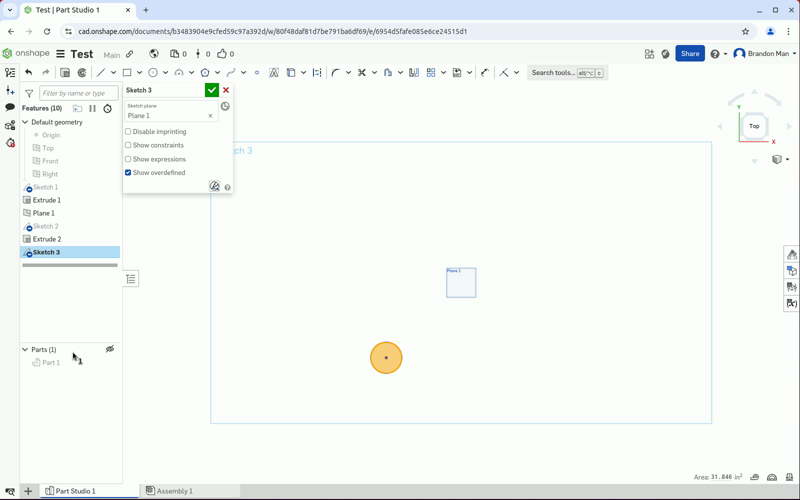
key(shift+y)
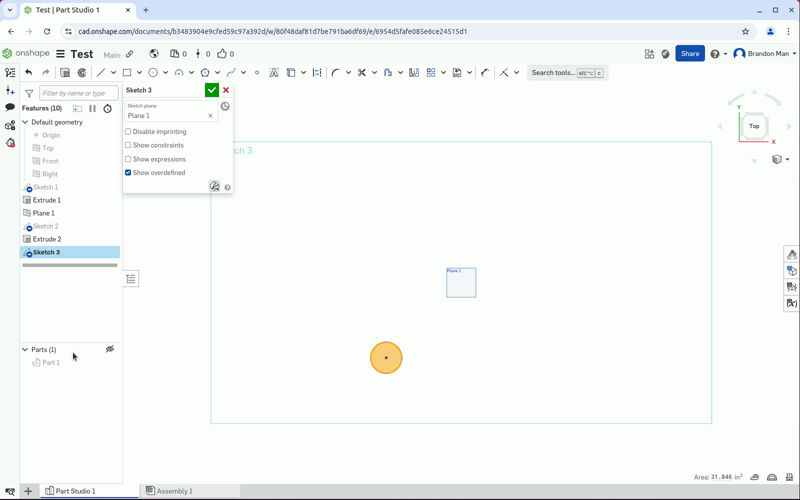
key(shift+e)
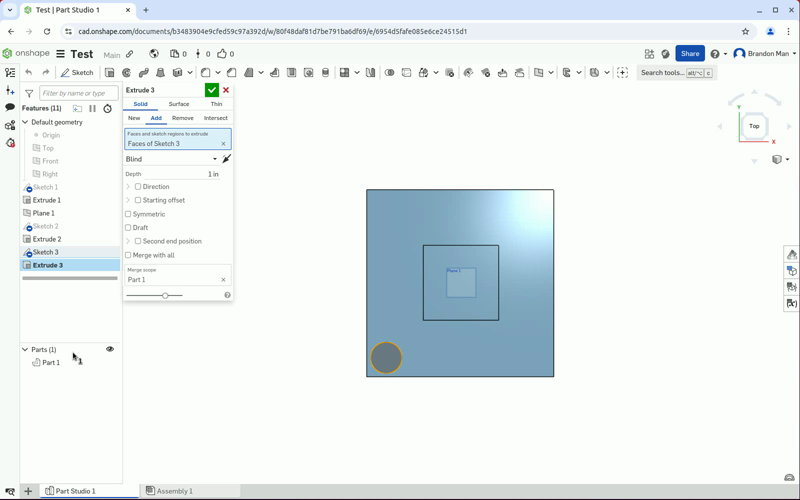
mouse_move(143, 106)
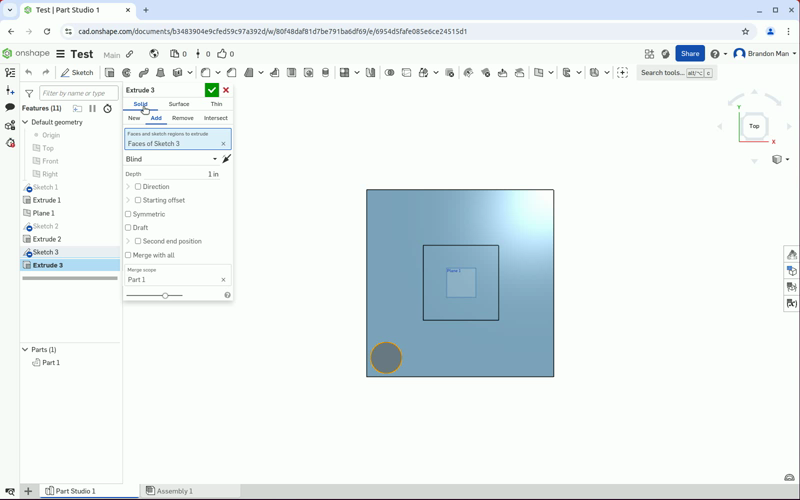
click(143, 106)
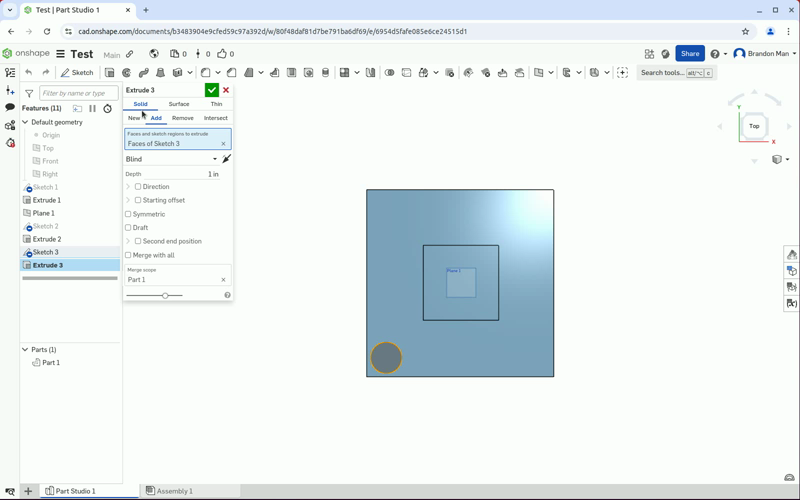
mouse_move(137, 120)
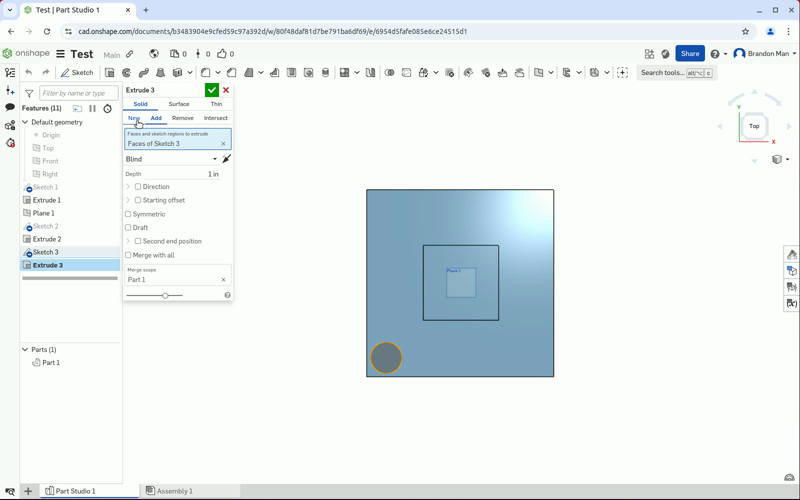
click(137, 120)
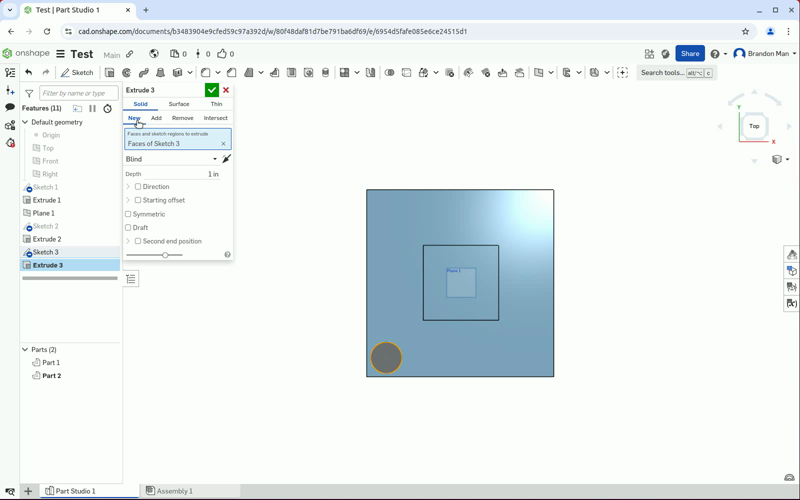
key(tab, 4)
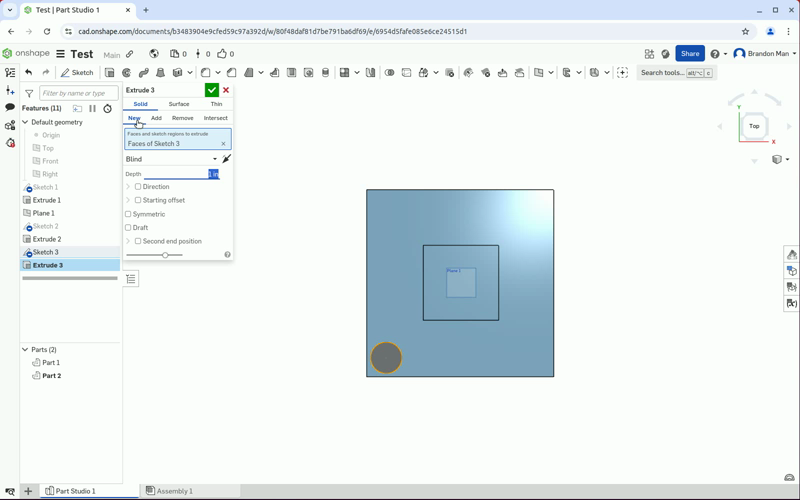
text(7.703)
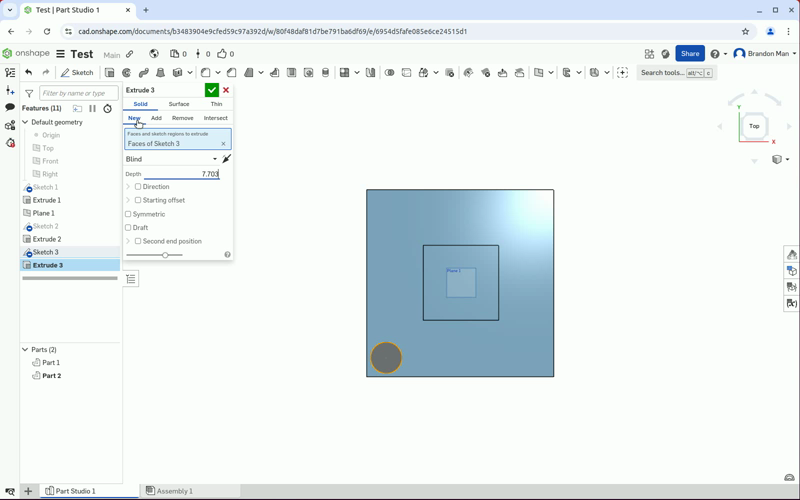
key(enter)
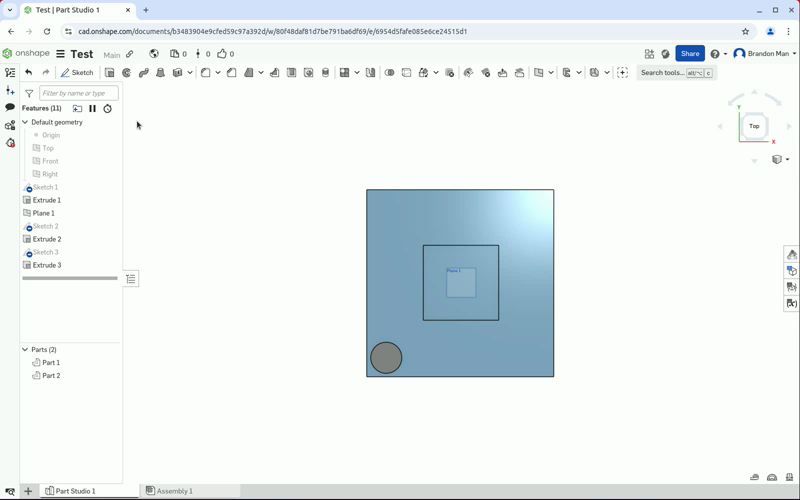
key(shift+h)
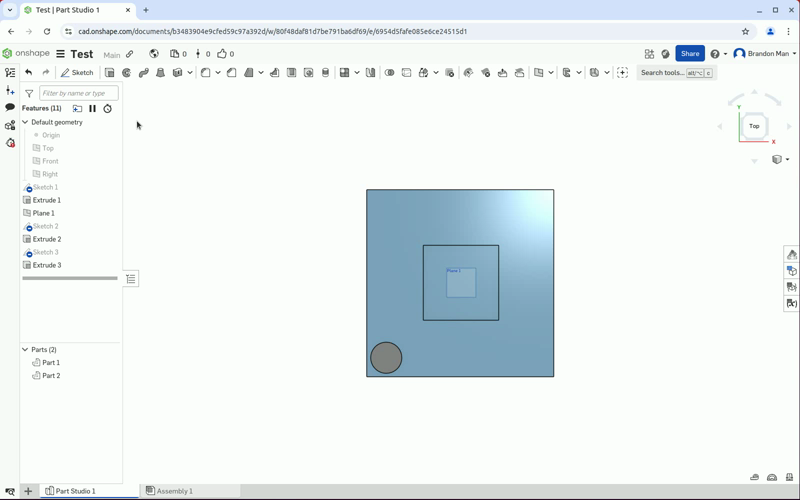
key(shift+h)
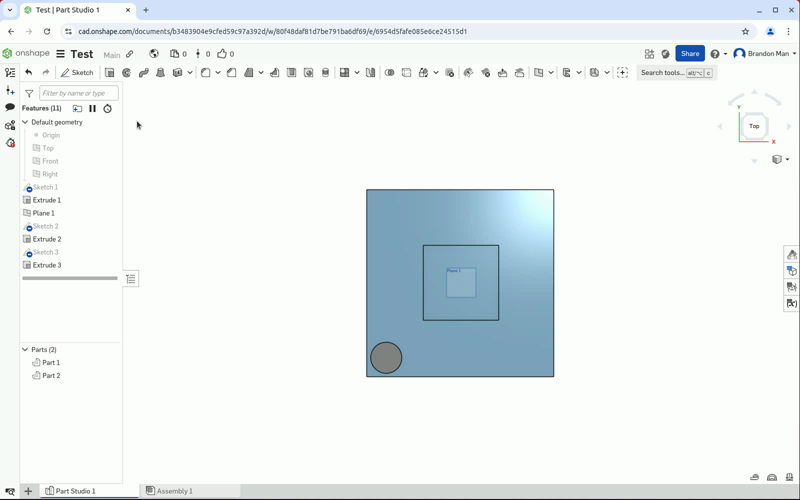
mouse_move(73, 189)
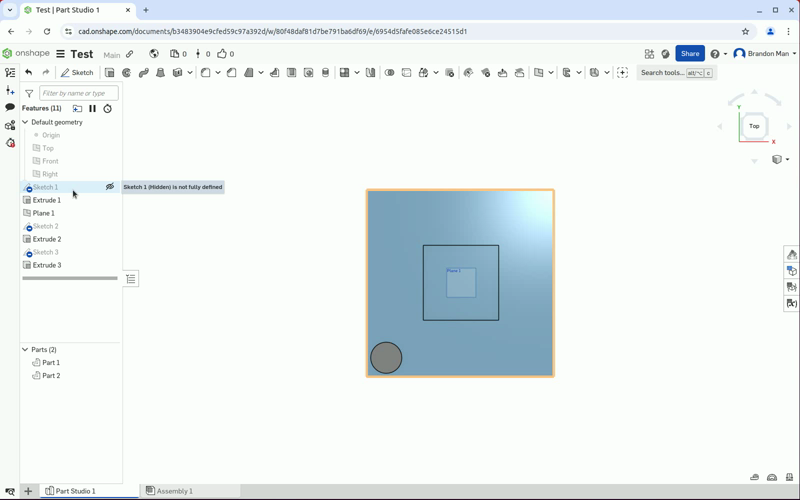
click(73, 189)
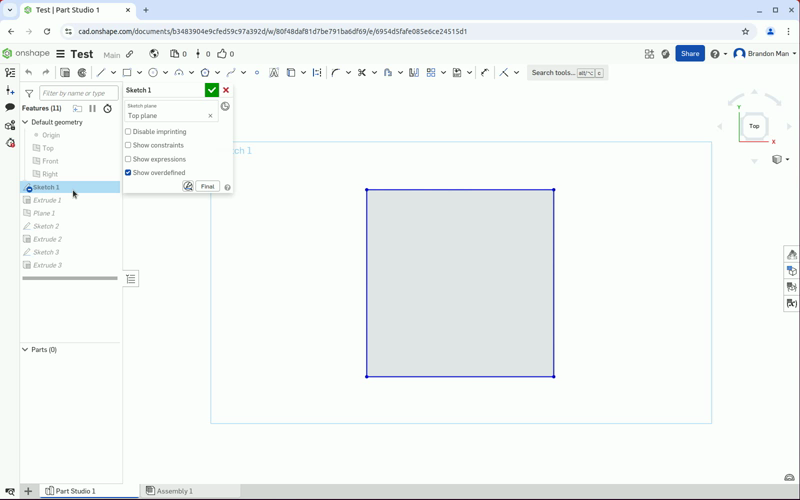
mouse_move(229, 92)
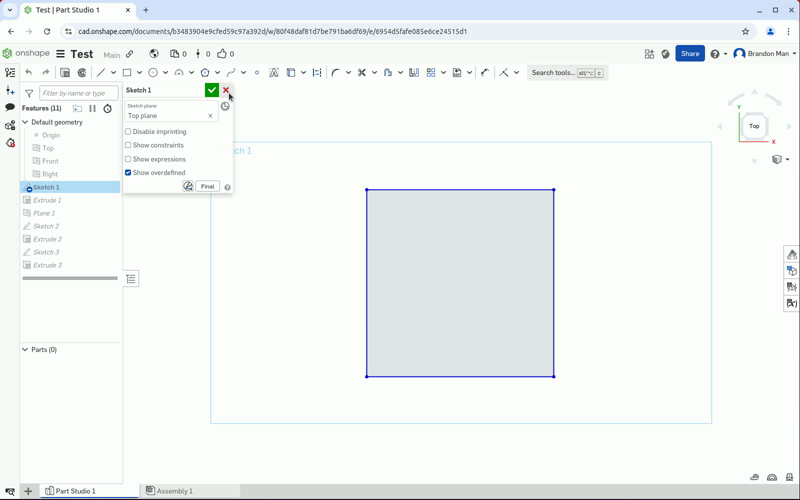
click(229, 92)
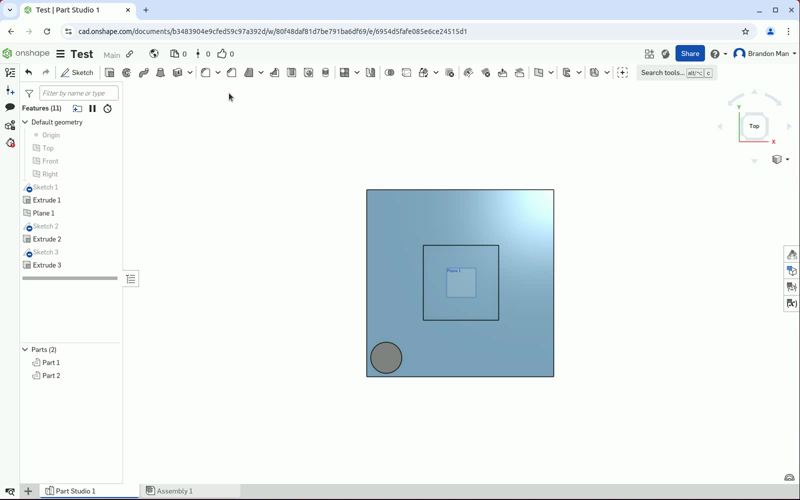
mouse_move(73, 352)
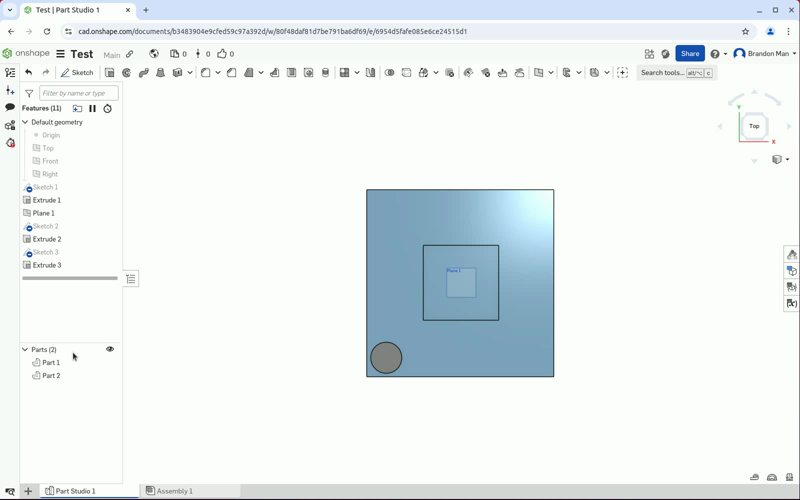
key(y)
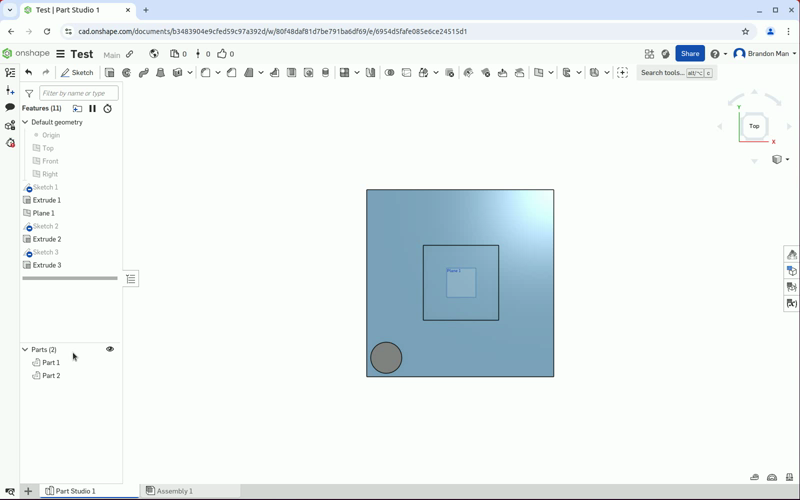
key(shift+p)
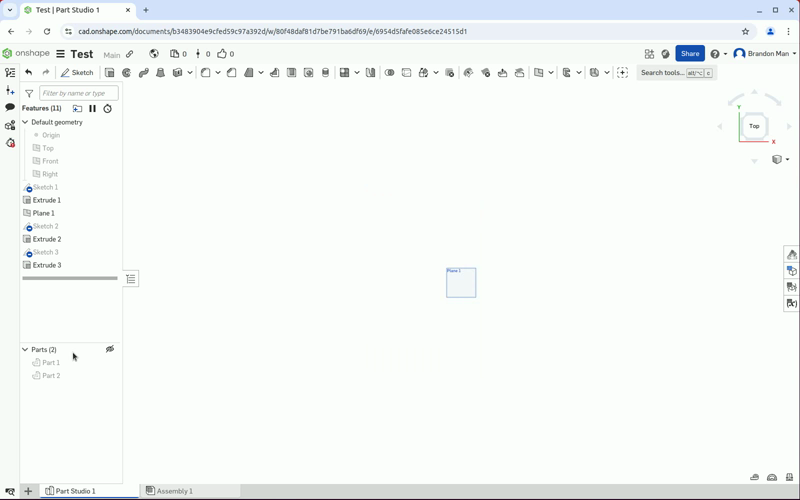
key(space)
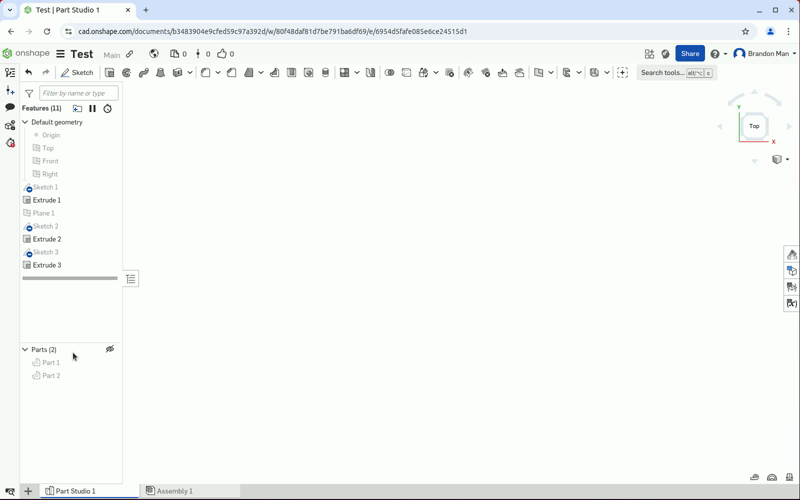
key_down(shift)
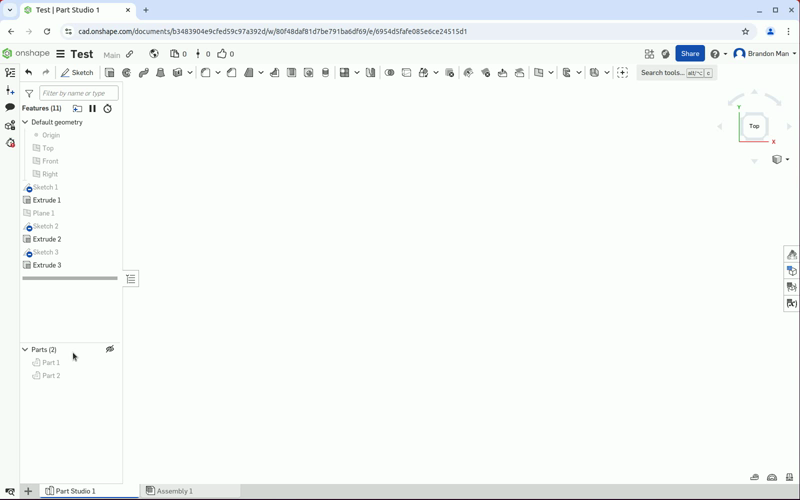
key(up)
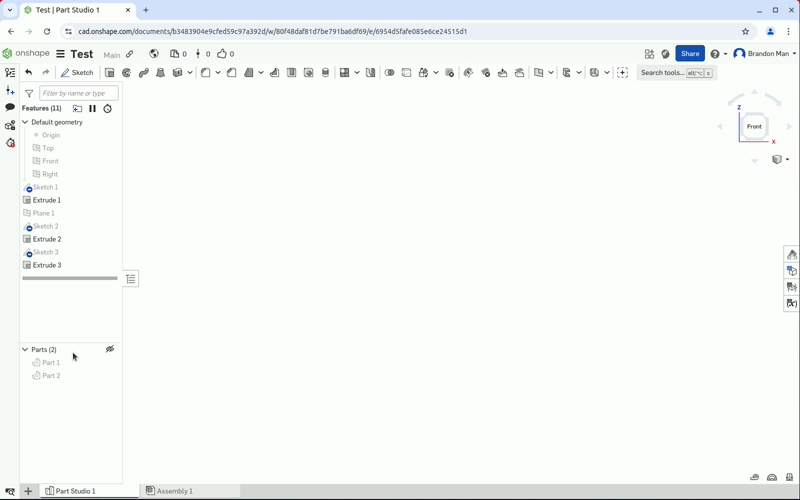
key_up(shift)
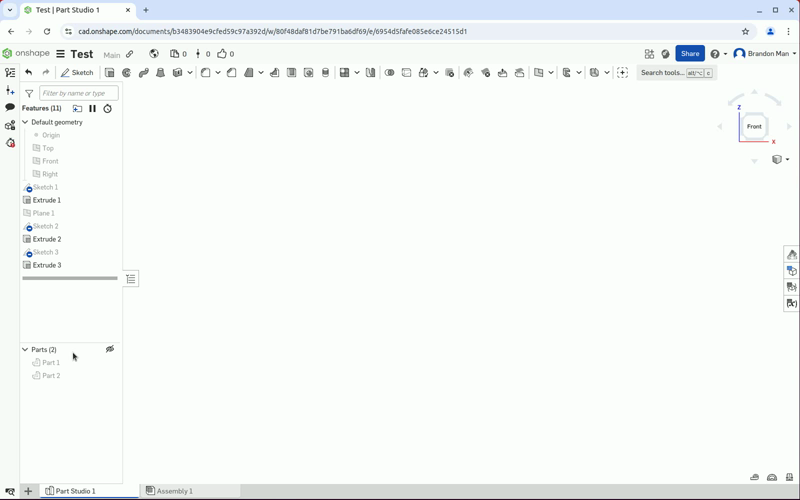
mouse_move(73, 352)
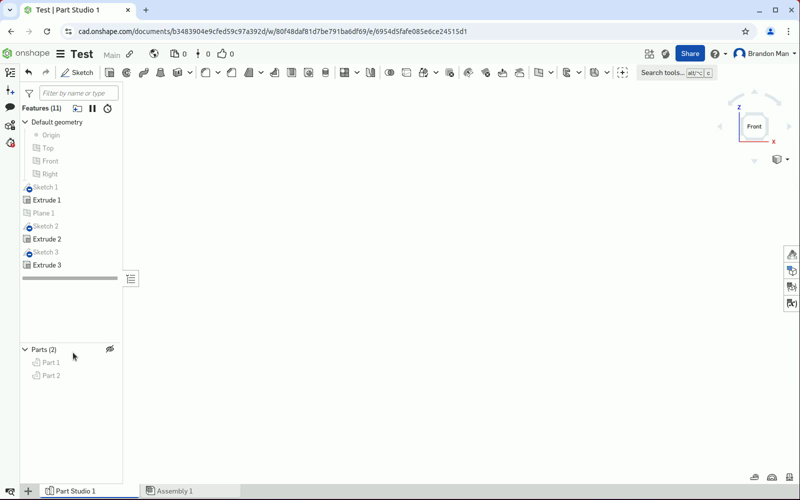
key(shift+y)
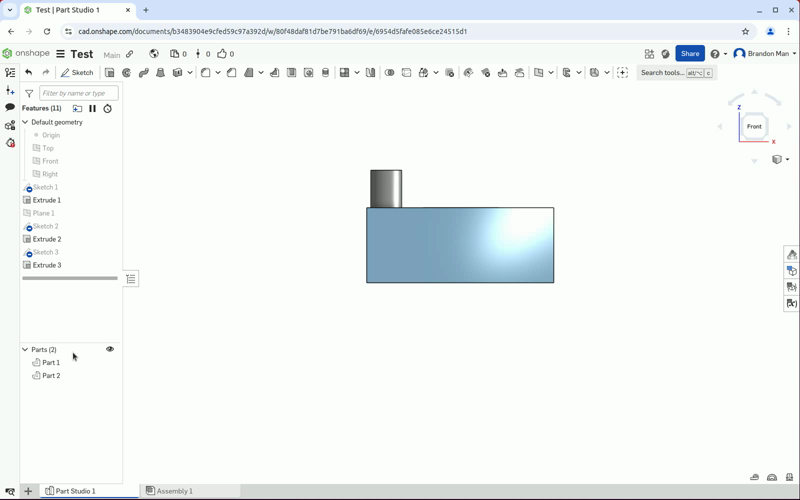
mouse_move(541, 75)
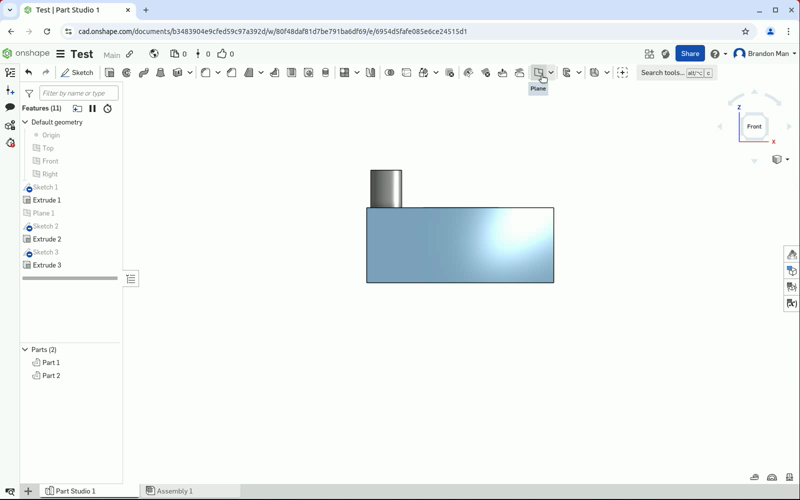
click(541, 75)
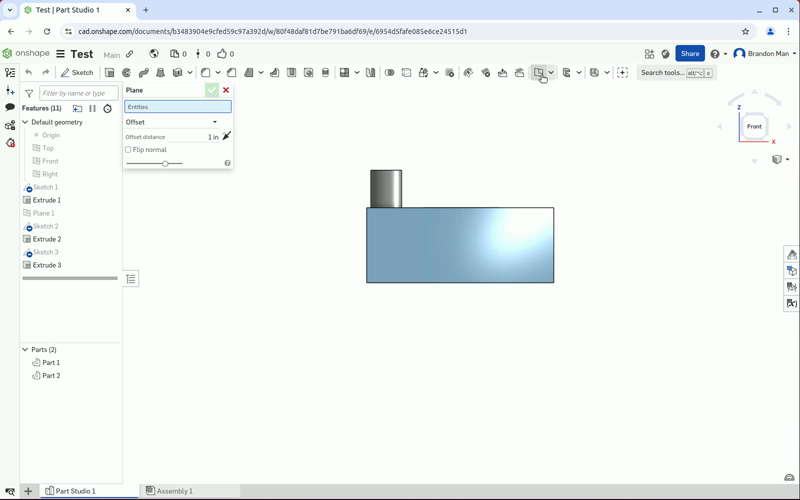
mouse_move(73, 163)
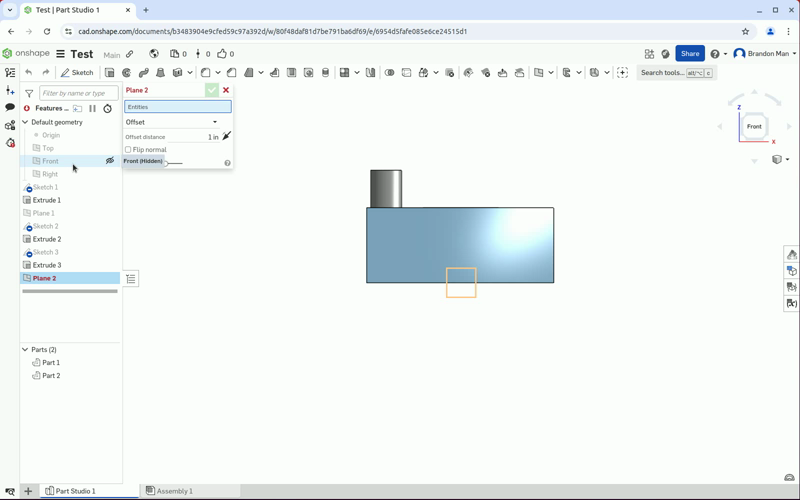
click(73, 163)
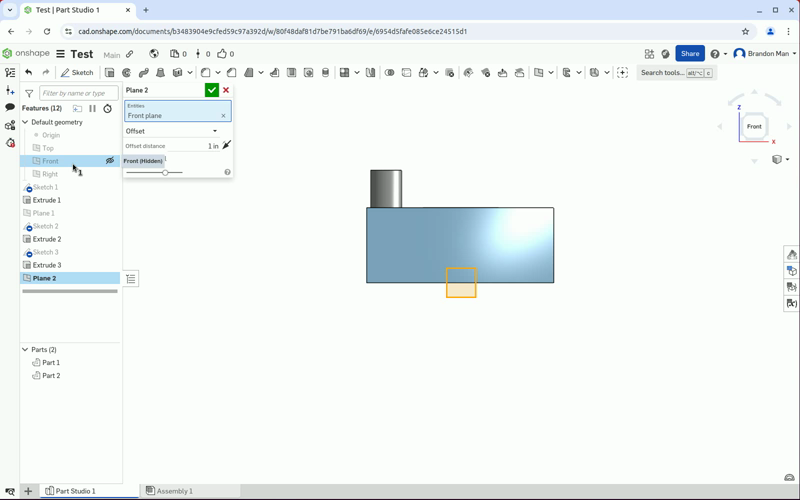
key(tab, 2)
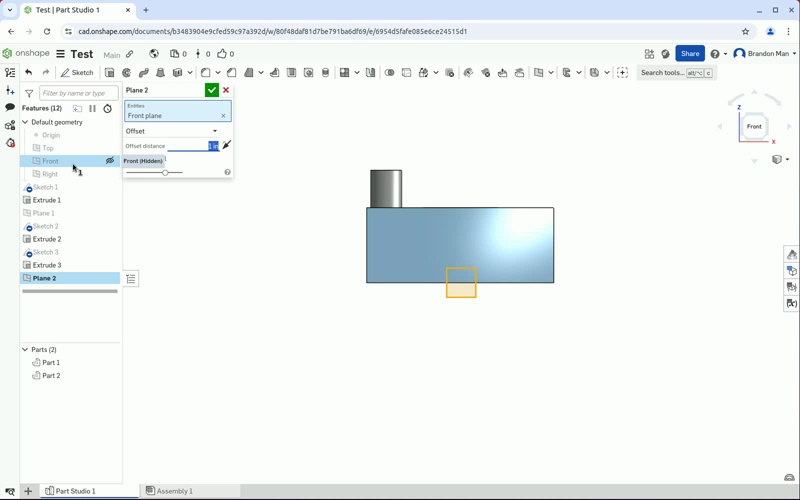
text(7.703)
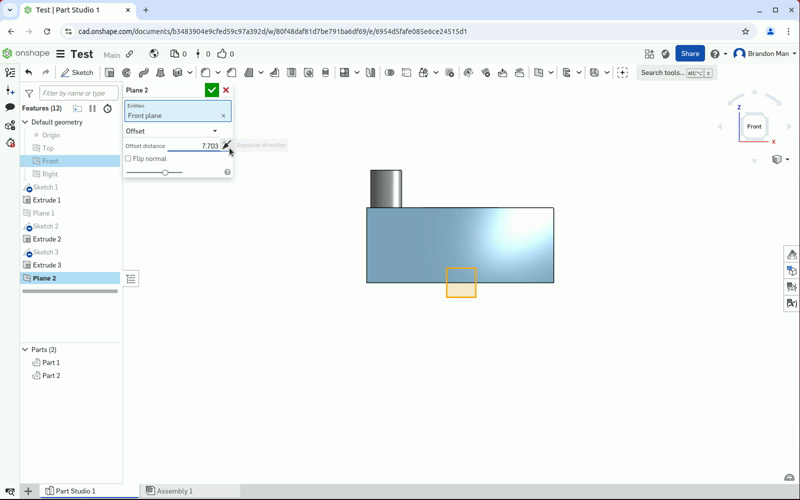
mouse_move(229, 147)
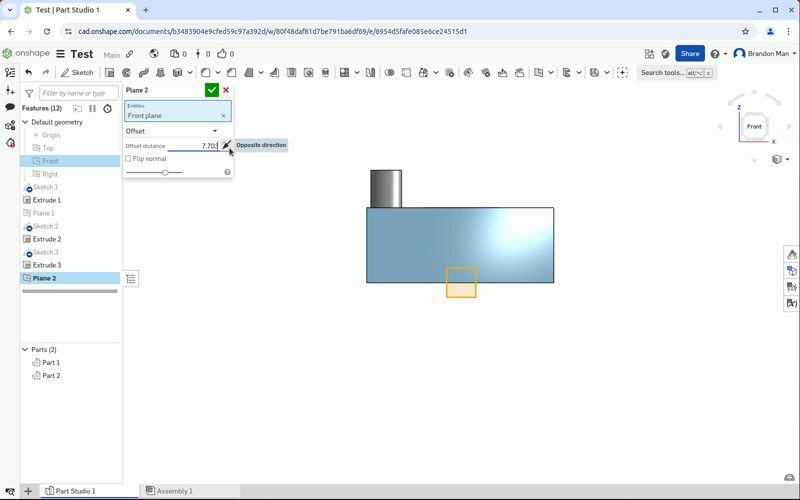
click(229, 147)
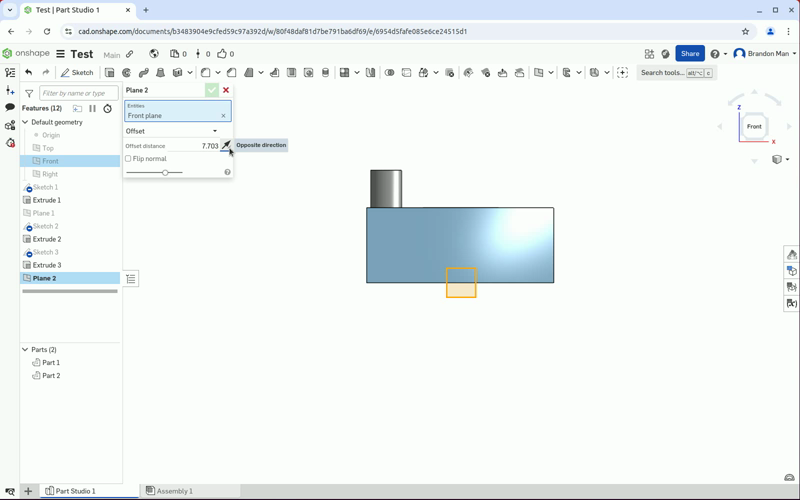
key(enter, 2)
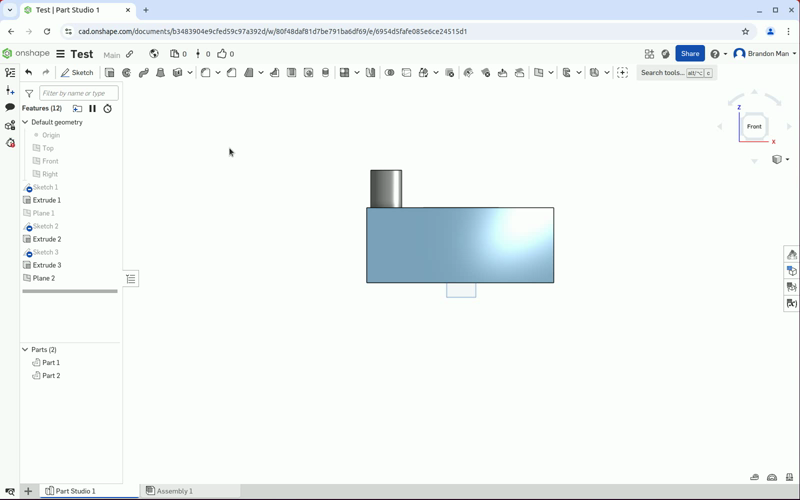
key(shift+s)
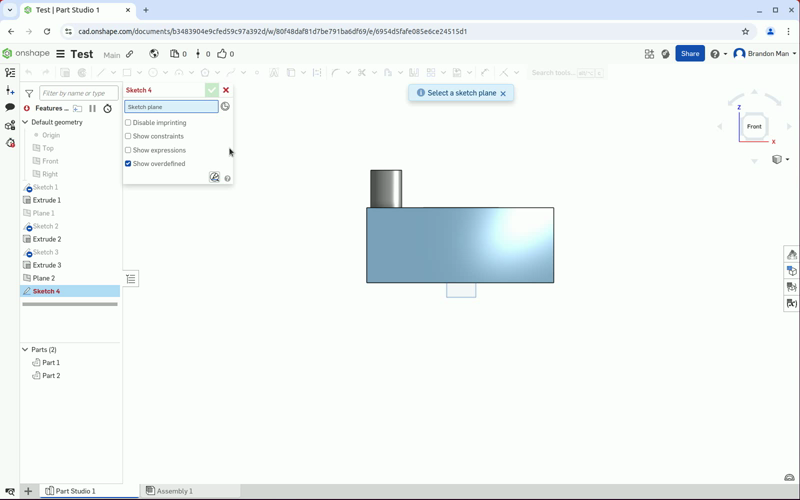
mouse_move(73, 280)
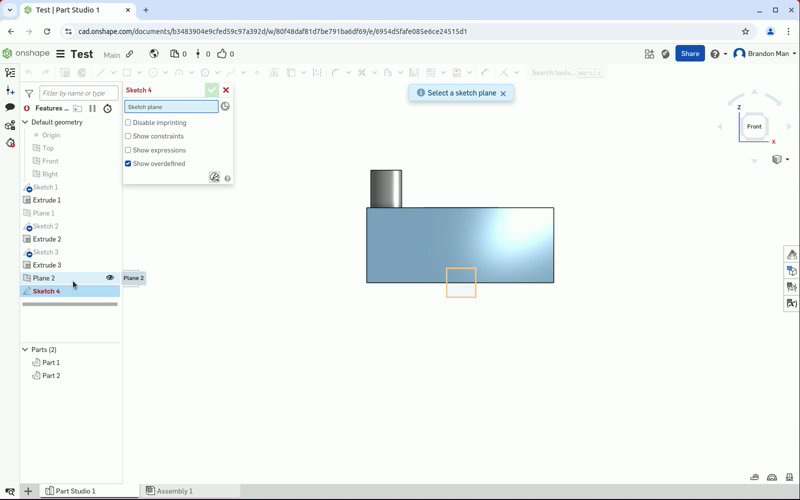
click(73, 280)
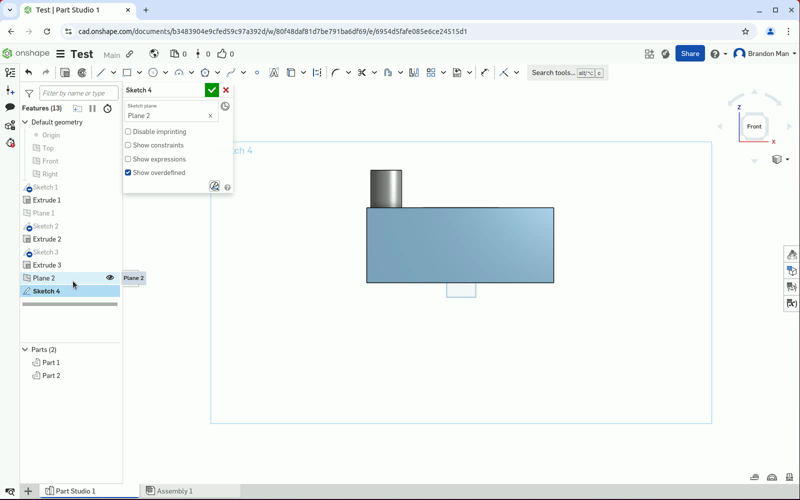
mouse_move(73, 352)
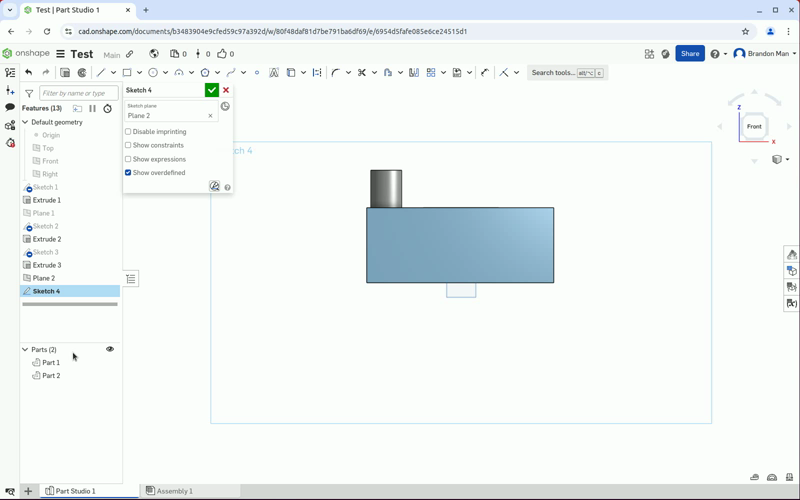
key(y)
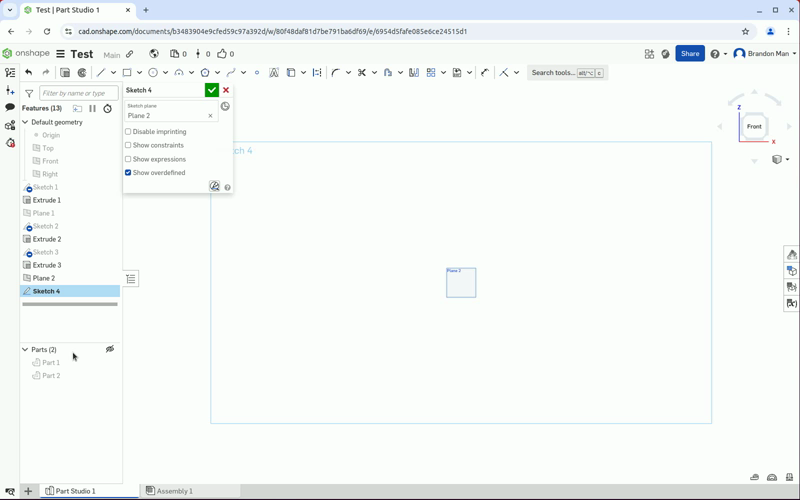
key(c)
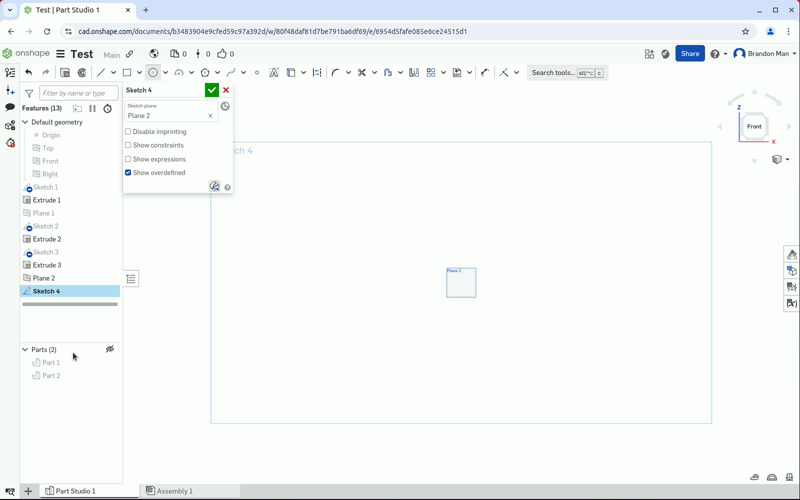
key_down(shift)
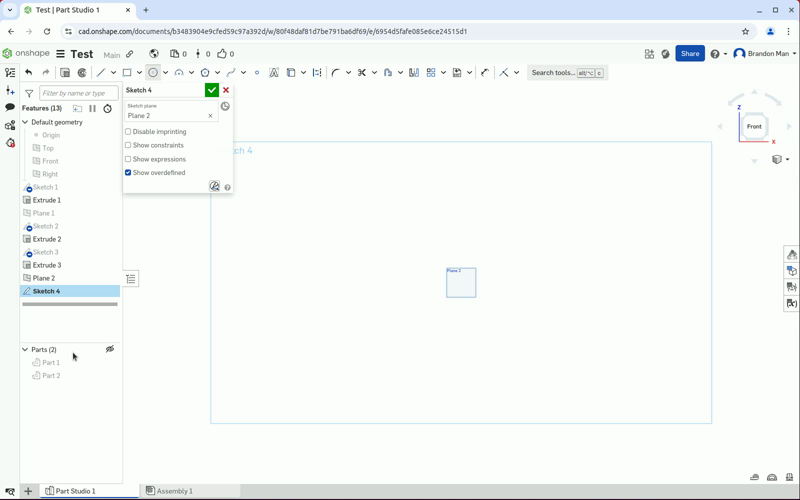
mouse_move(461, 230)
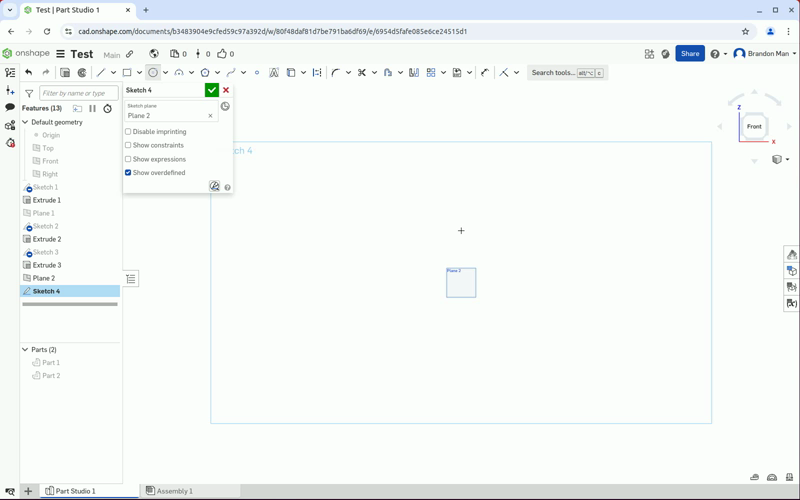
click(461, 230)
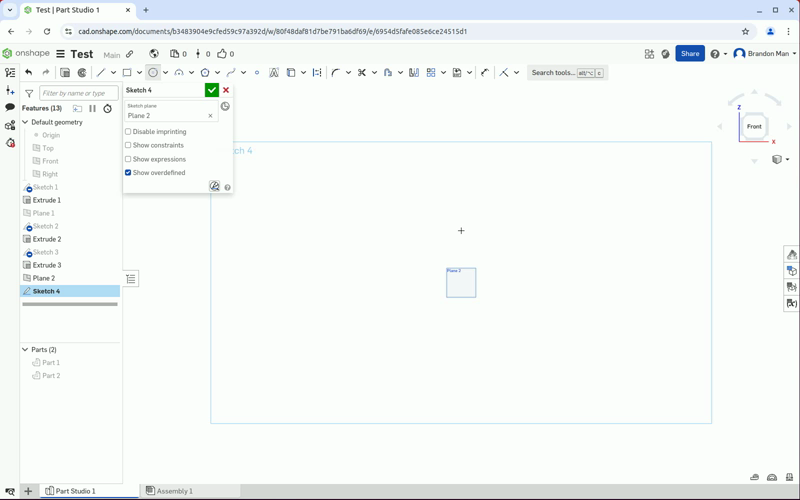
key_up(shift)
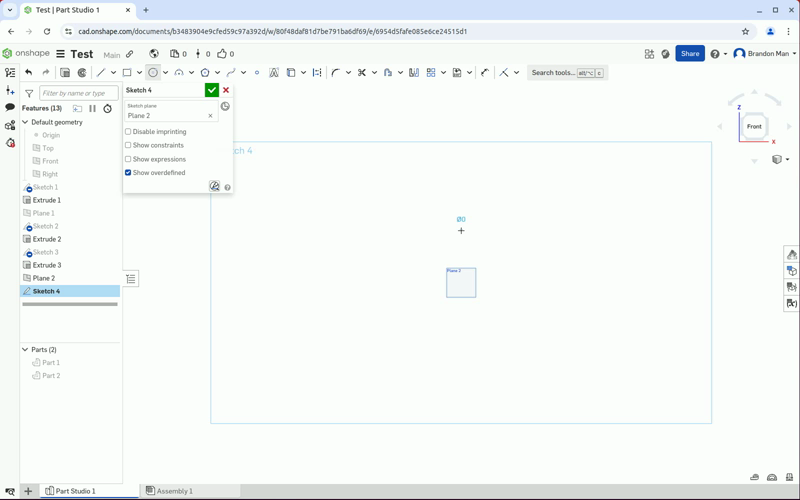
mouse_move(471, 230)
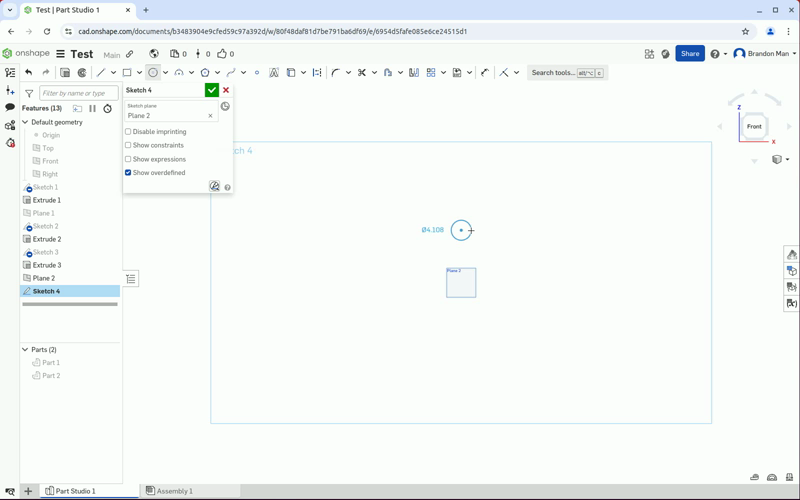
click(471, 230)
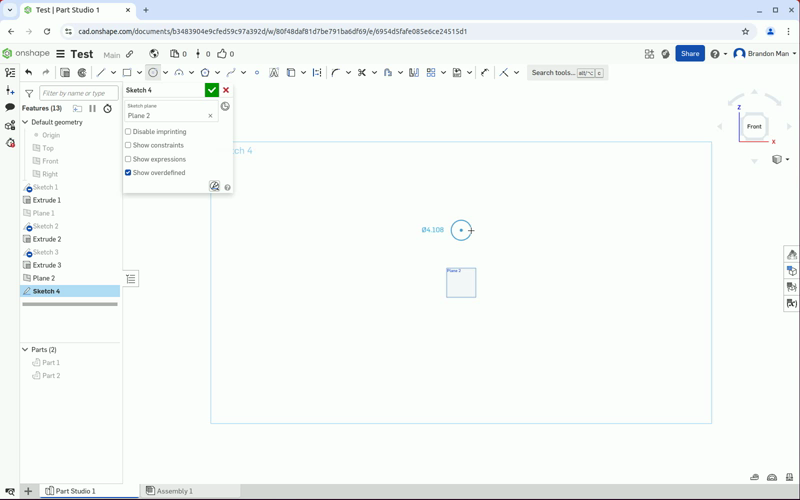
key(esc)
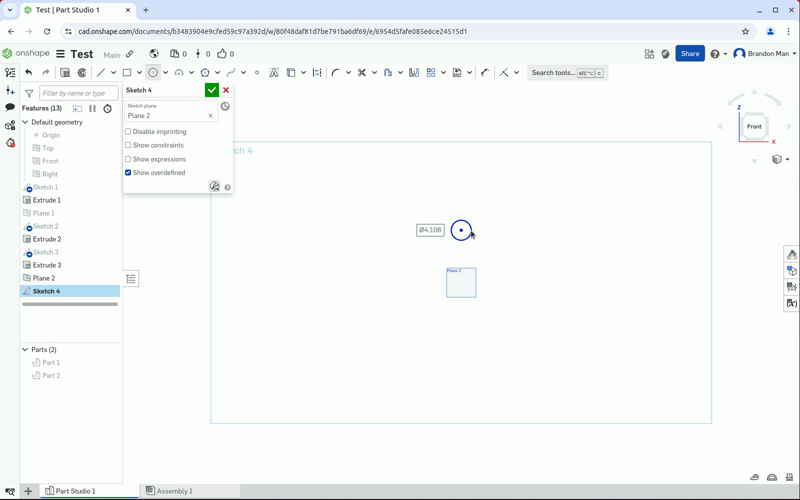
mouse_move(455, 234)
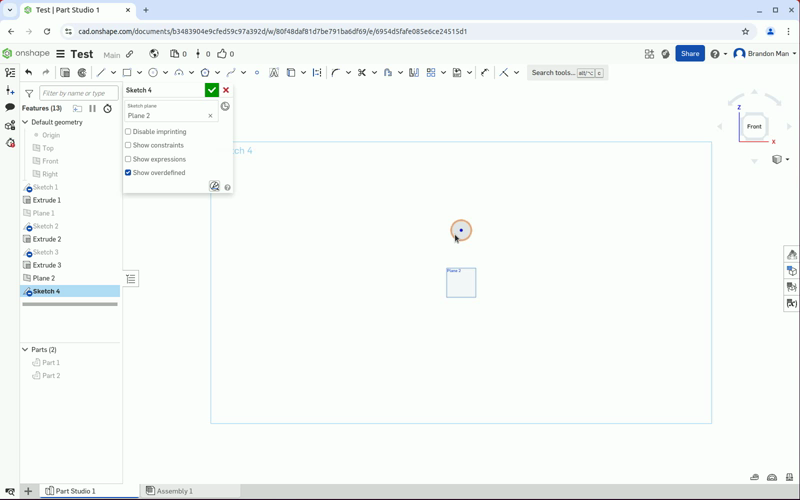
scroll(6)
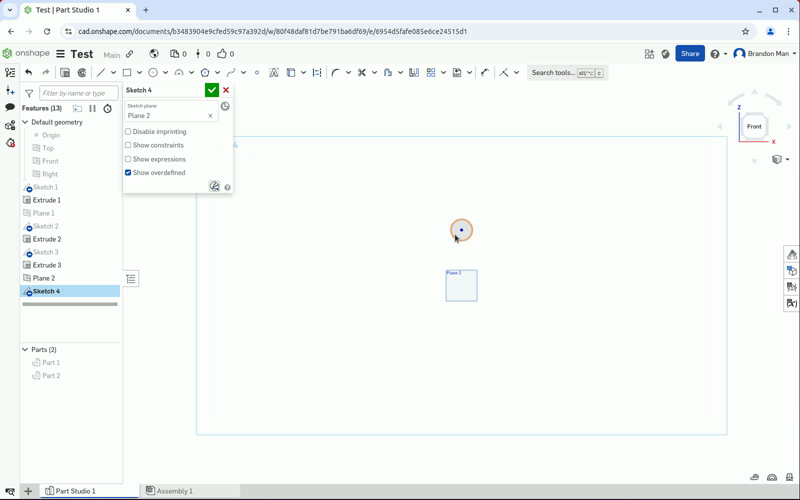
scroll(6)
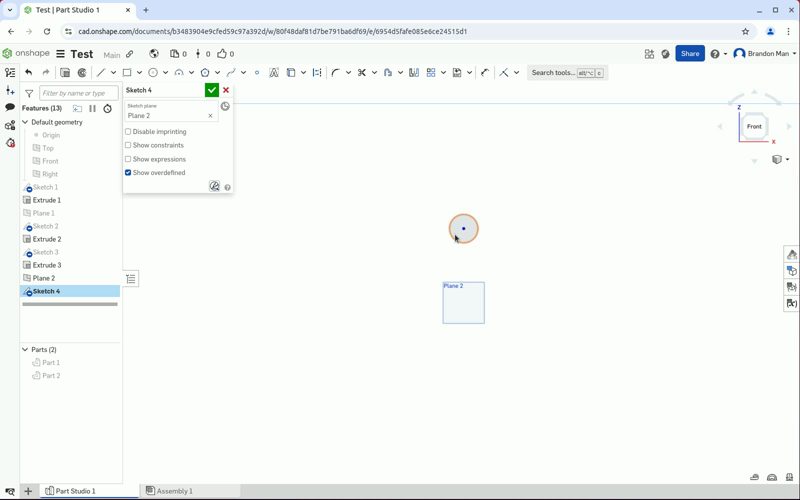
scroll(6)
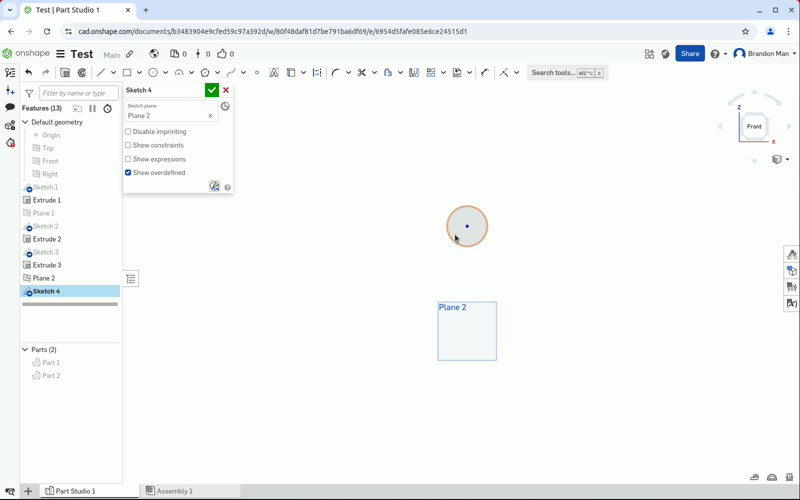
scroll(6)
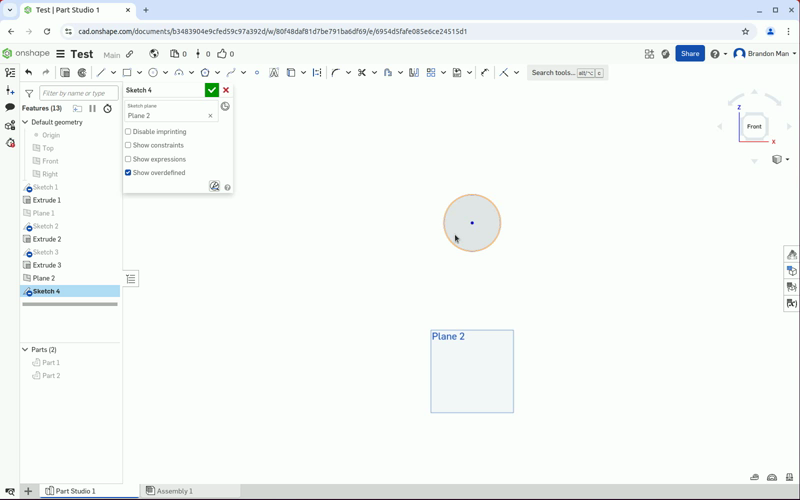
scroll(6)
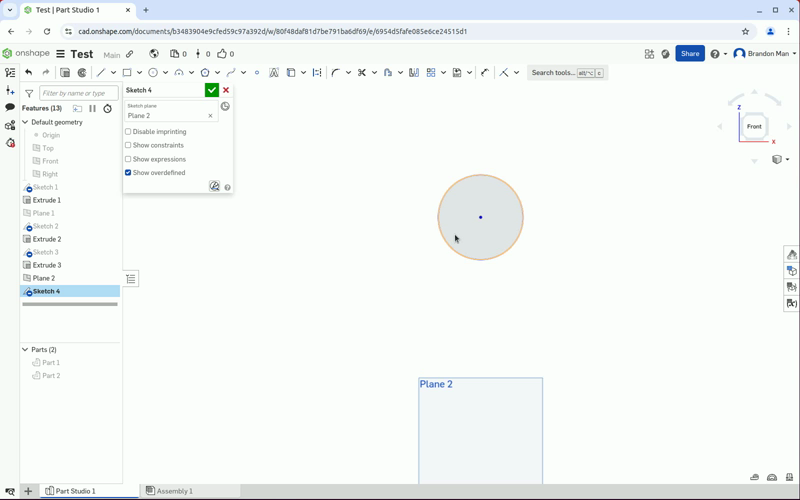
scroll(6)
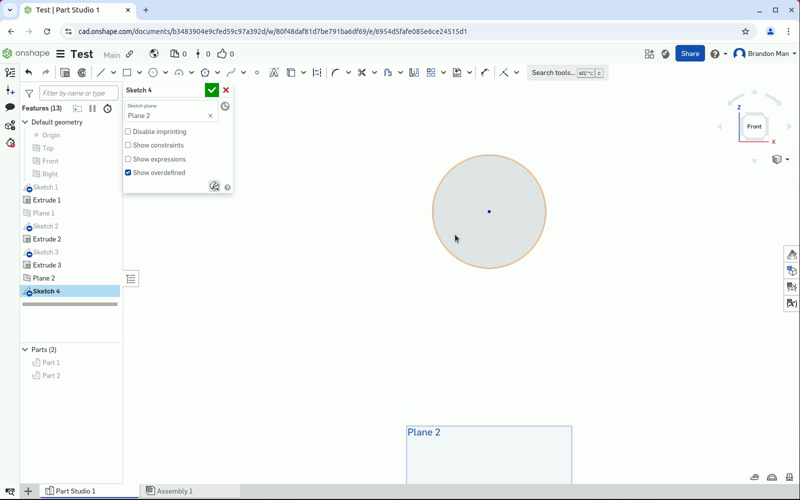
scroll(6)
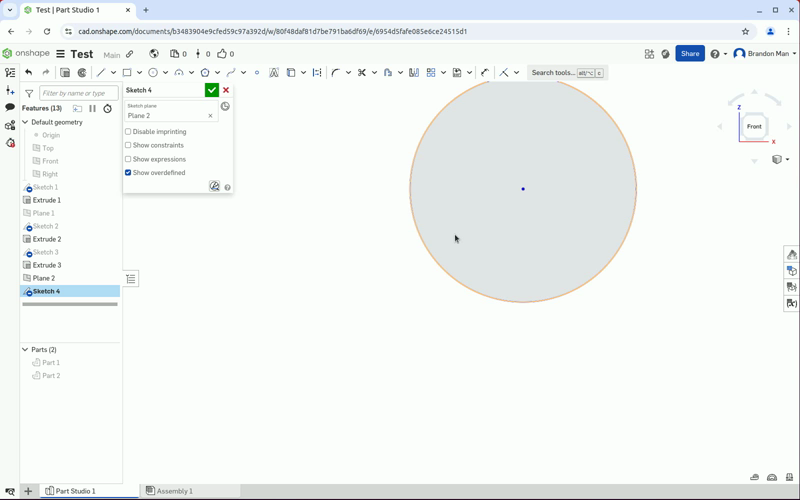
click(455, 234)
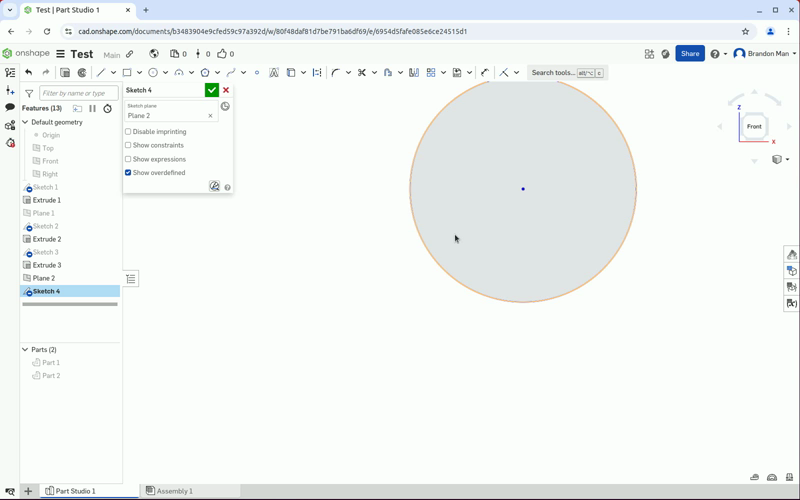
scroll(-6)
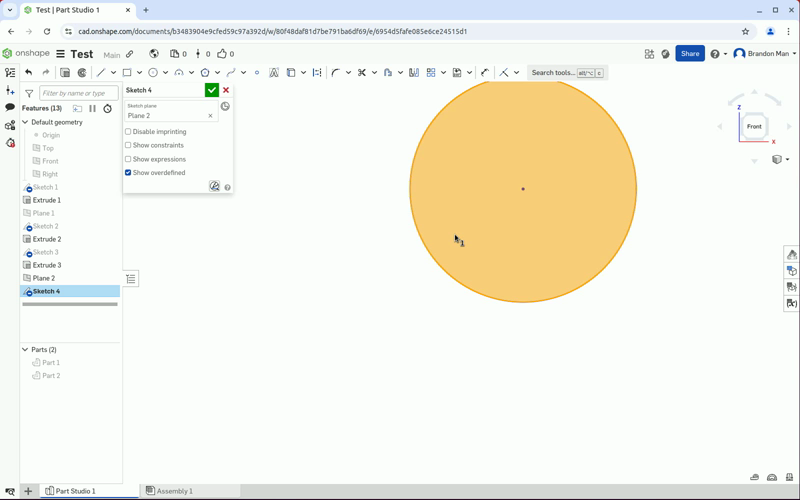
scroll(-6)
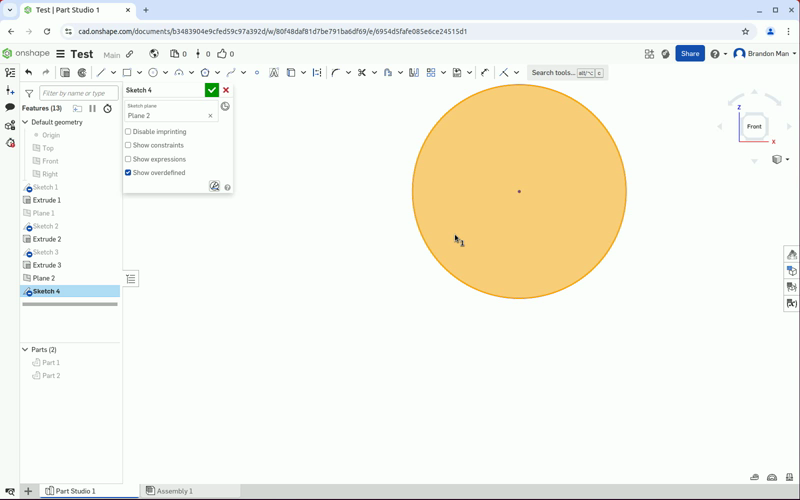
scroll(-6)
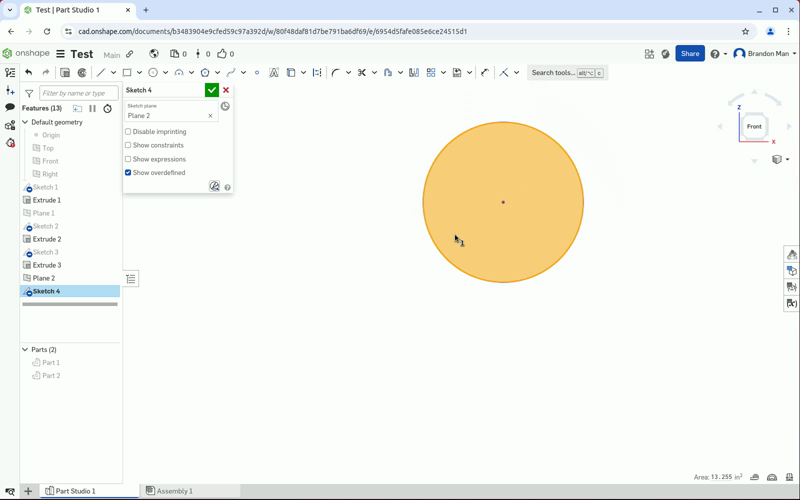
scroll(-6)
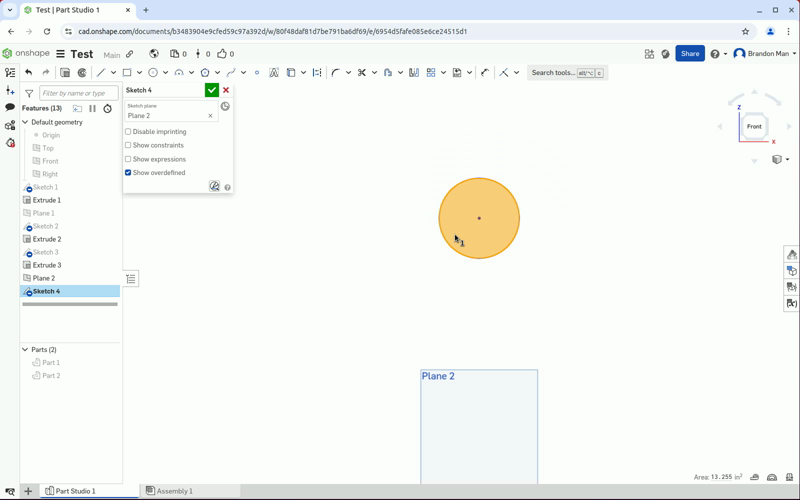
scroll(-6)
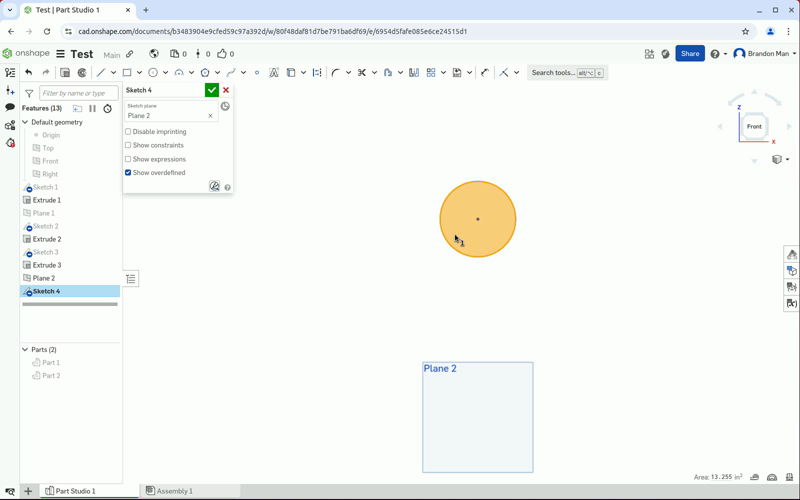
scroll(-6)
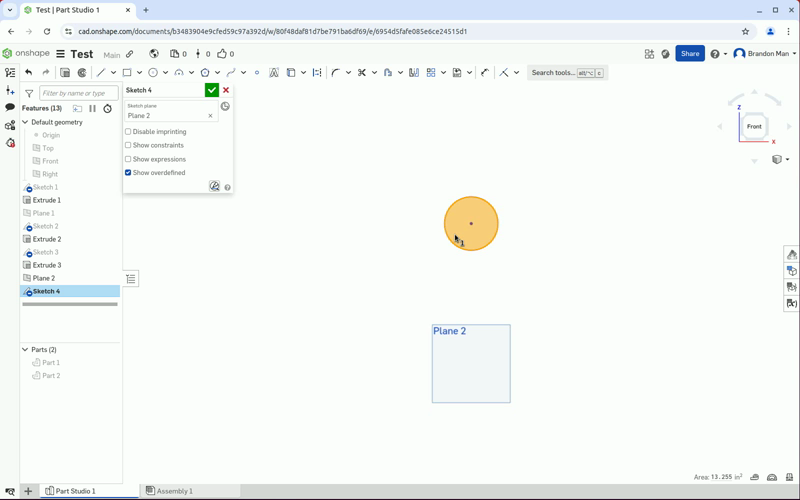
scroll(-6)
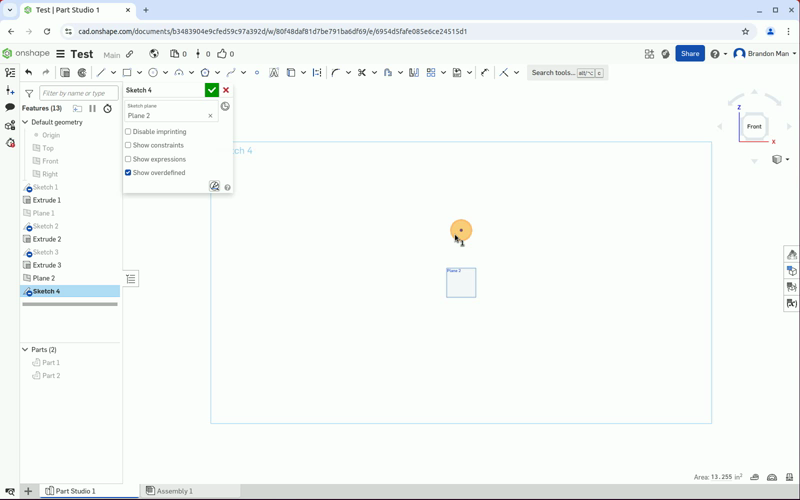
mouse_move(73, 352)
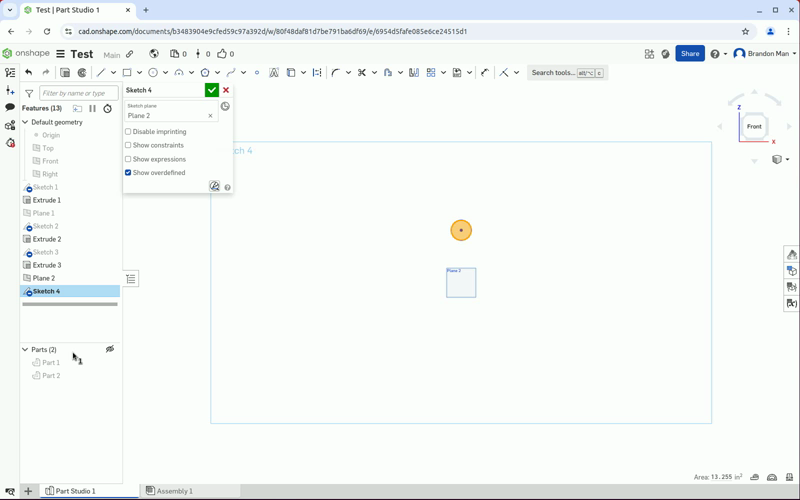
key(shift+y)
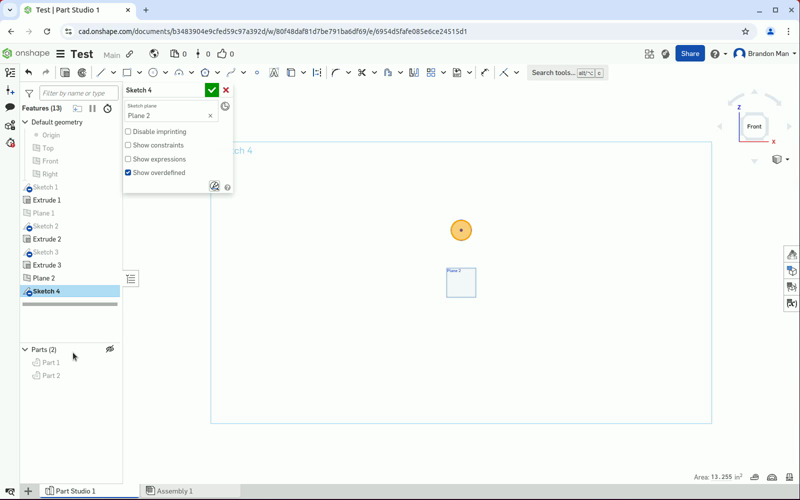
key(shift+e)
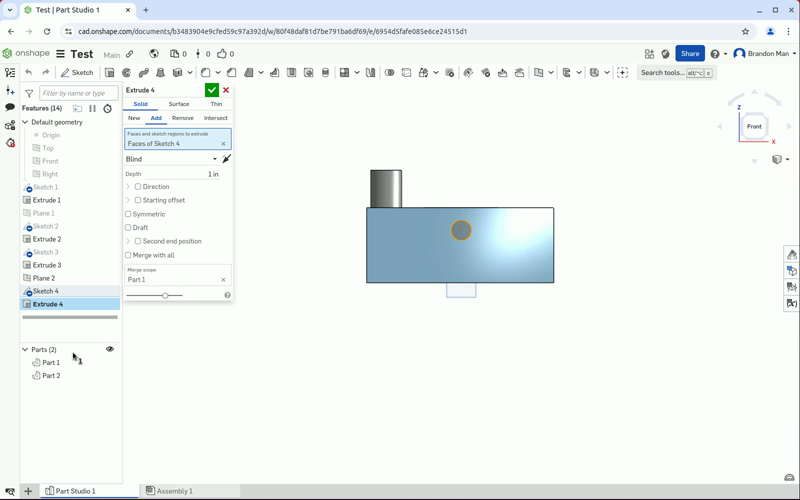
mouse_move(143, 106)
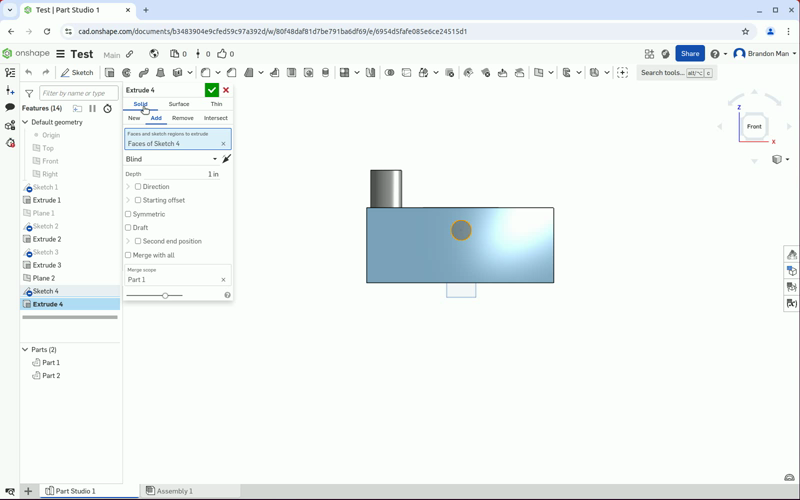
click(143, 106)
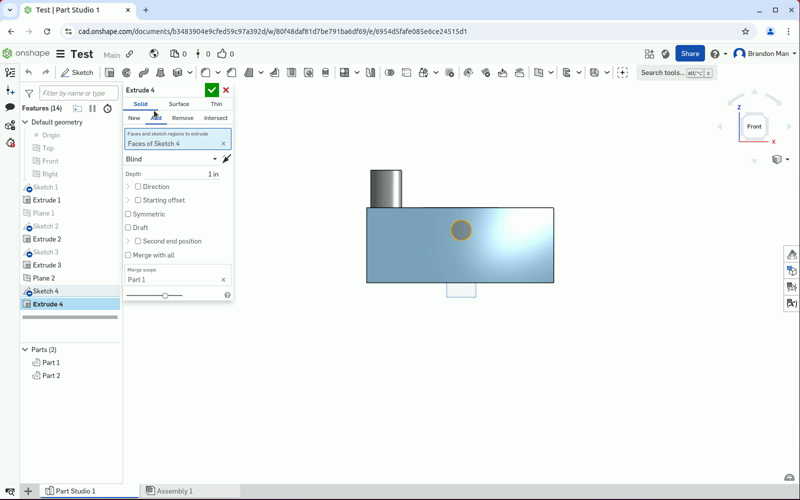
mouse_move(186, 120)
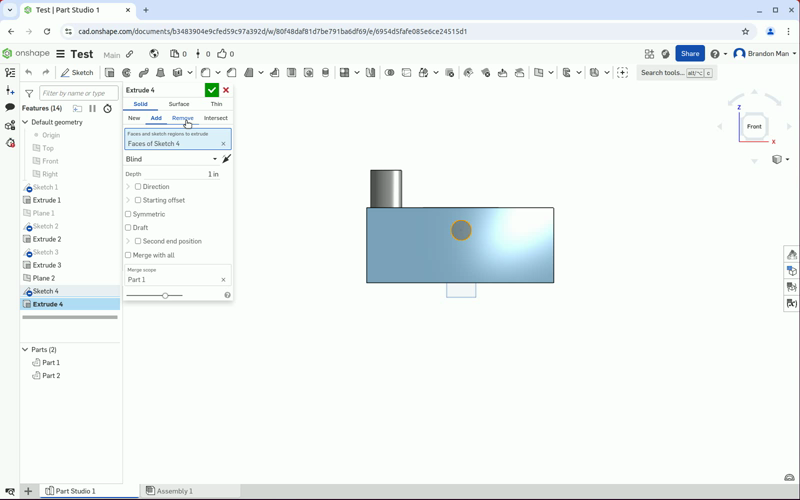
click(186, 120)
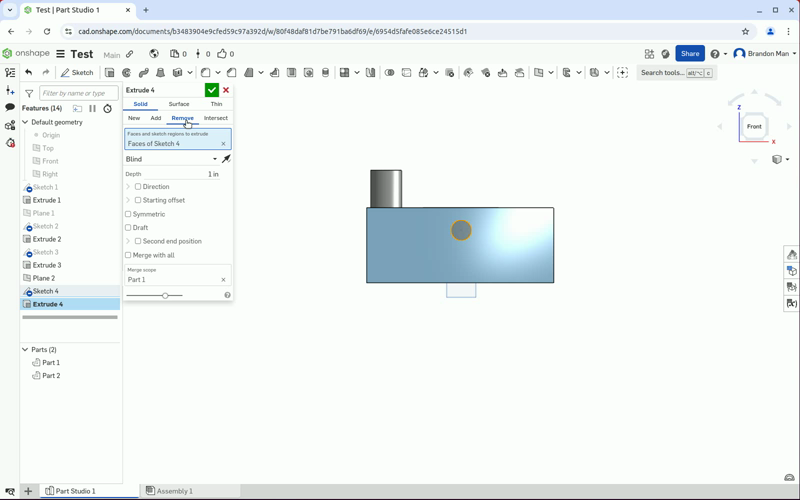
key(tab, 4)
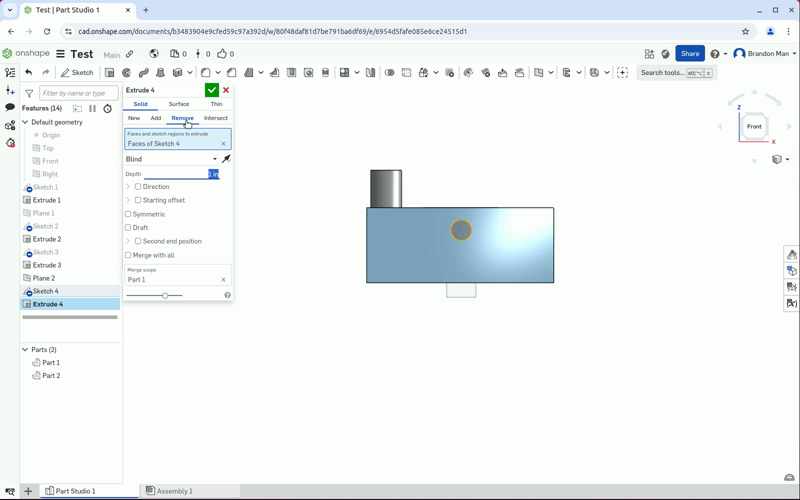
text(19.016)
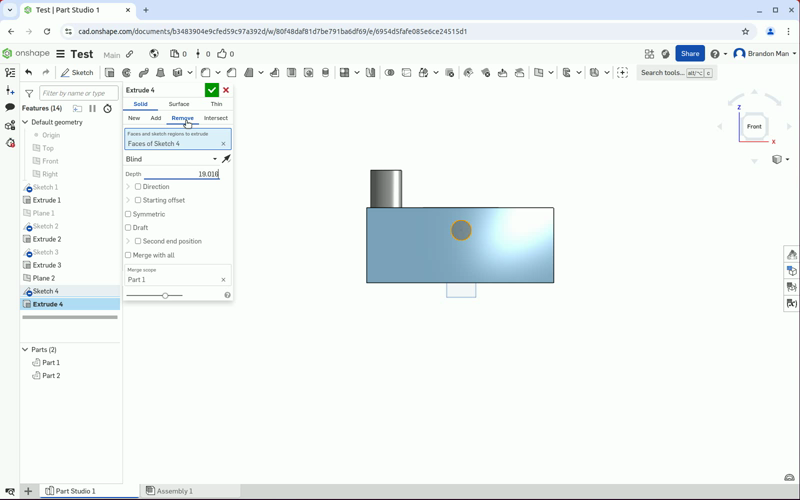
key(tab, 6)
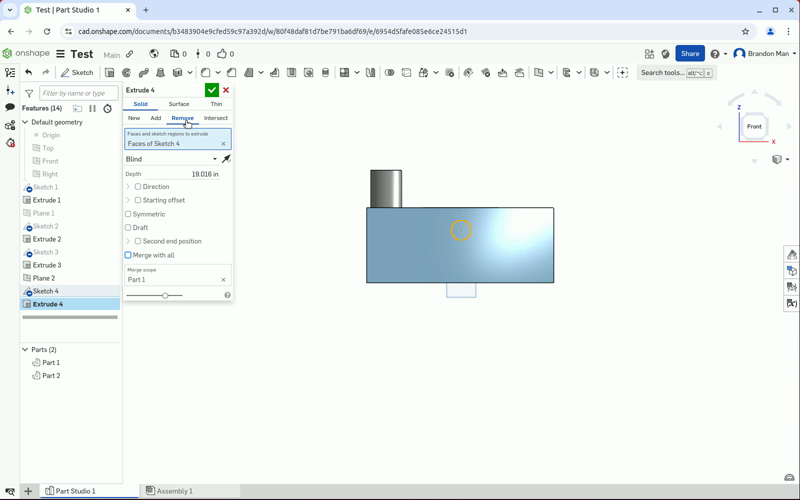
key(space)
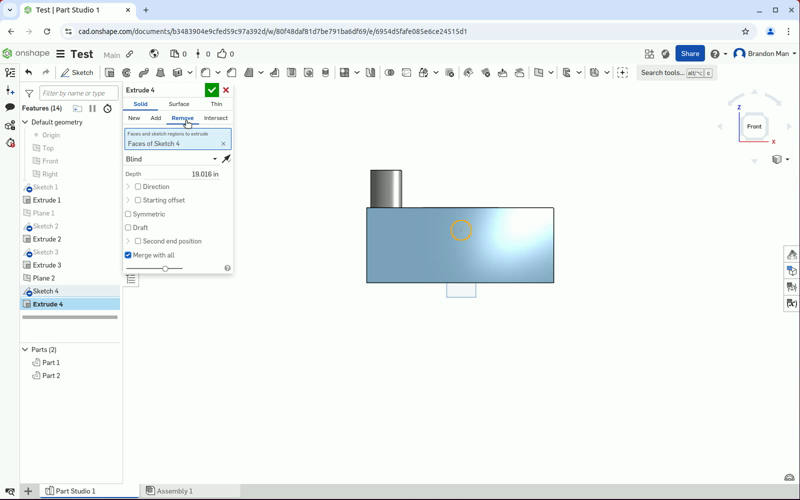
key(enter)
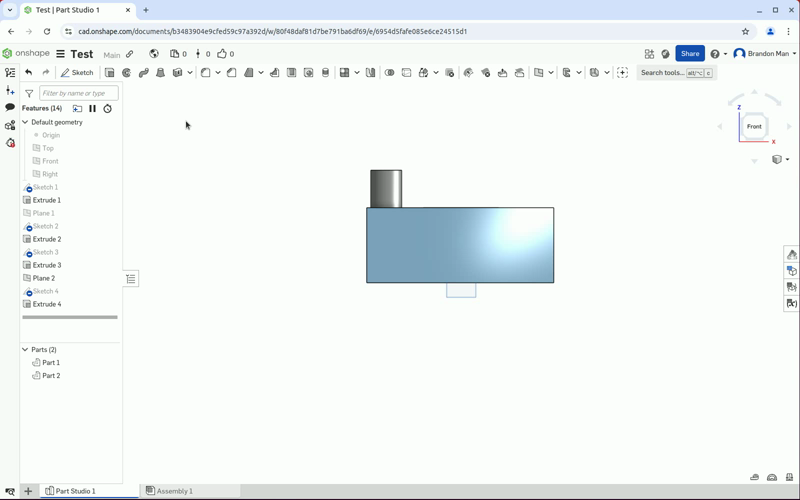
key(shift+h)
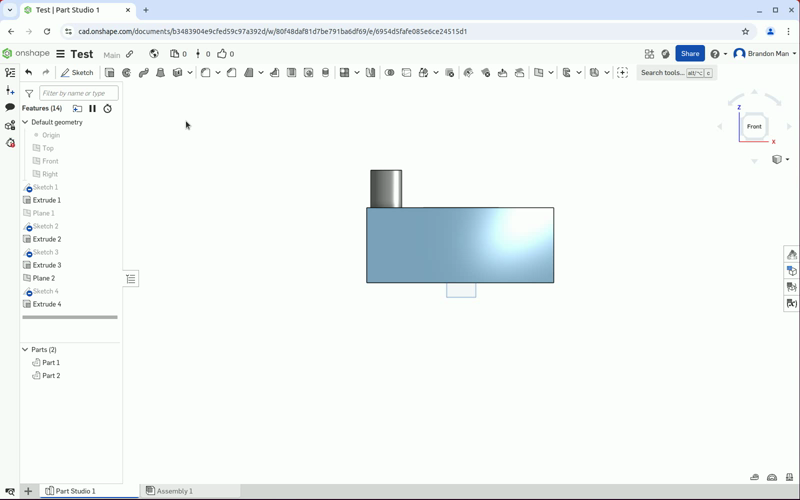
key(shift+h)
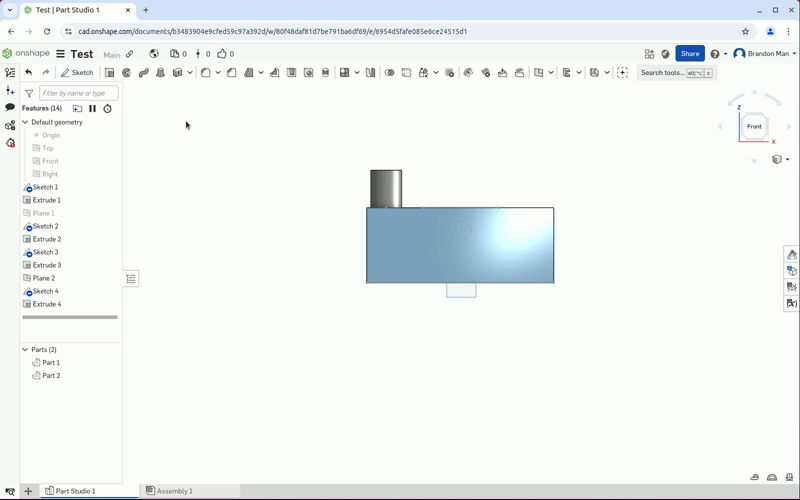
key(shift+7)
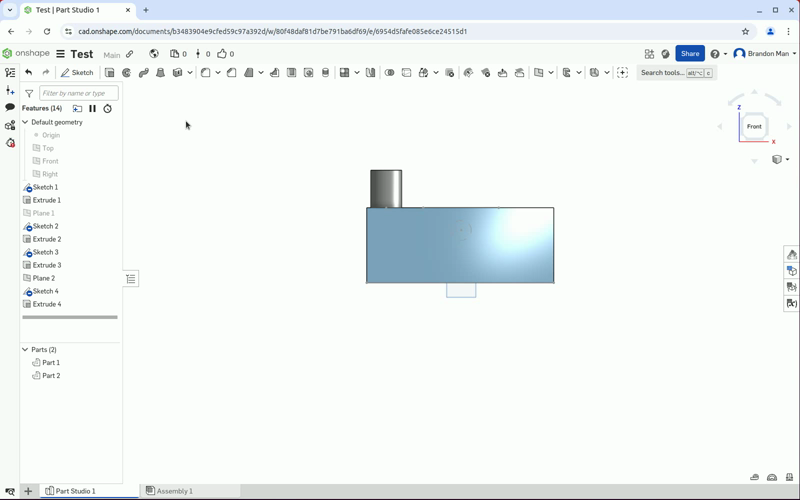
key(left, 2)
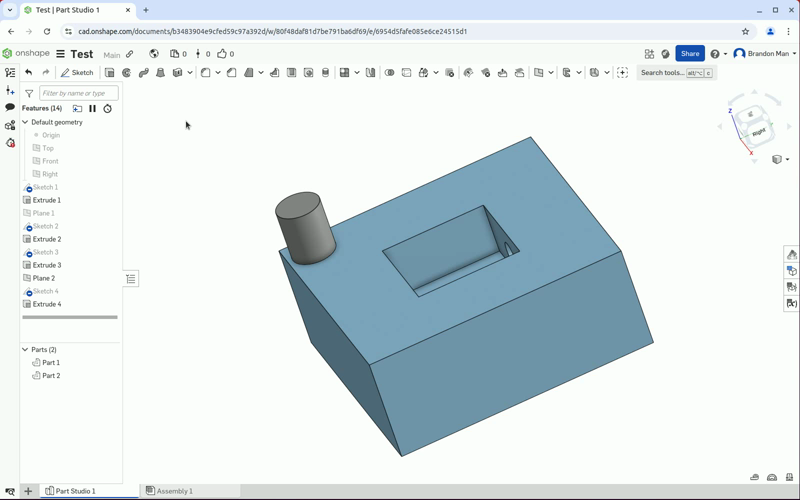
key(down, 2)
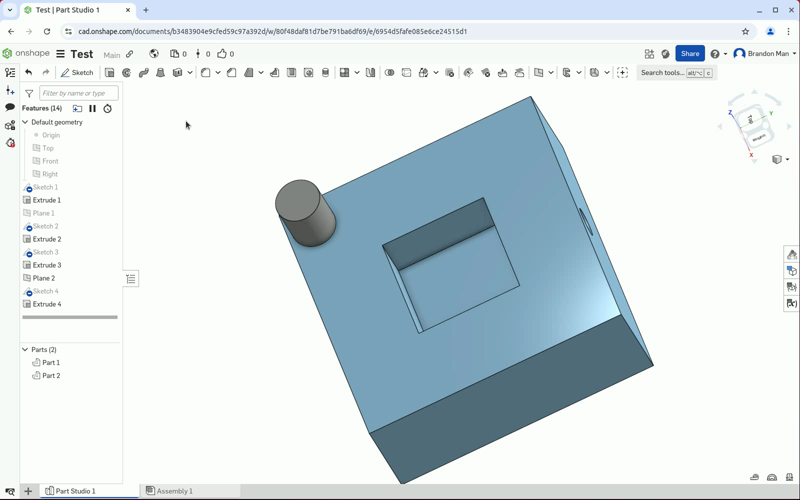
key(up, 2)
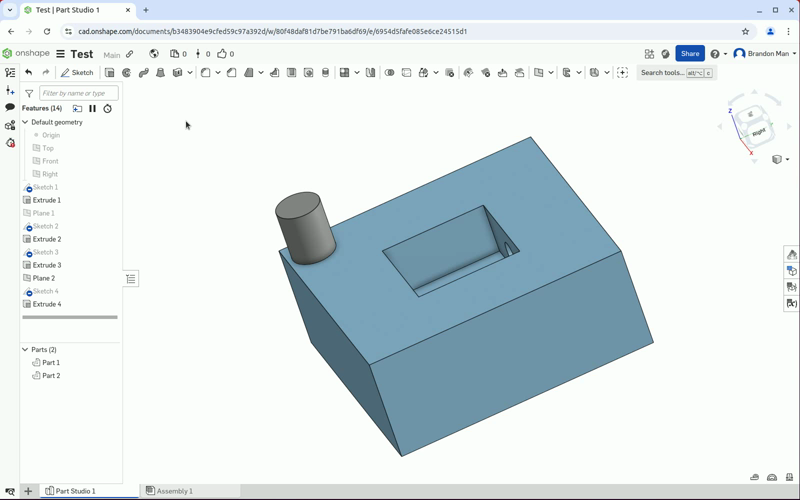
key(right, 2)
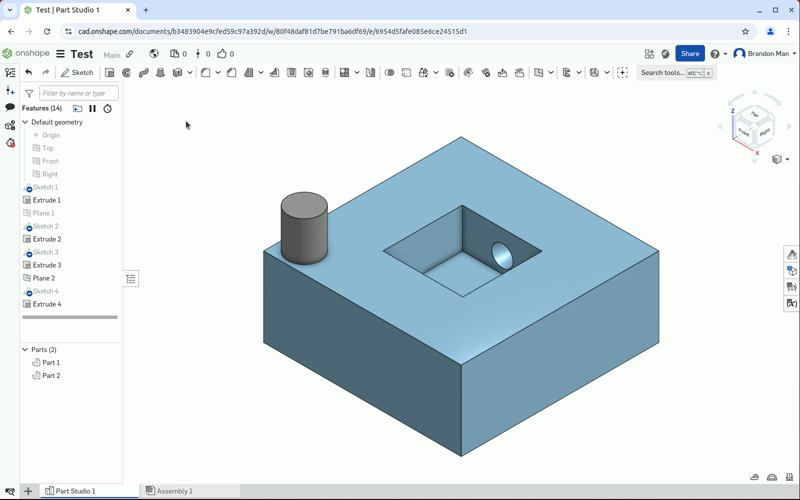
mouse_move(73, 189)
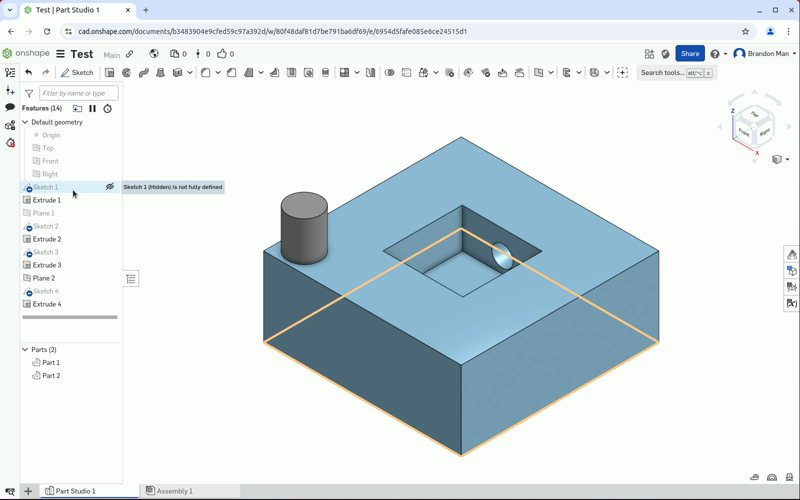
click(73, 189)